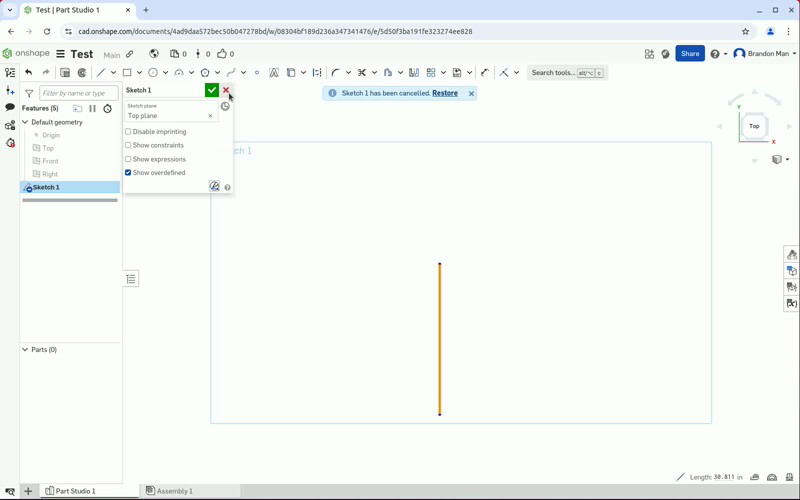
key(shift+h)
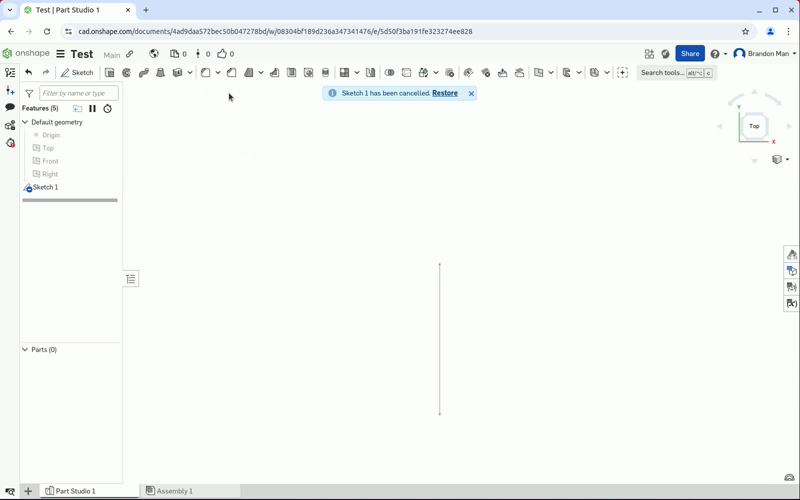
key(shift+s)
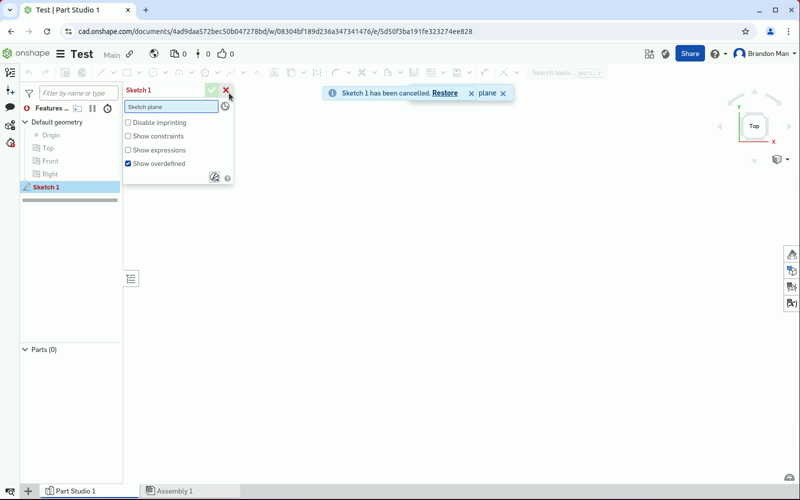
mouse_move(73, 150)
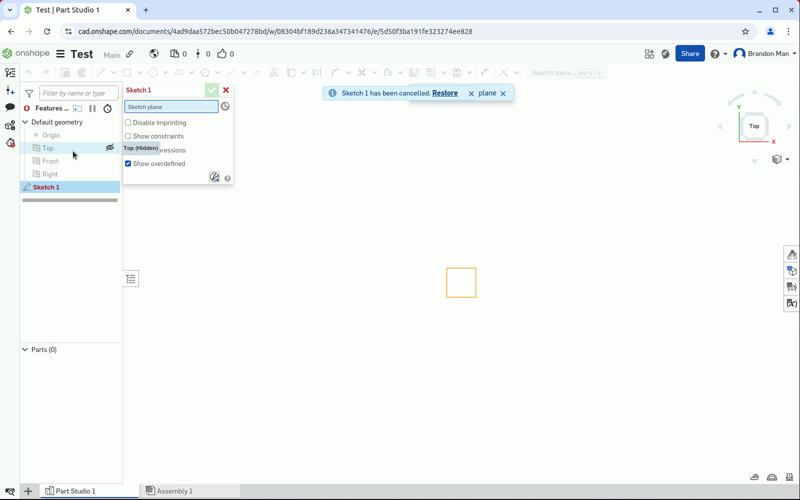
click(73, 150)
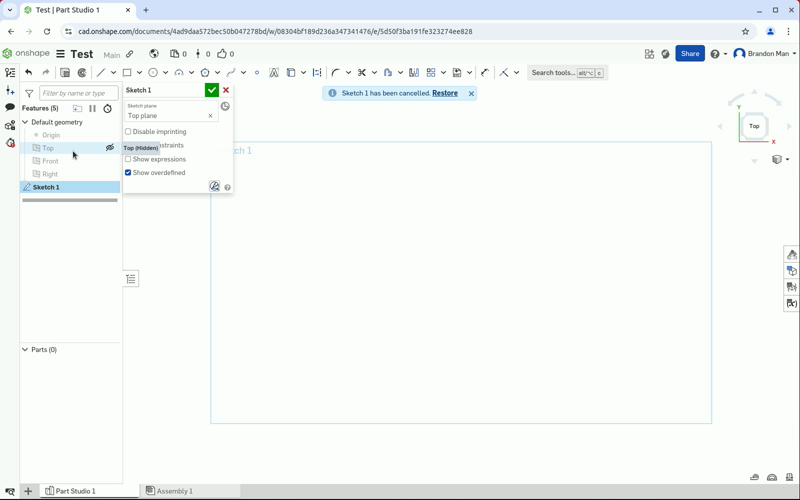
mouse_move(73, 352)
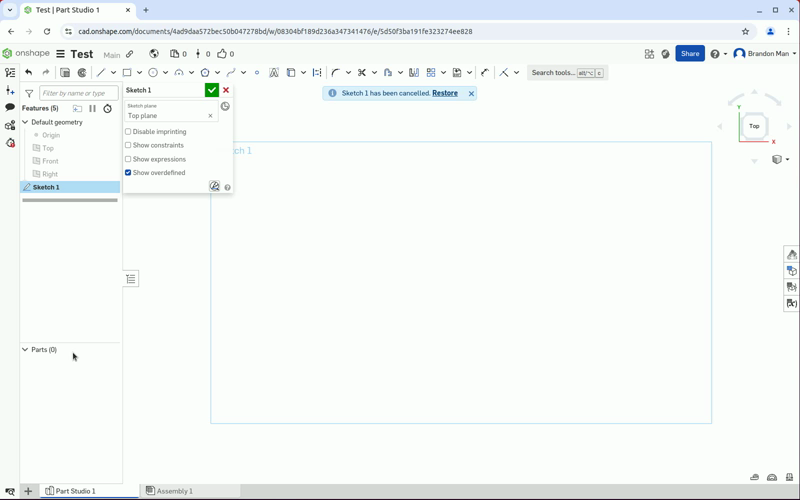
key(y)
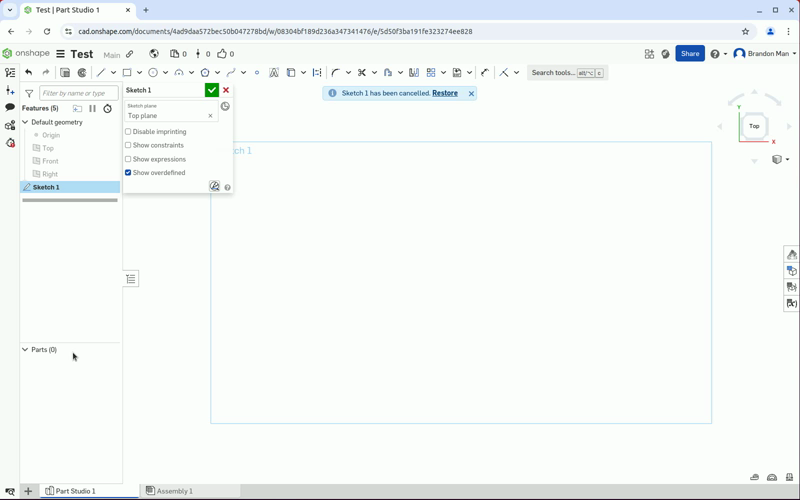
key(a)
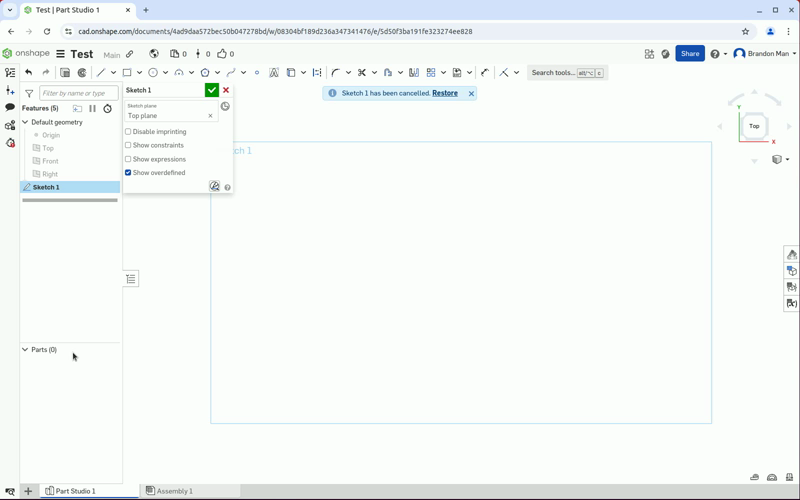
key_down(shift)
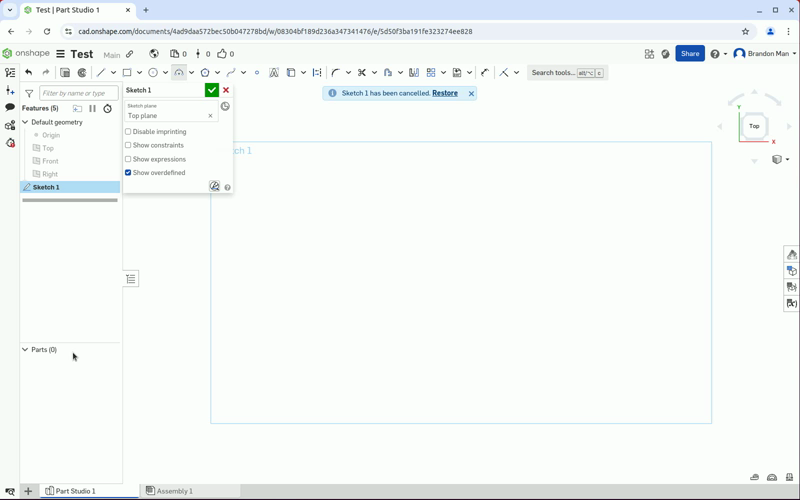
mouse_move(447, 263)
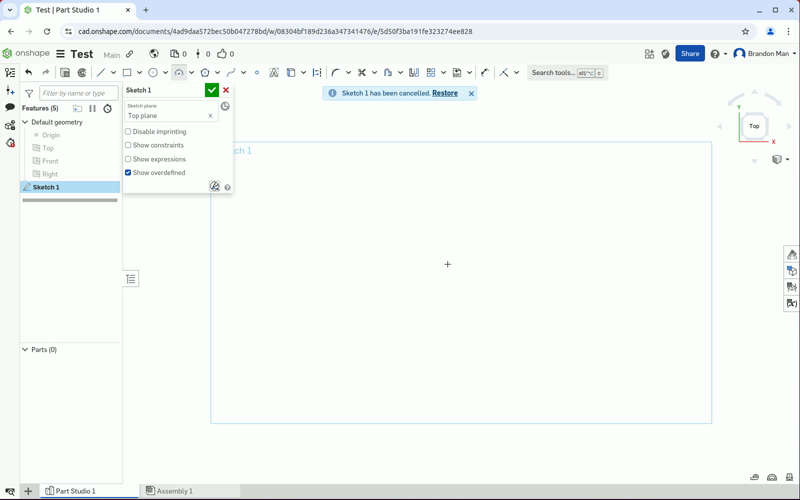
click(447, 263)
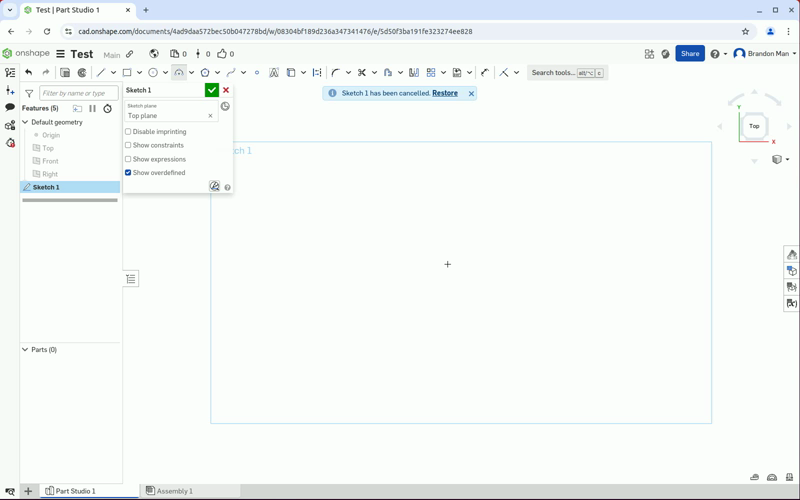
key_up(shift)
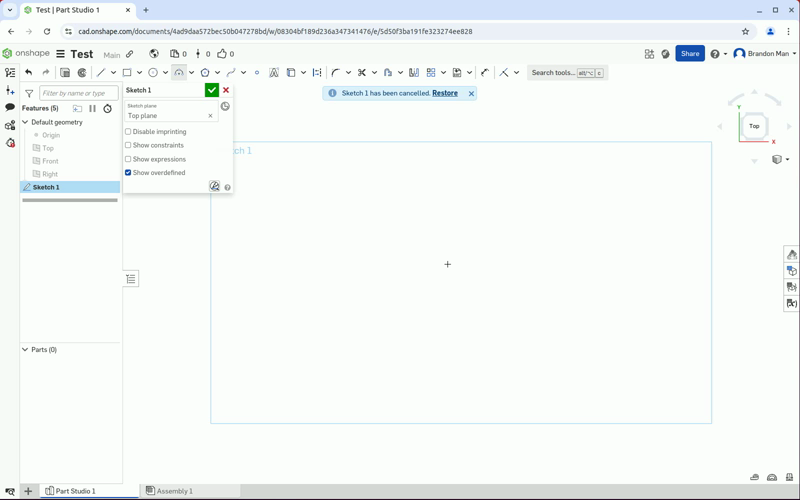
key_down(shift)
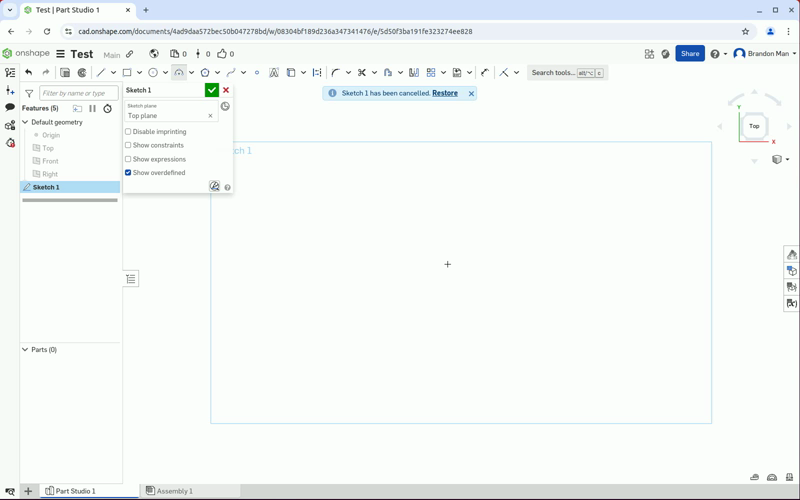
mouse_move(472, 263)
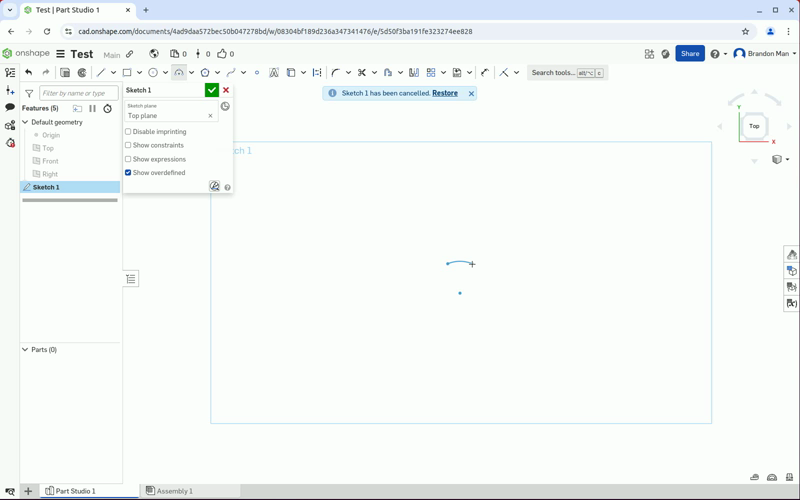
click(472, 263)
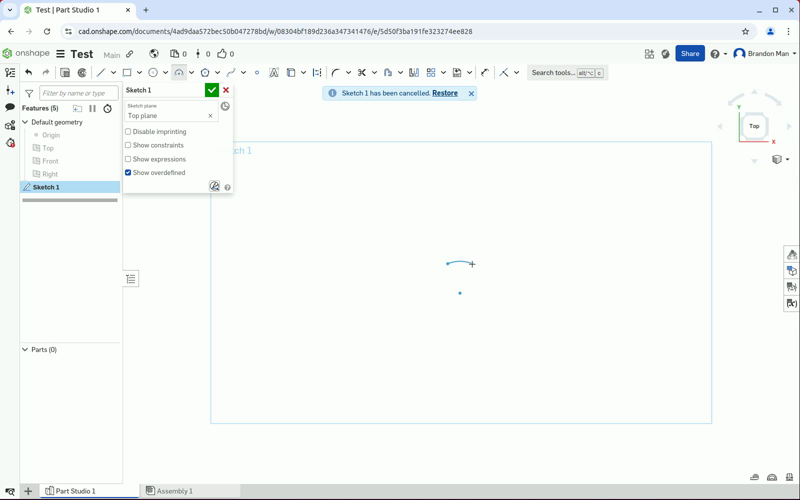
mouse_move(460, 306)
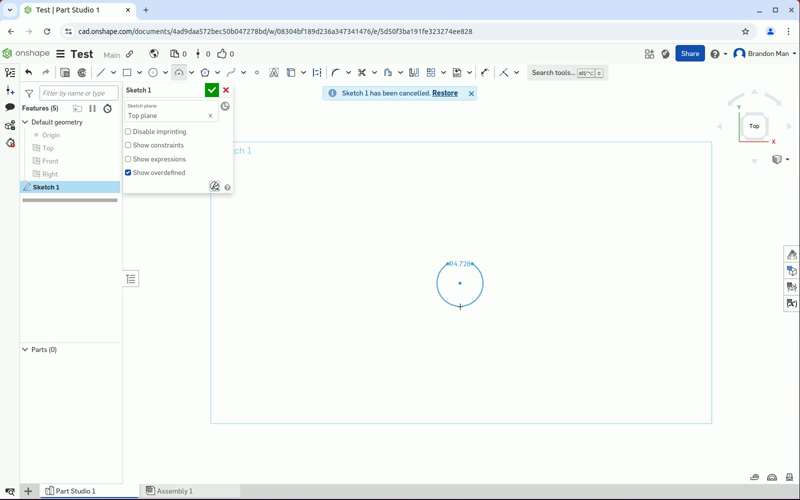
click(460, 306)
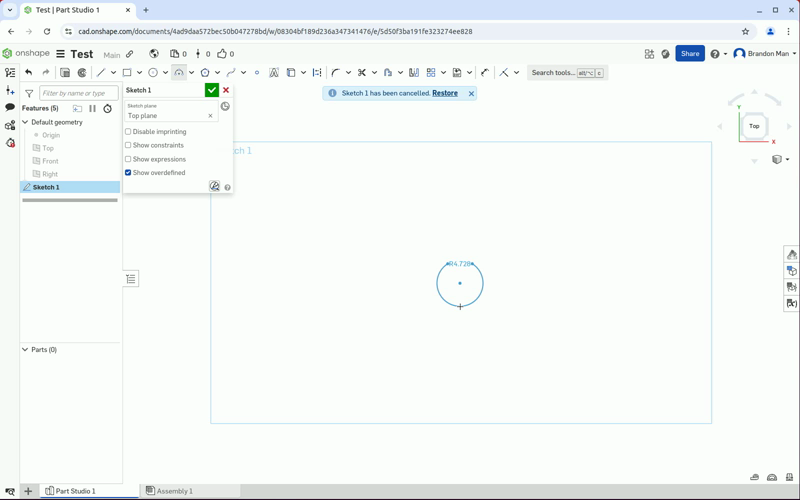
key_up(shift)
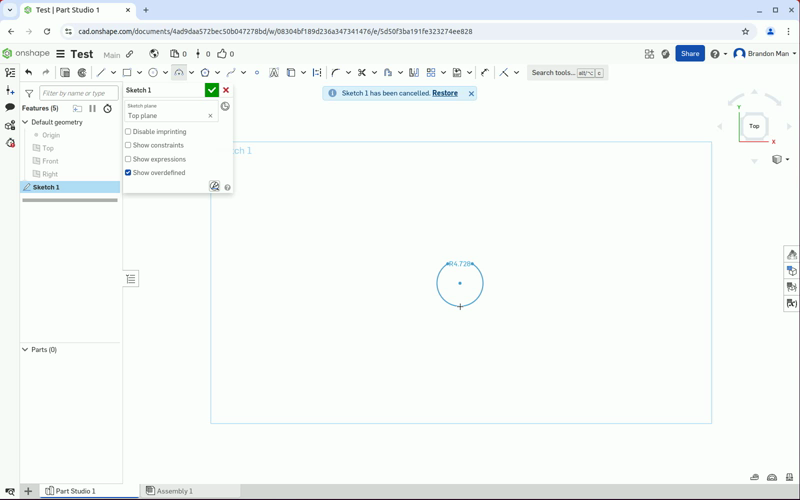
mouse_move(472, 263)
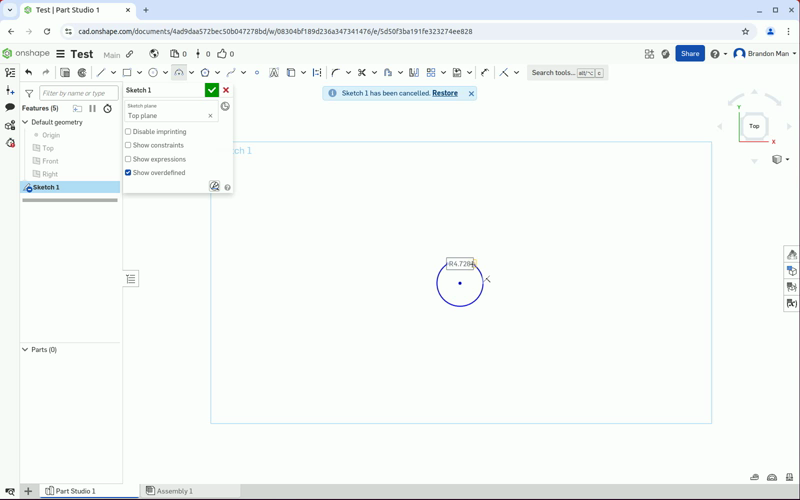
click(472, 263)
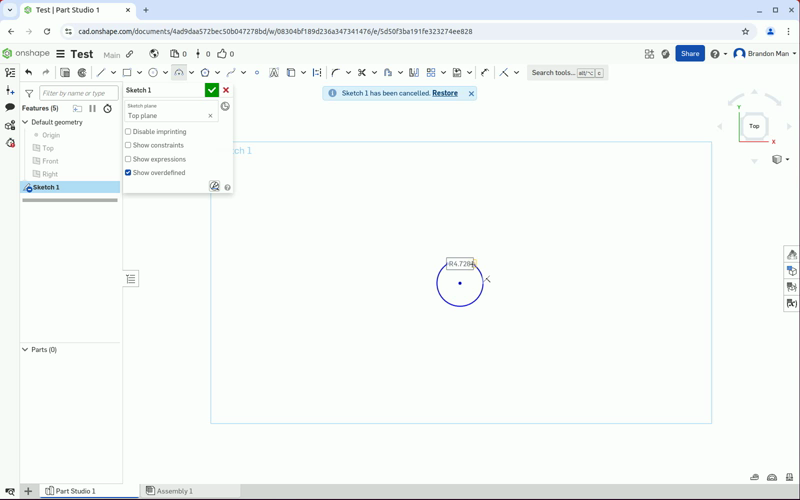
key_down(shift)
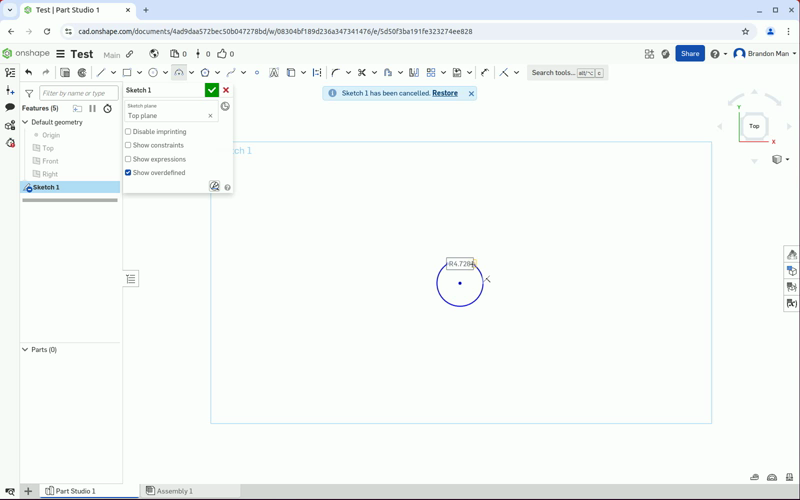
mouse_move(472, 211)
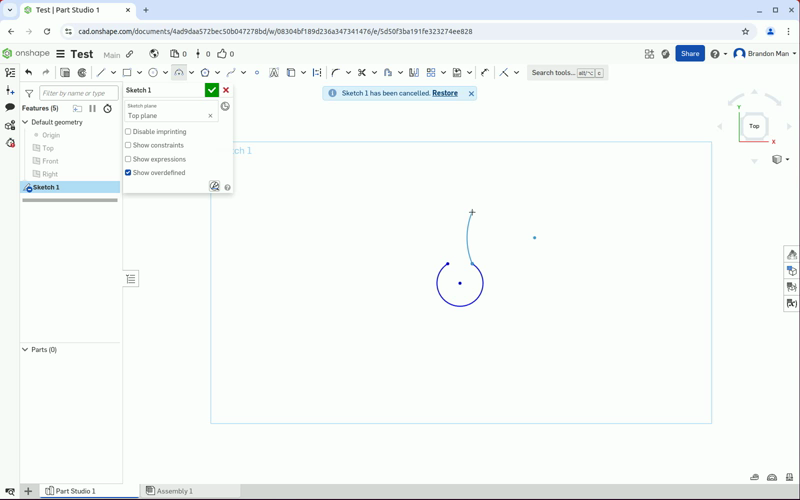
click(472, 211)
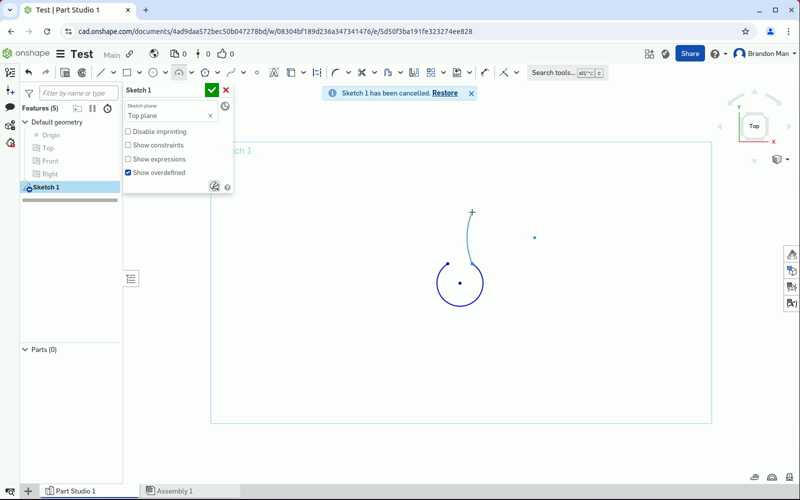
mouse_move(478, 237)
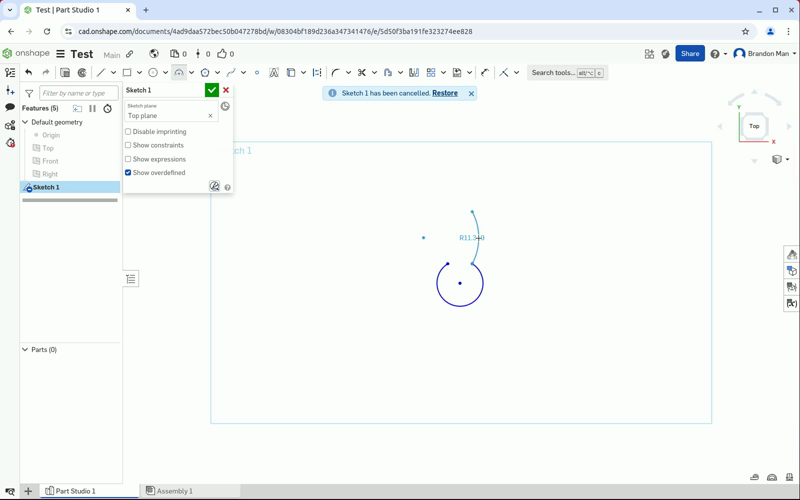
click(478, 237)
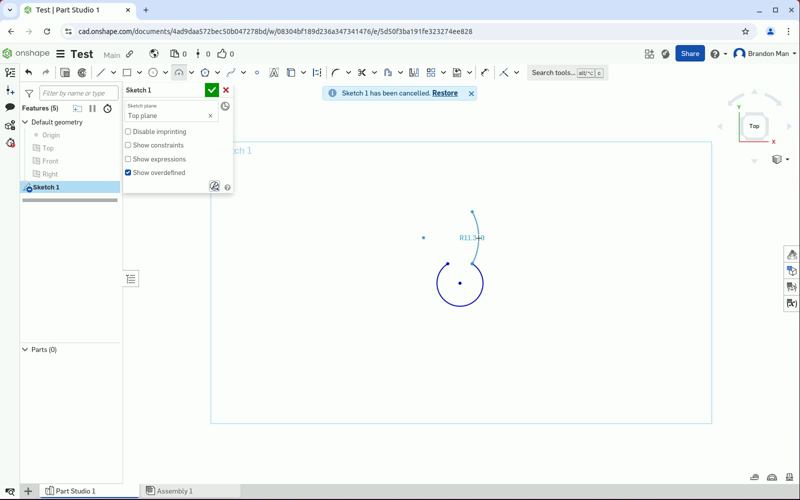
key_up(shift)
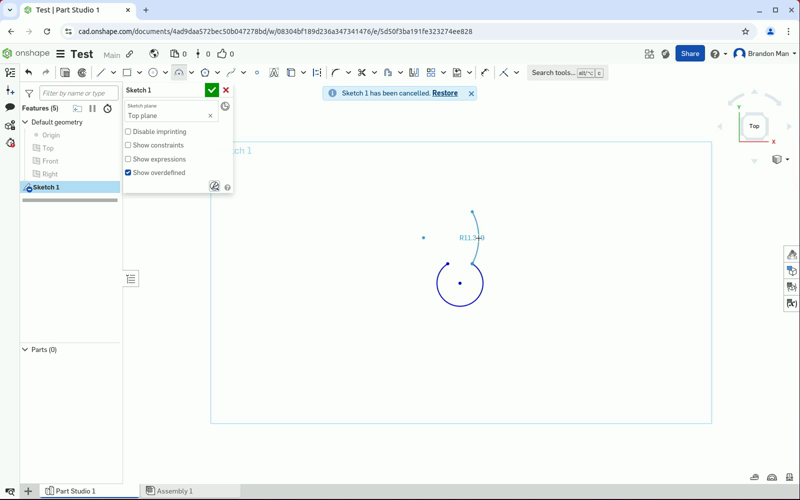
mouse_move(472, 211)
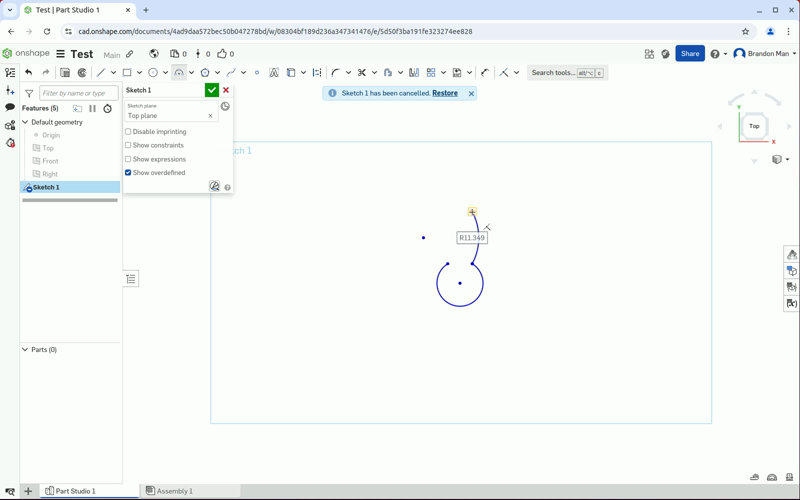
click(472, 211)
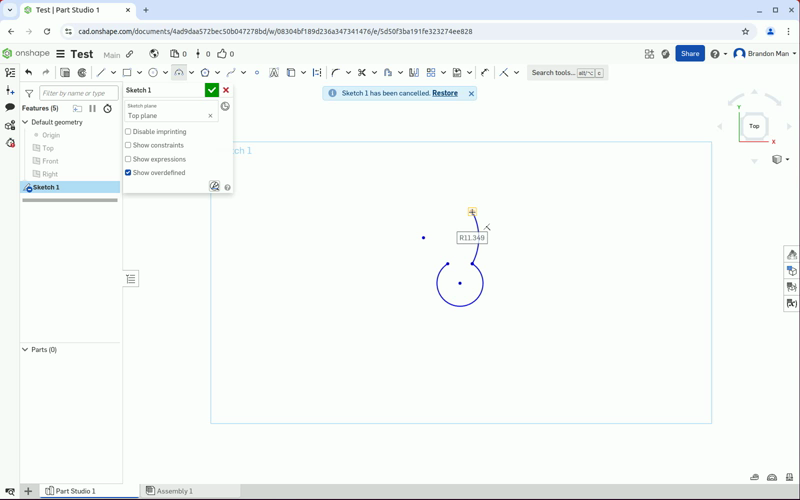
key_down(shift)
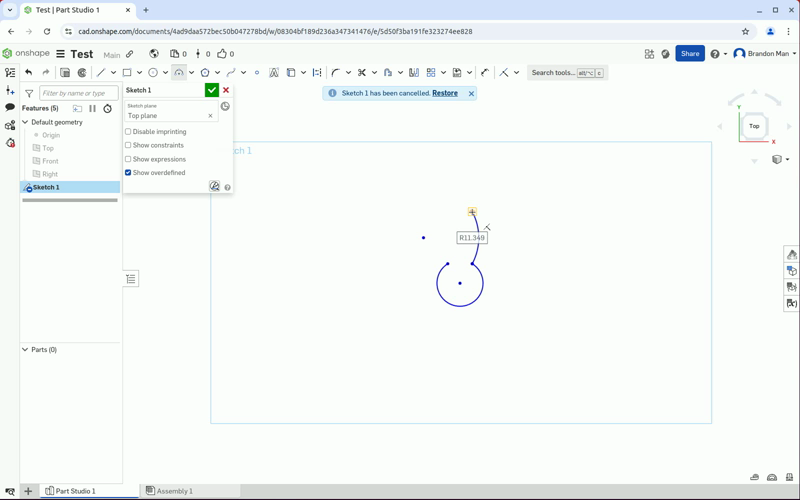
mouse_move(447, 211)
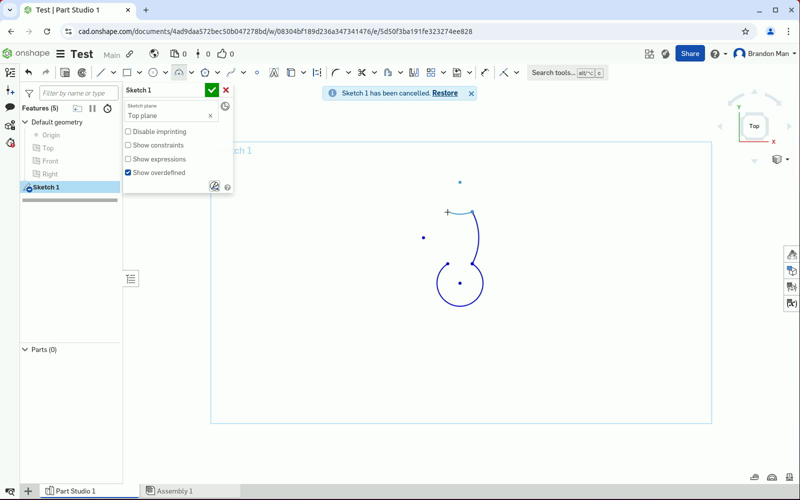
click(447, 211)
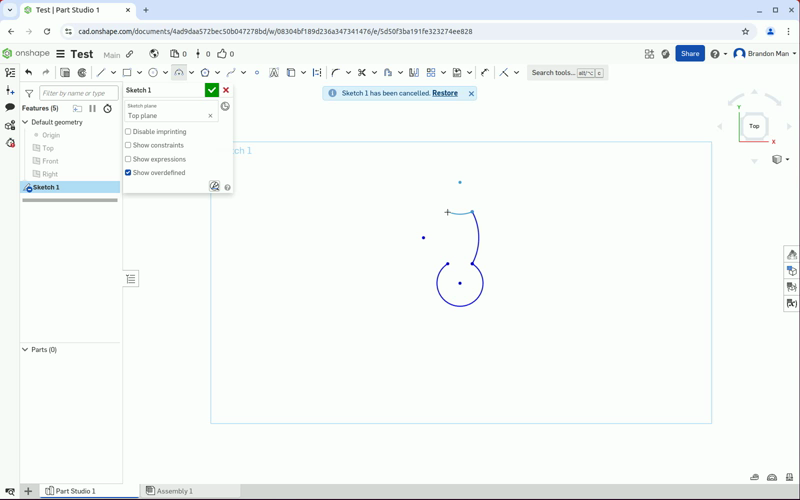
mouse_move(460, 170)
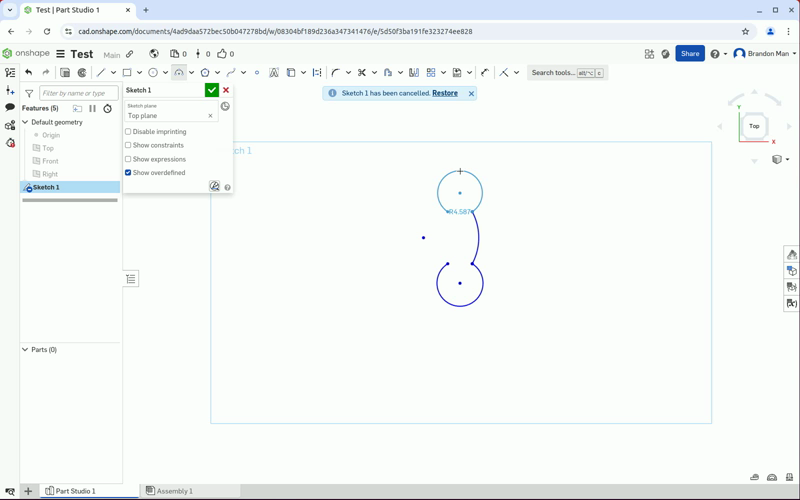
click(460, 170)
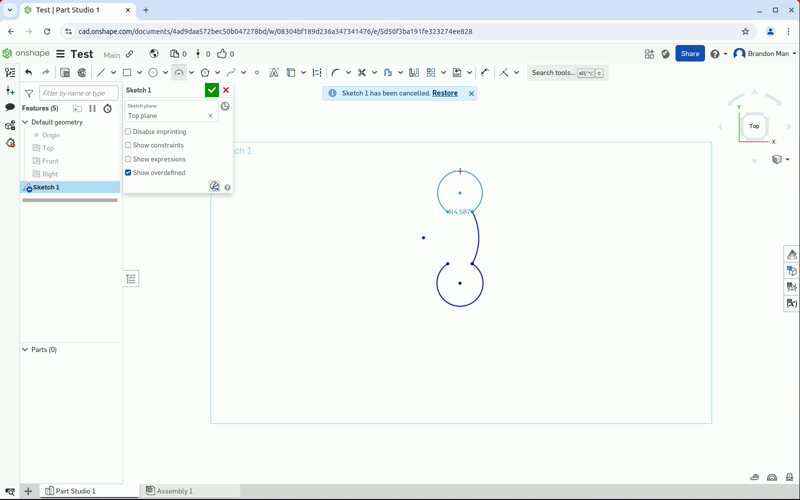
key_up(shift)
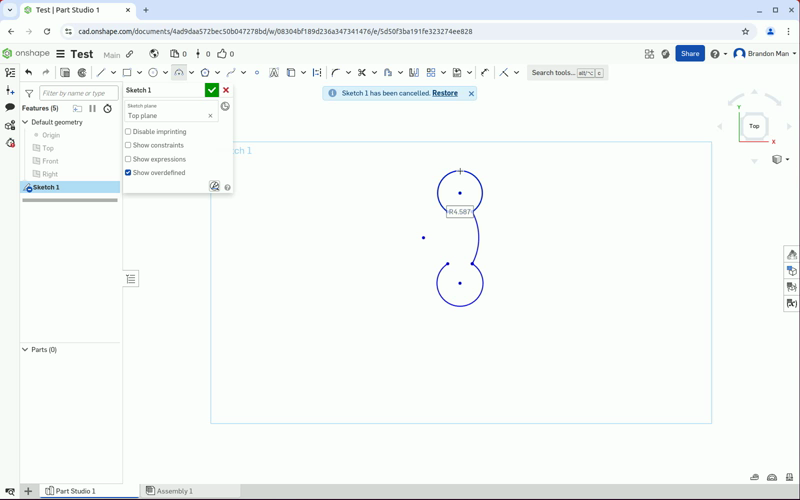
mouse_move(447, 211)
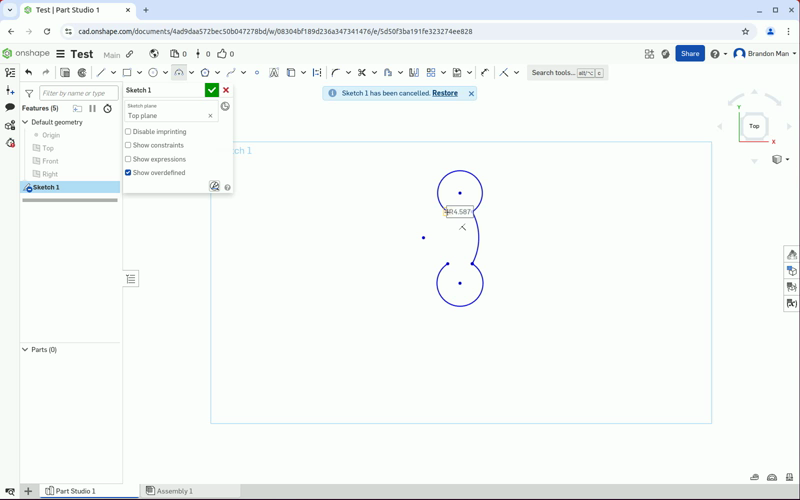
click(447, 211)
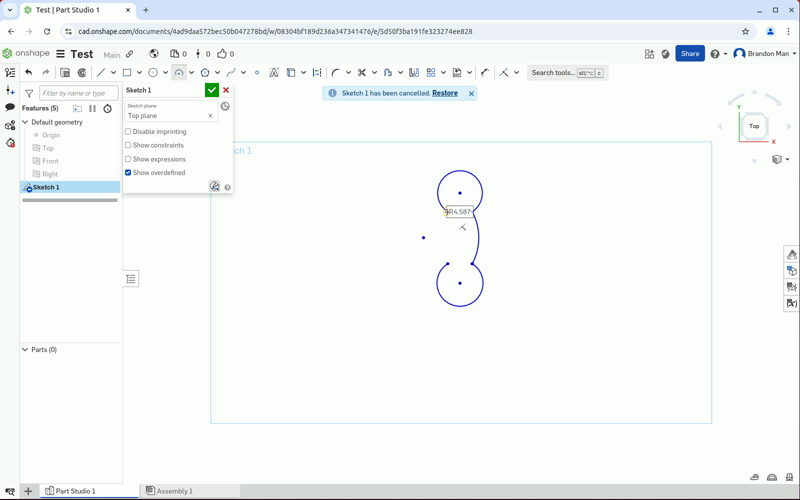
mouse_move(447, 263)
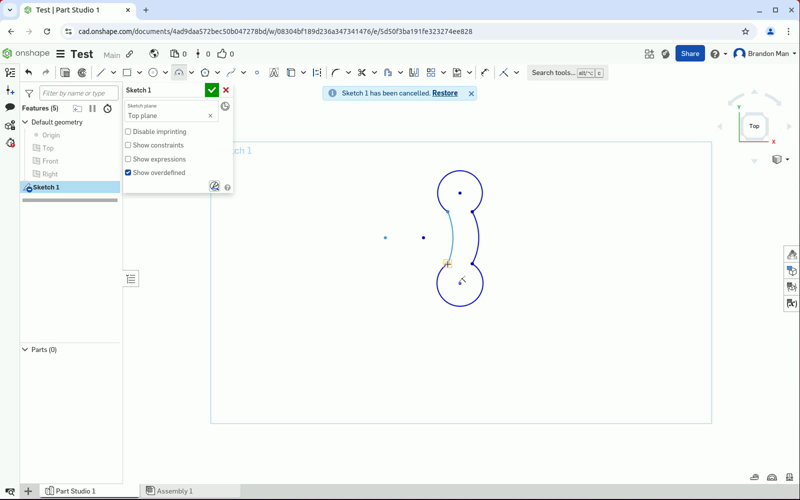
click(447, 263)
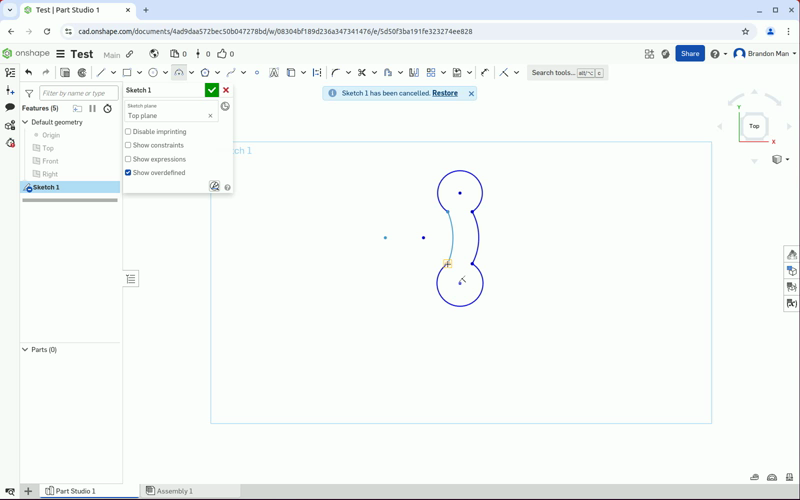
key_down(shift)
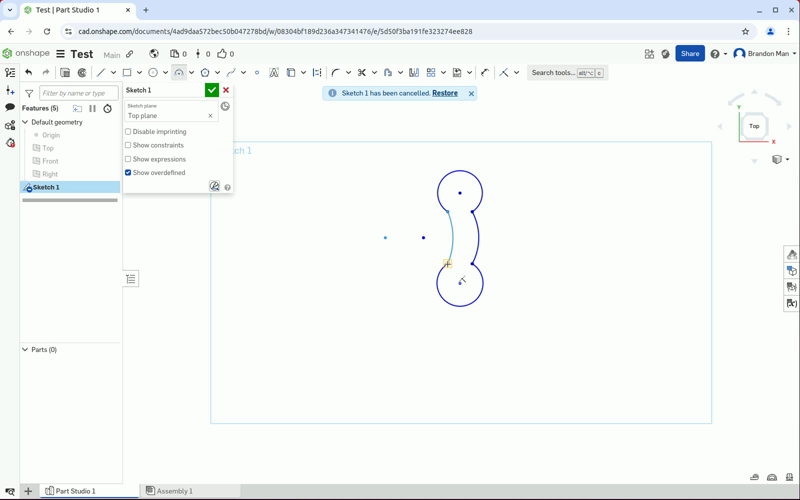
mouse_move(440, 237)
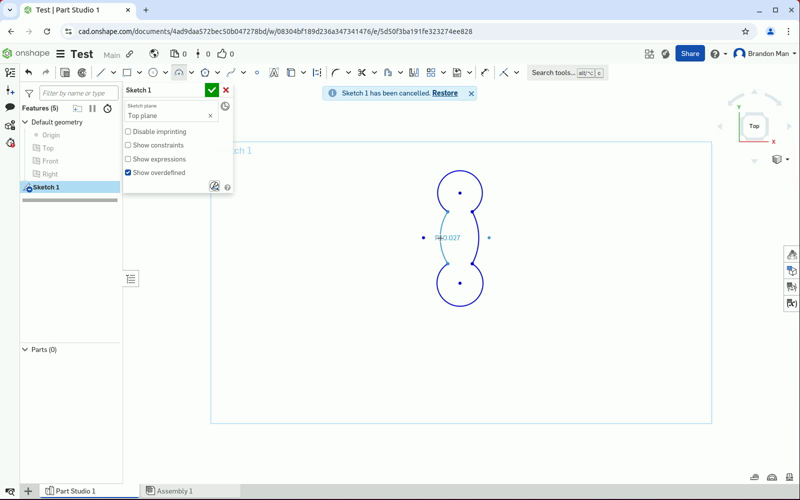
click(440, 237)
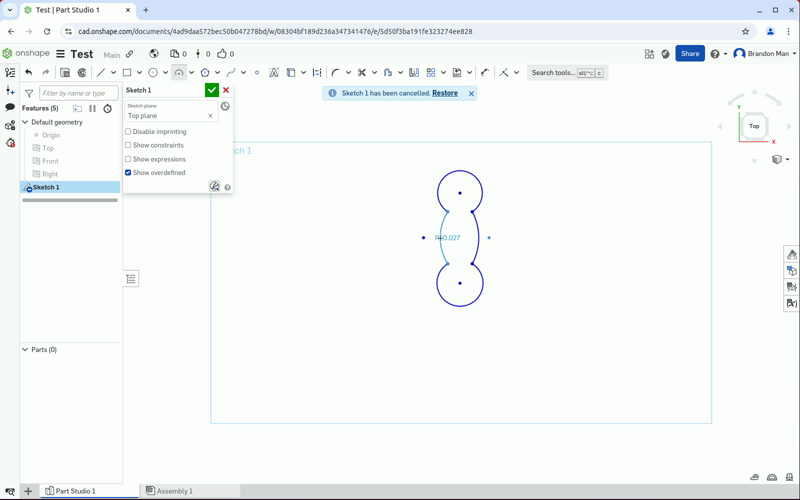
key_up(shift)
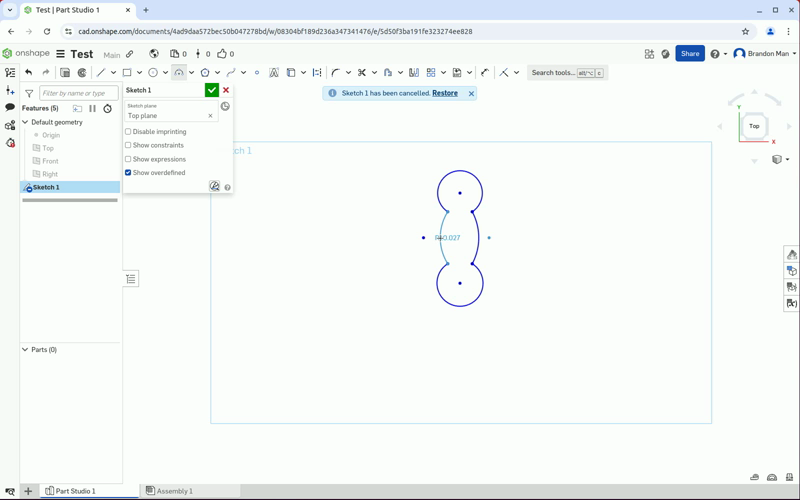
key(esc)
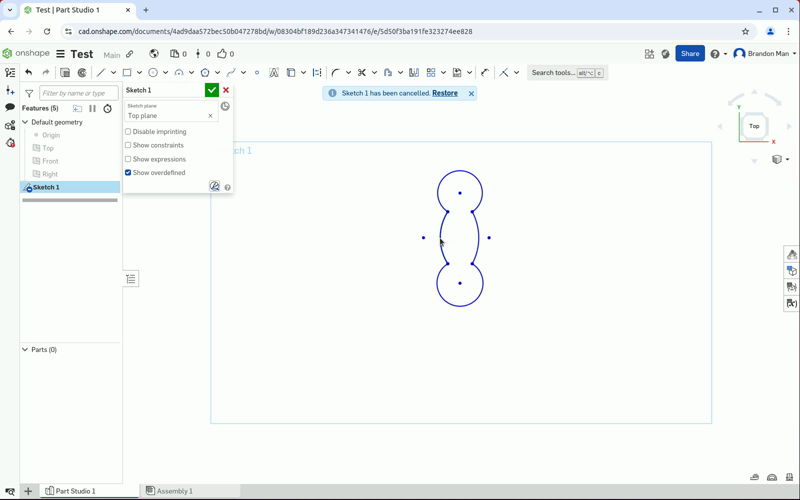
key(c)
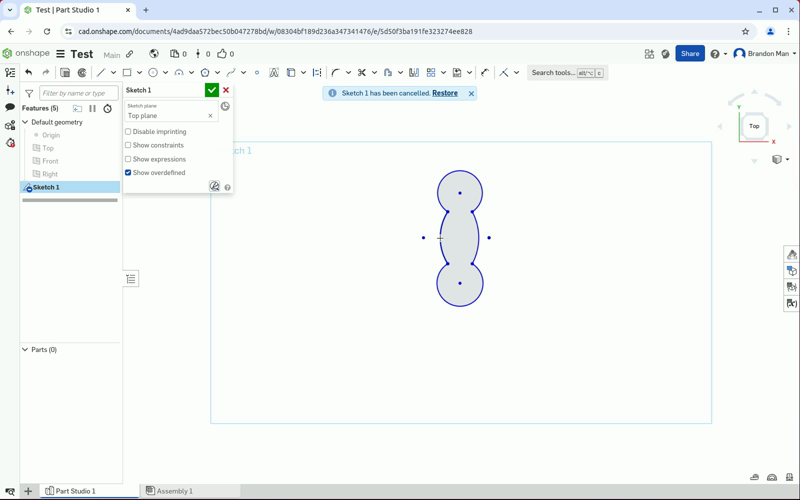
key_down(shift)
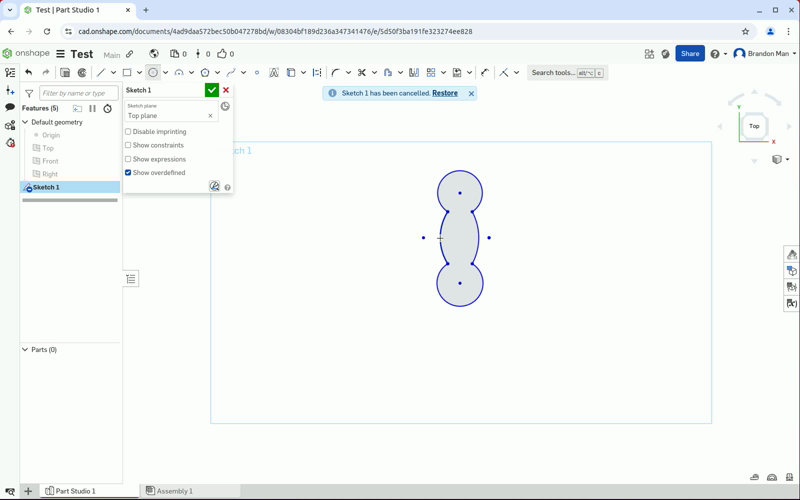
mouse_move(460, 282)
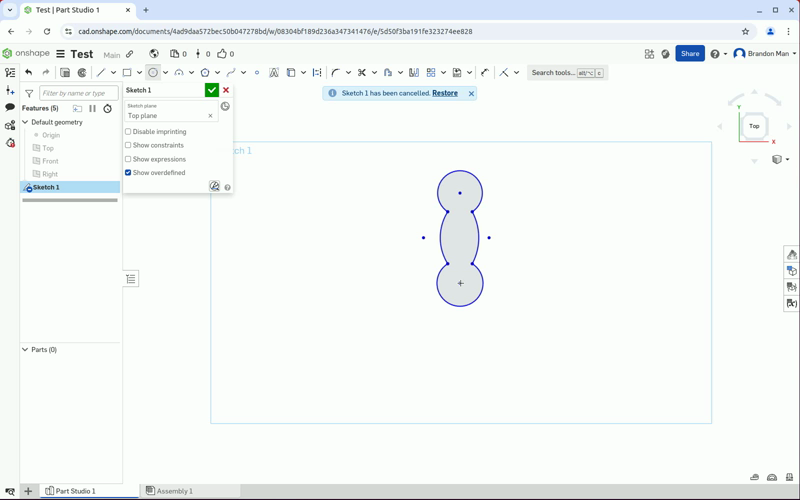
scroll(6)
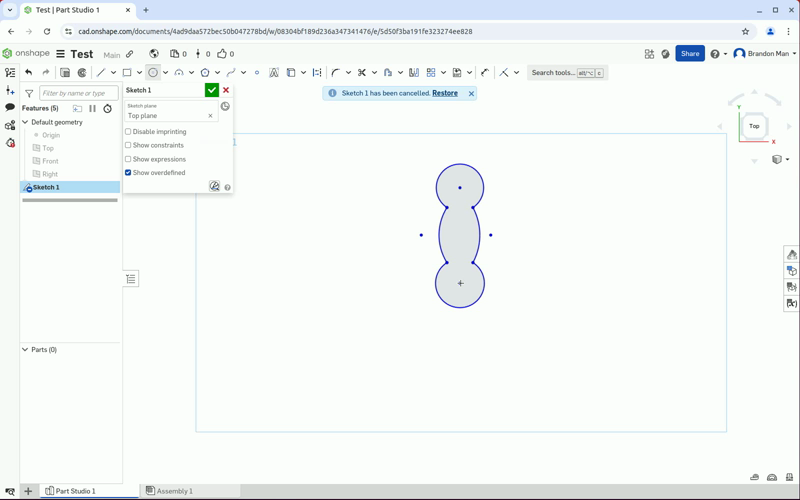
scroll(6)
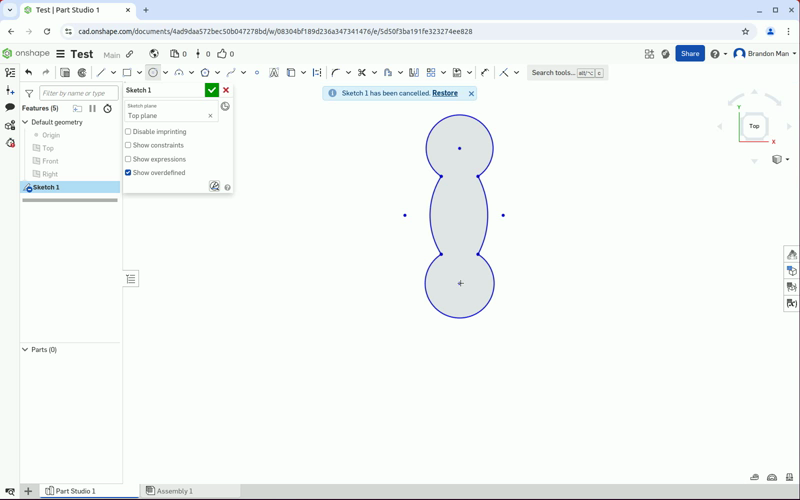
scroll(6)
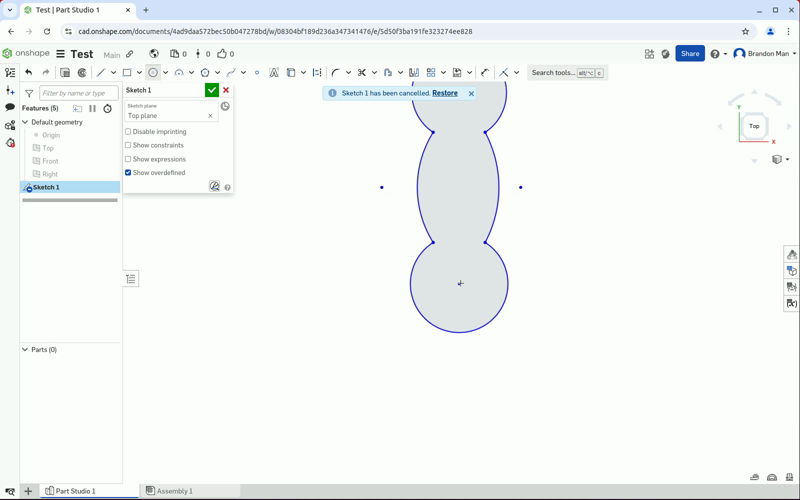
scroll(6)
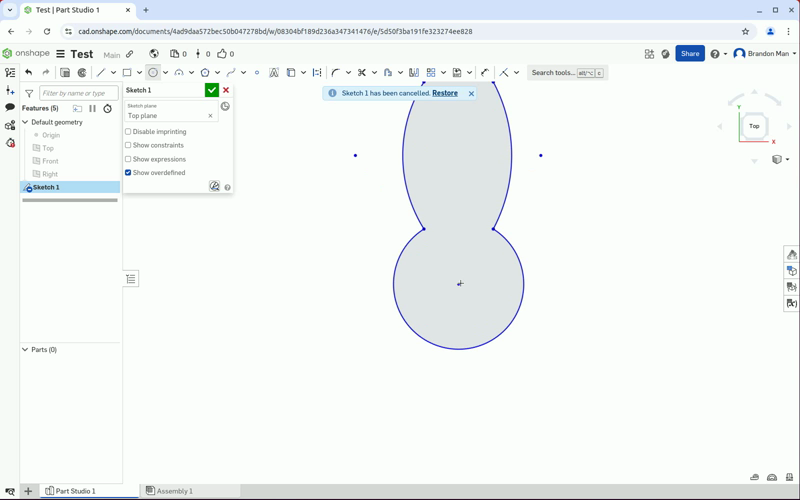
scroll(6)
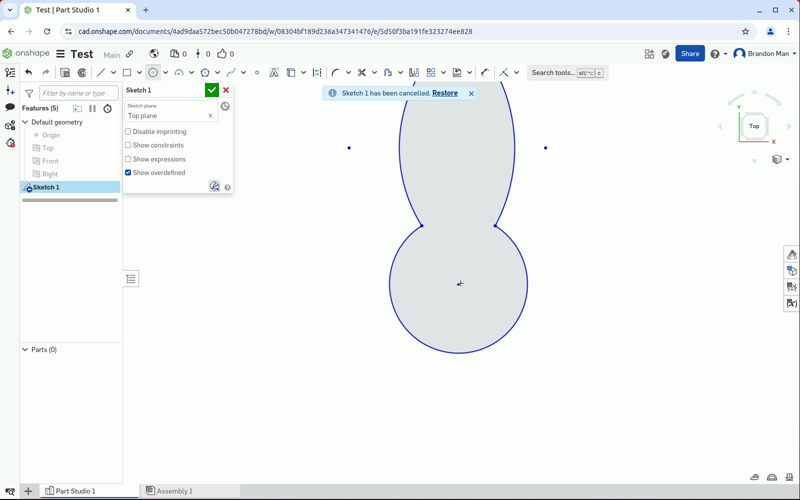
scroll(6)
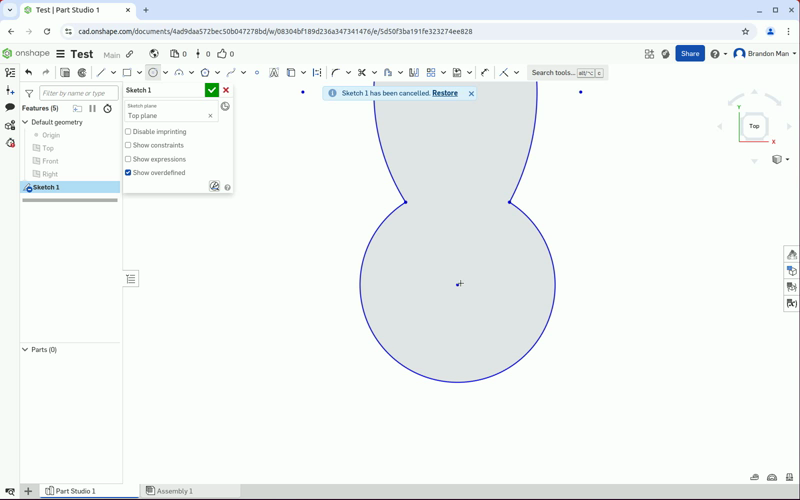
scroll(6)
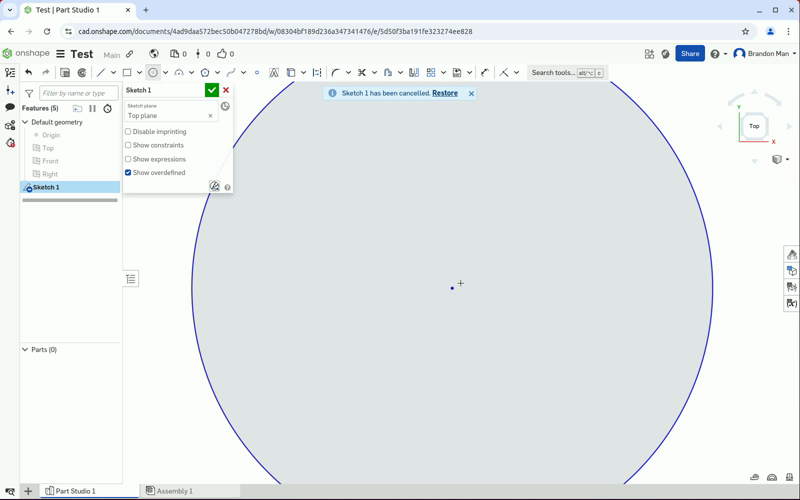
click(460, 282)
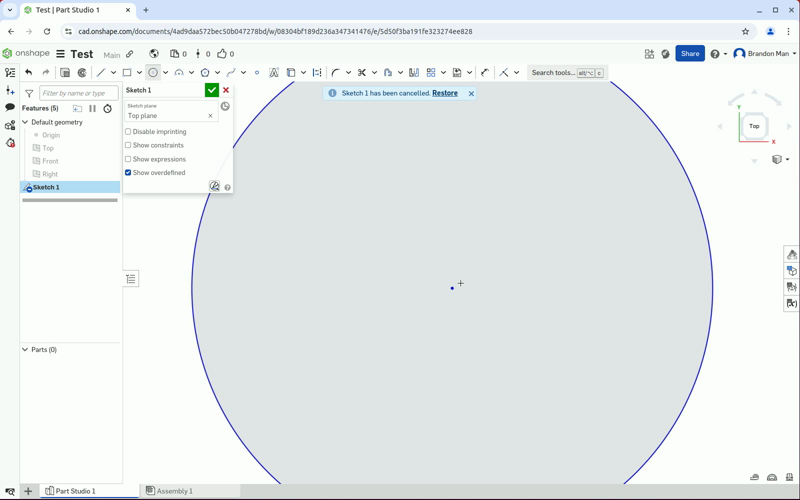
scroll(-6)
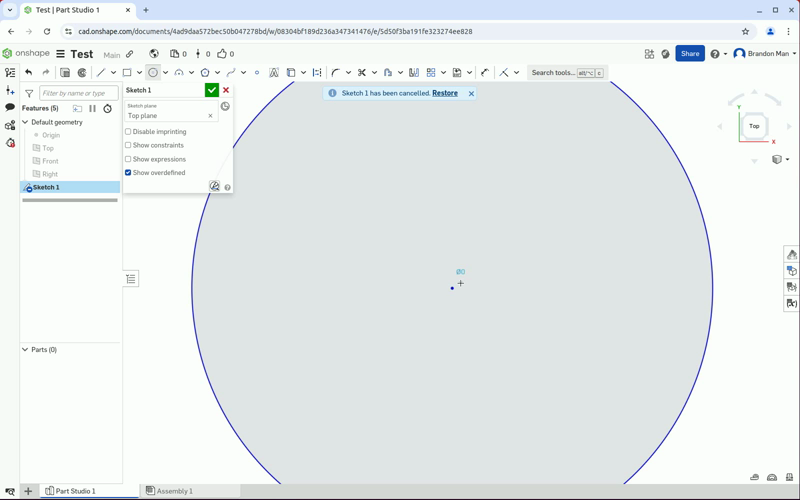
scroll(-6)
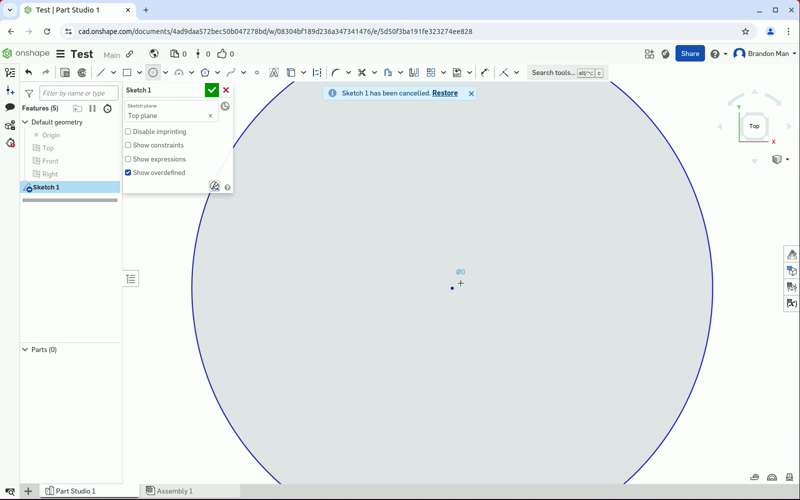
scroll(-6)
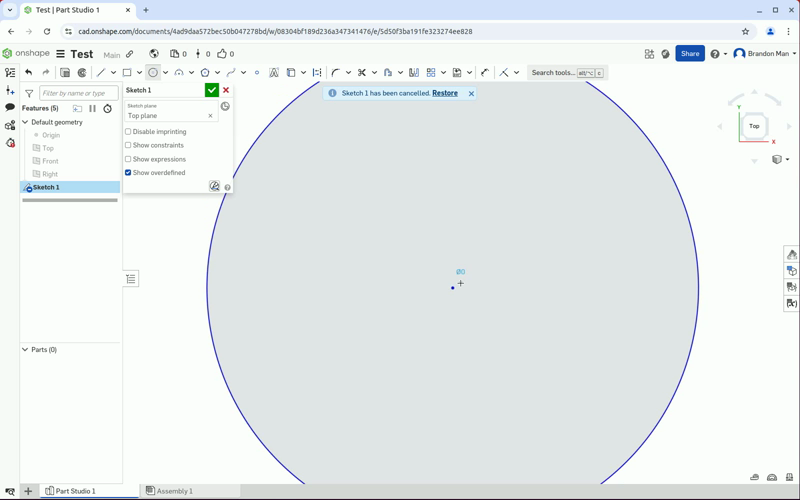
scroll(-6)
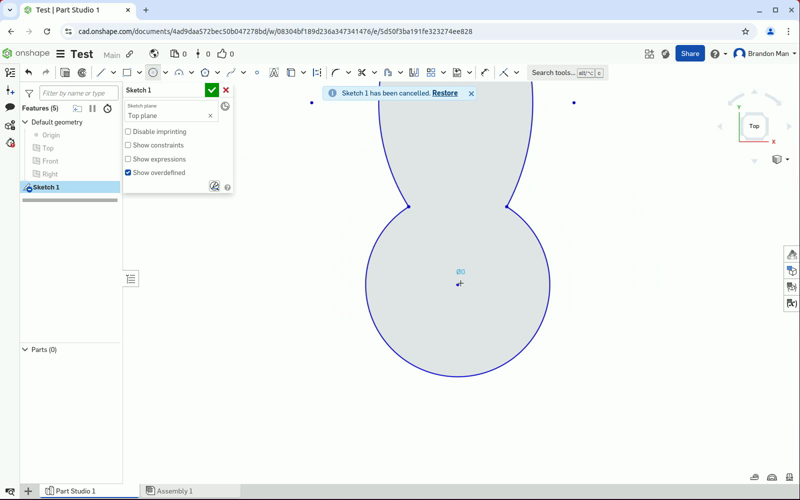
scroll(-6)
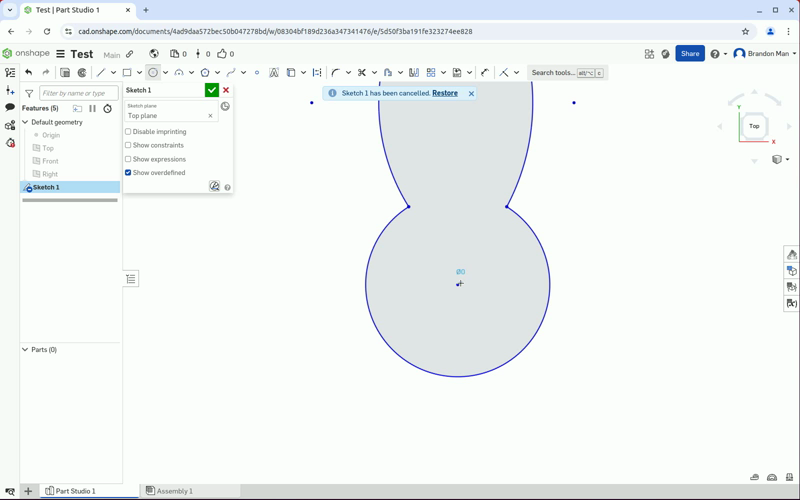
scroll(-6)
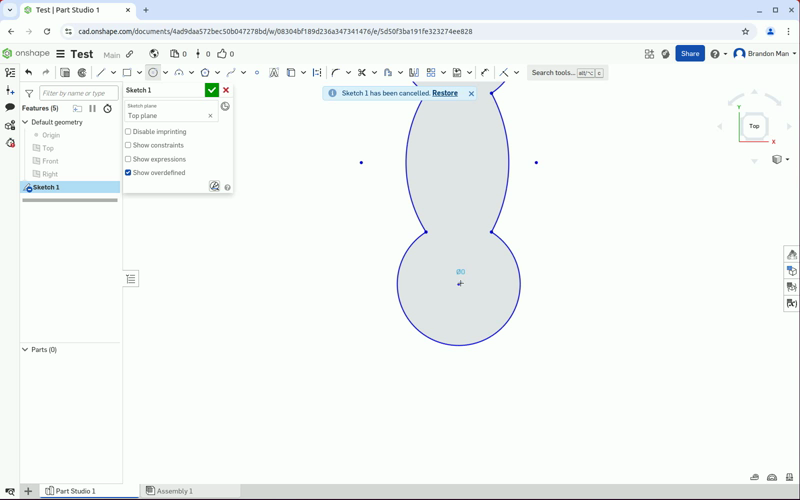
scroll(-6)
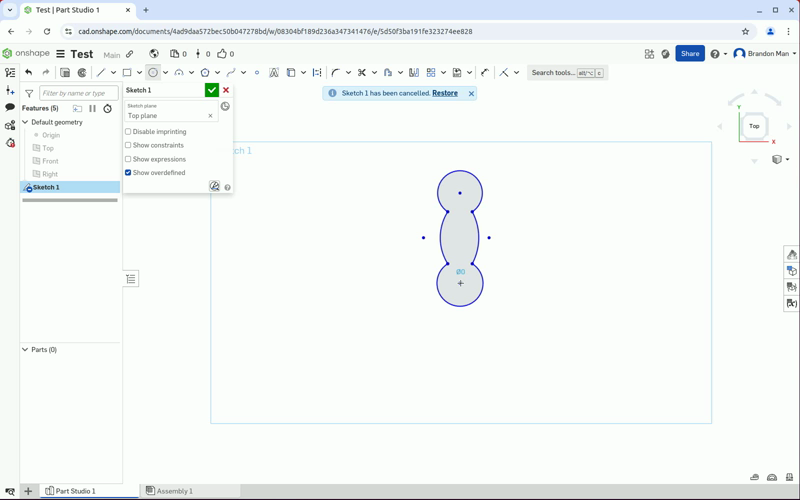
key_up(shift)
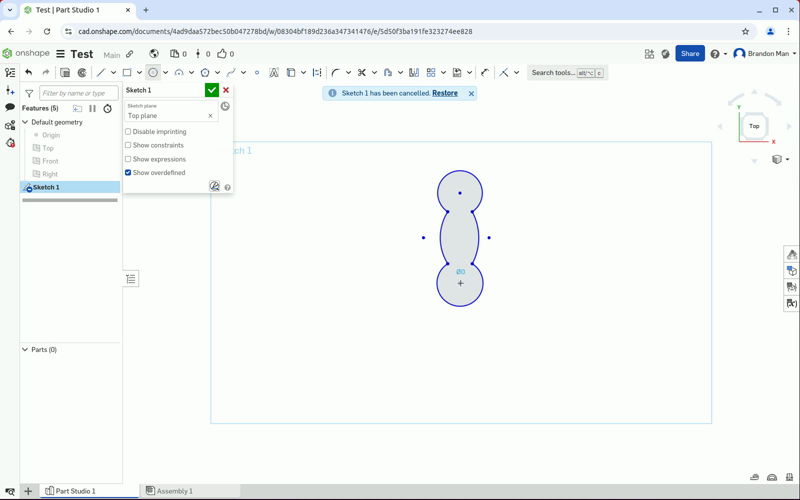
mouse_move(479, 282)
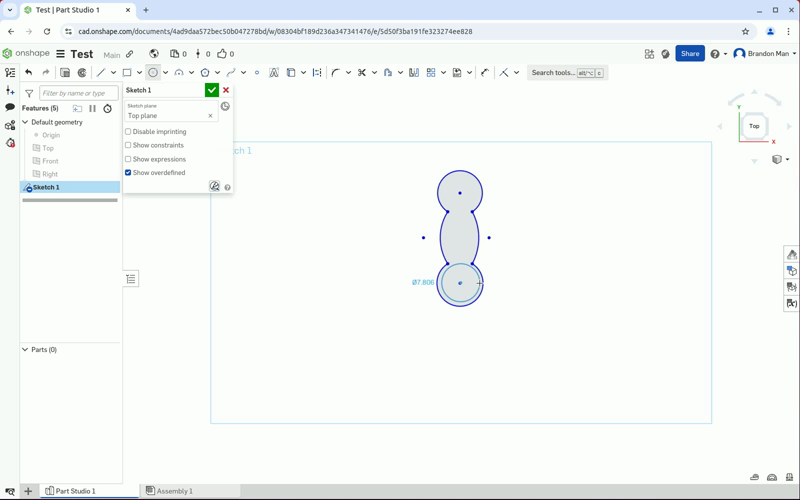
click(479, 282)
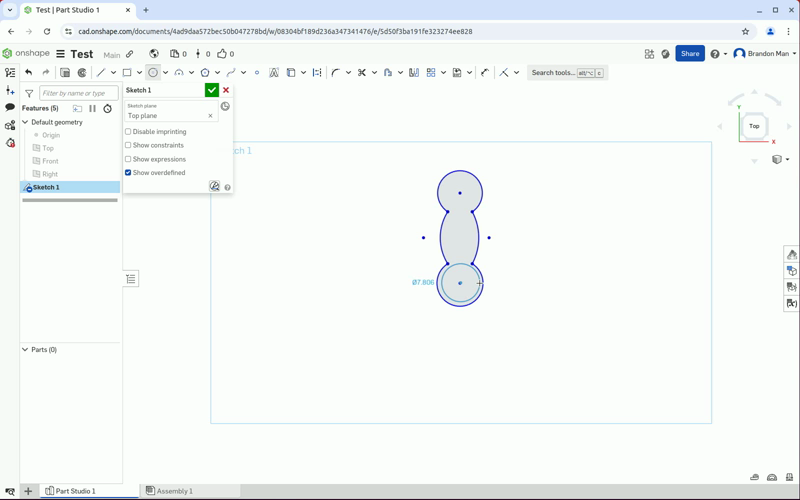
key(esc)
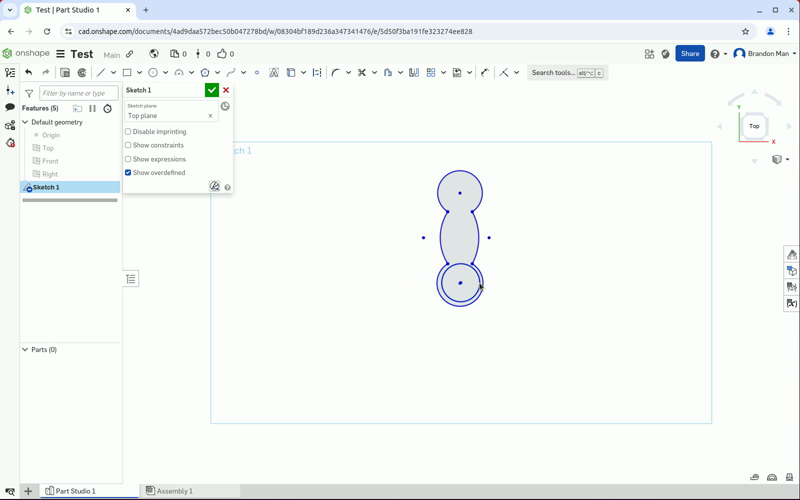
key(c)
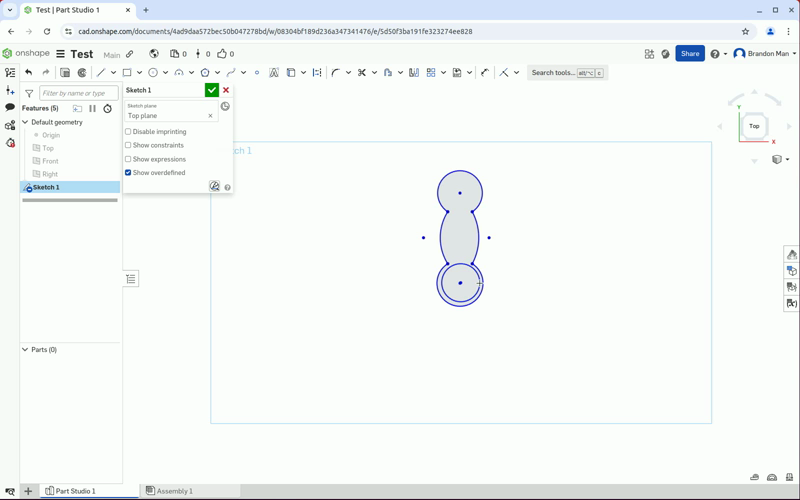
key_down(shift)
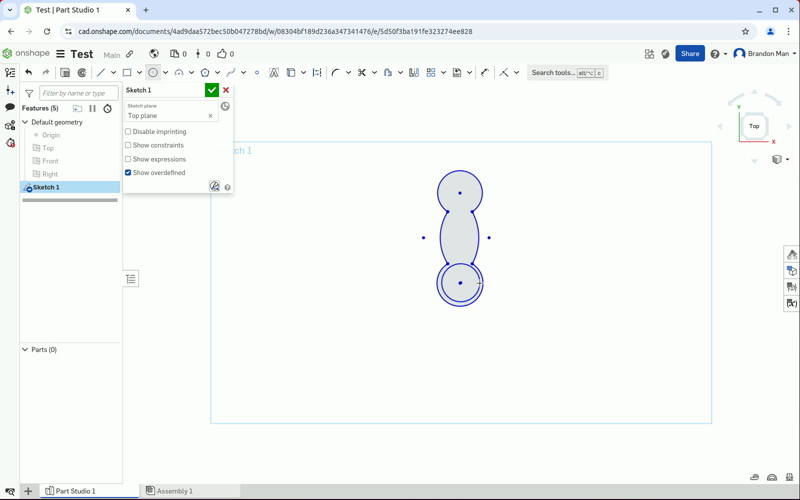
mouse_move(460, 192)
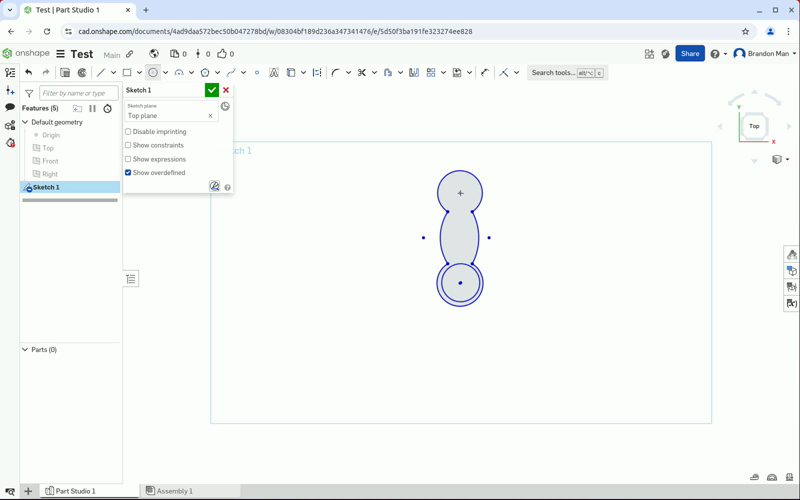
scroll(6)
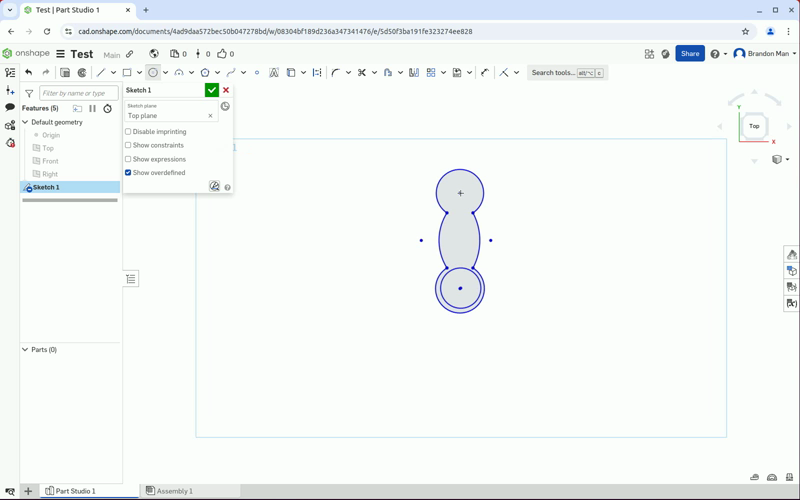
scroll(6)
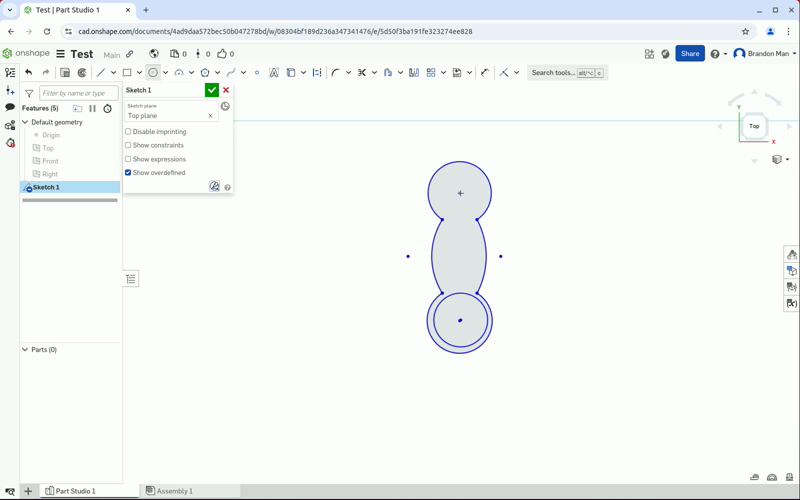
scroll(6)
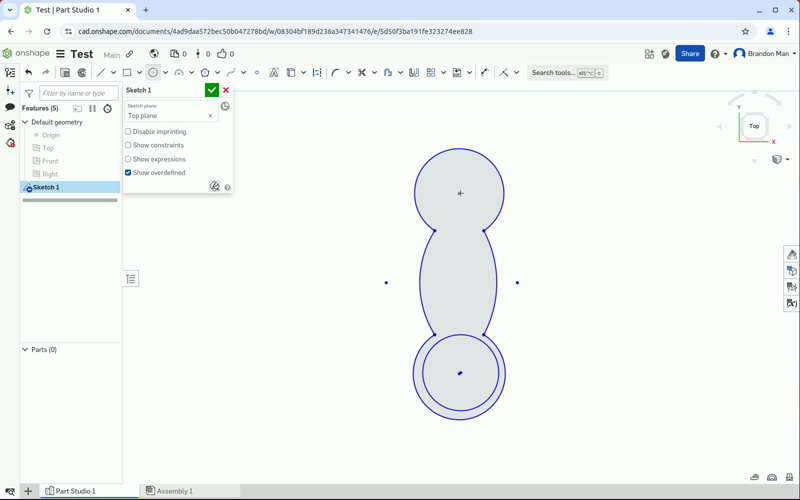
scroll(6)
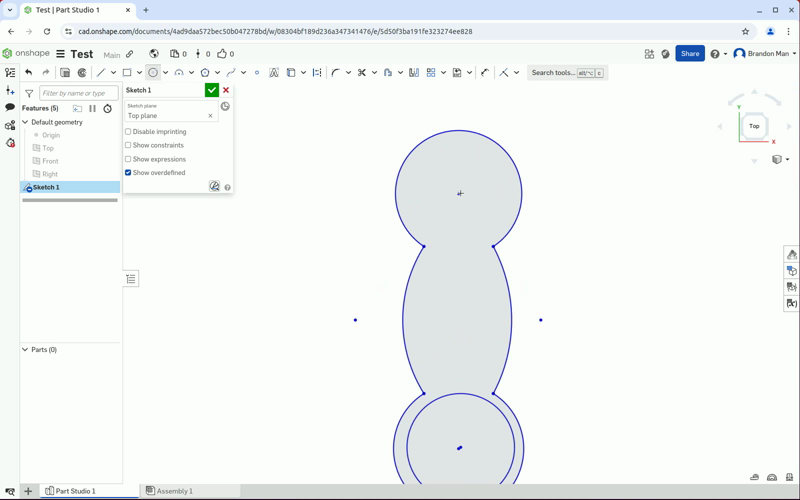
scroll(6)
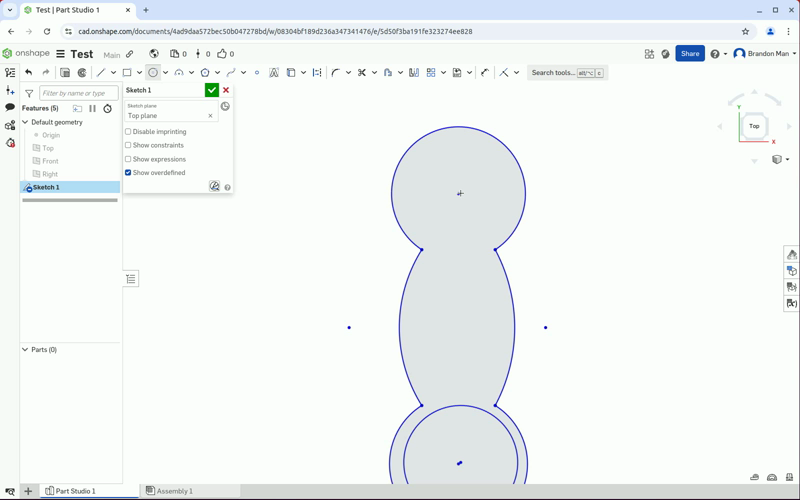
scroll(6)
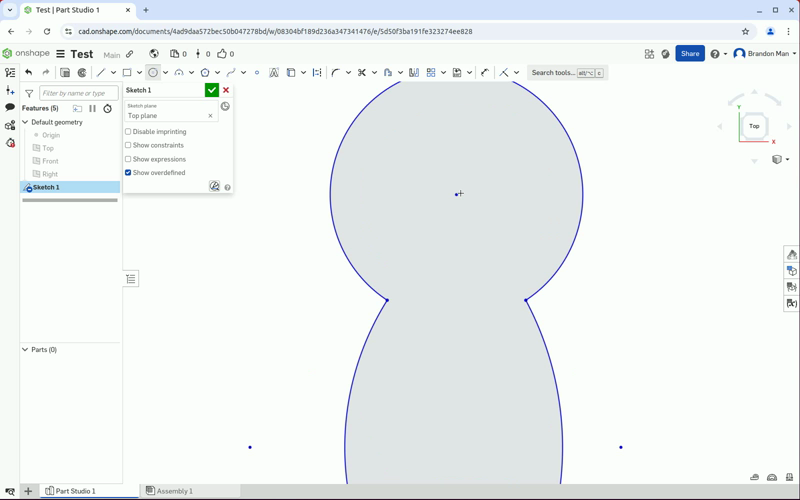
scroll(6)
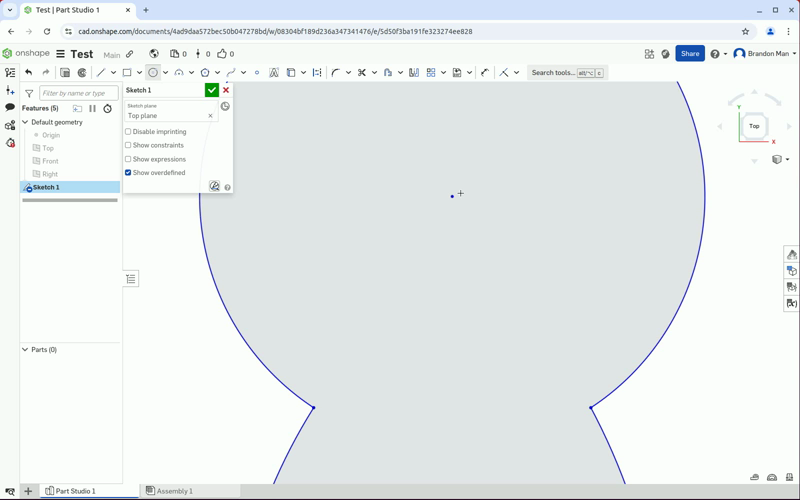
click(460, 192)
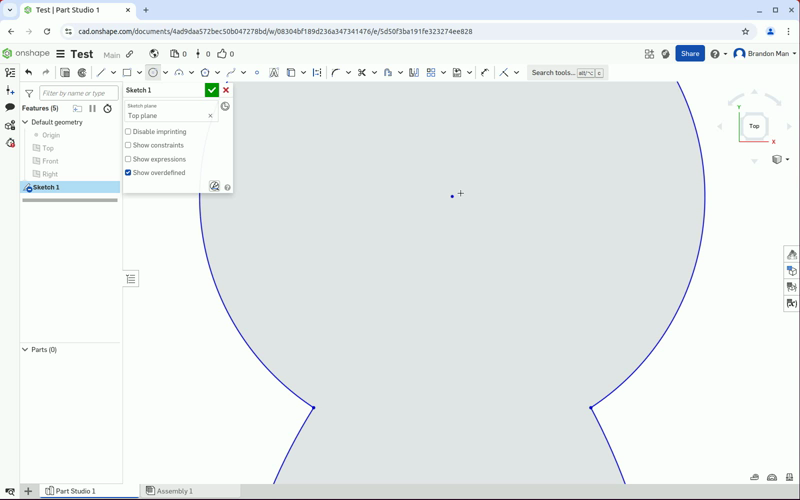
scroll(-6)
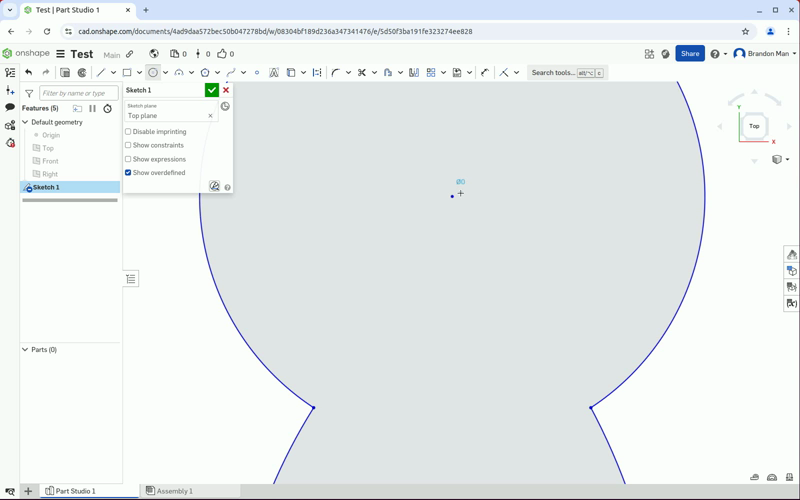
scroll(-6)
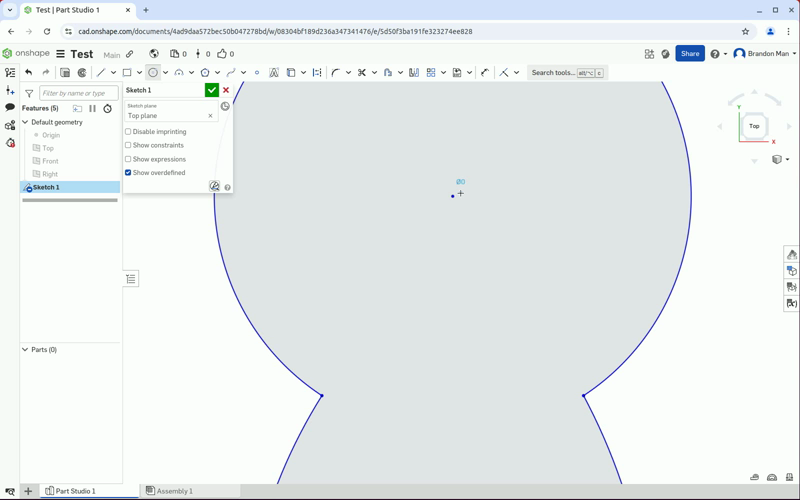
scroll(-6)
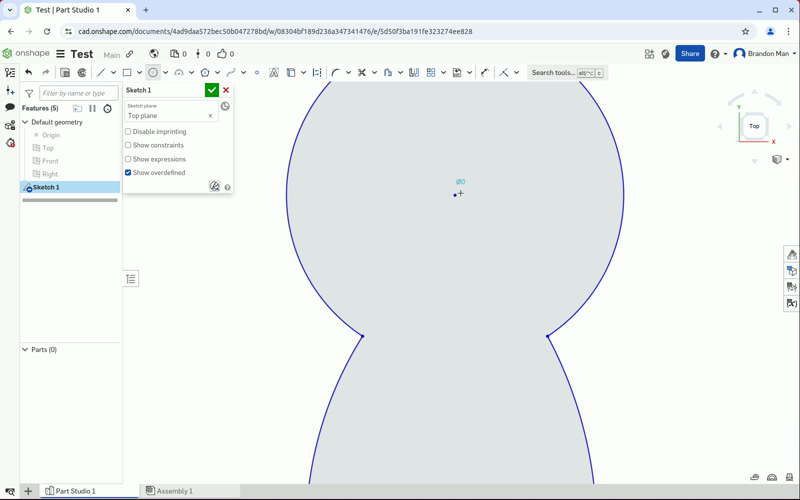
scroll(-6)
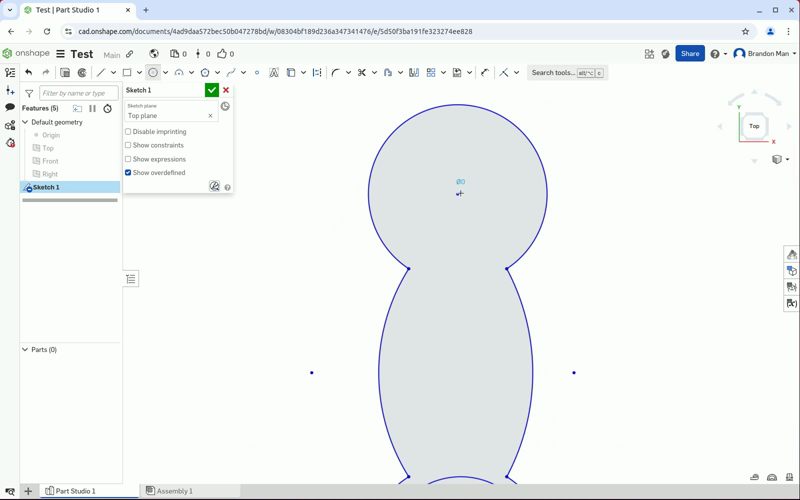
scroll(-6)
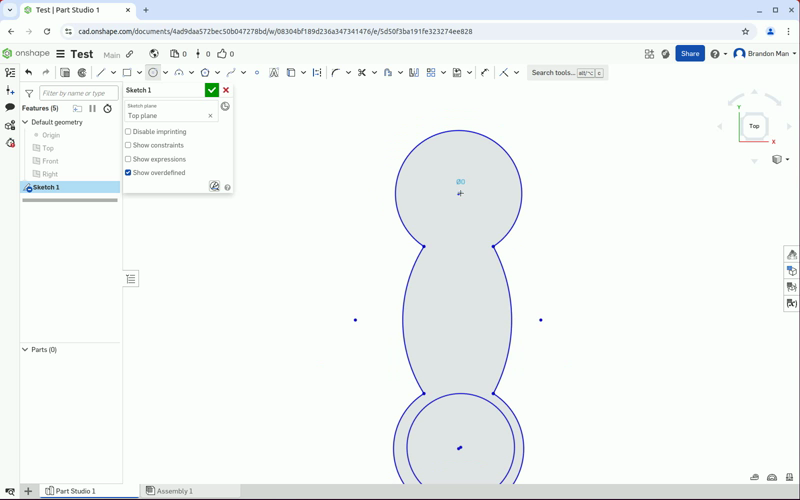
scroll(-6)
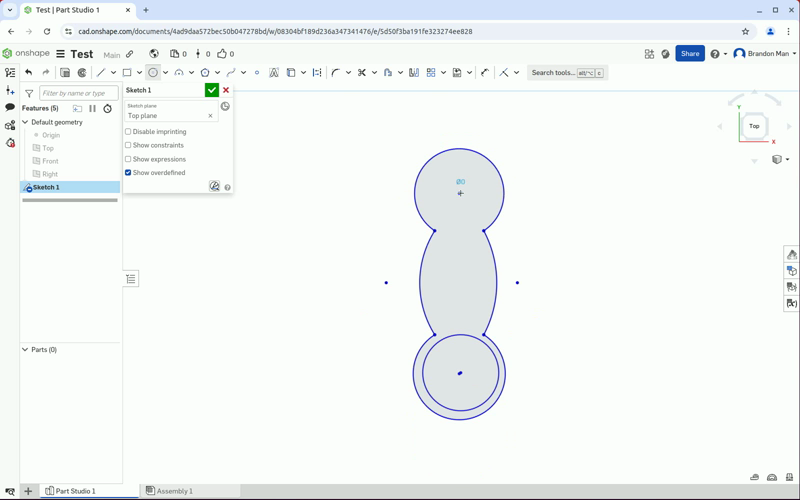
scroll(-6)
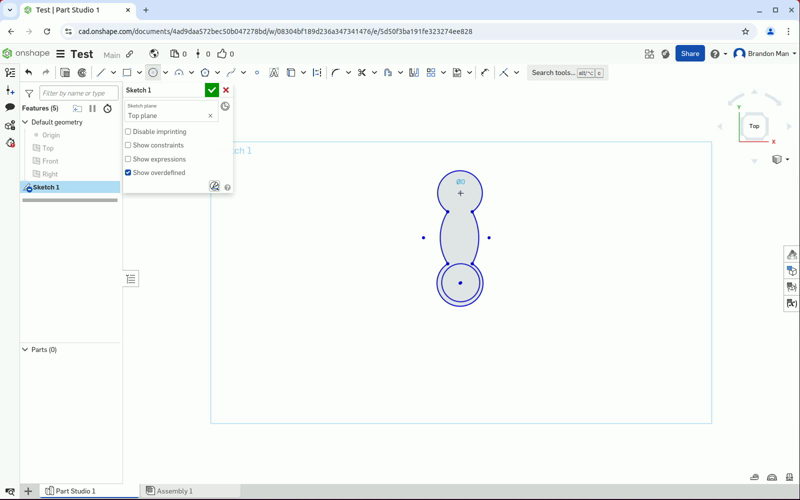
key_up(shift)
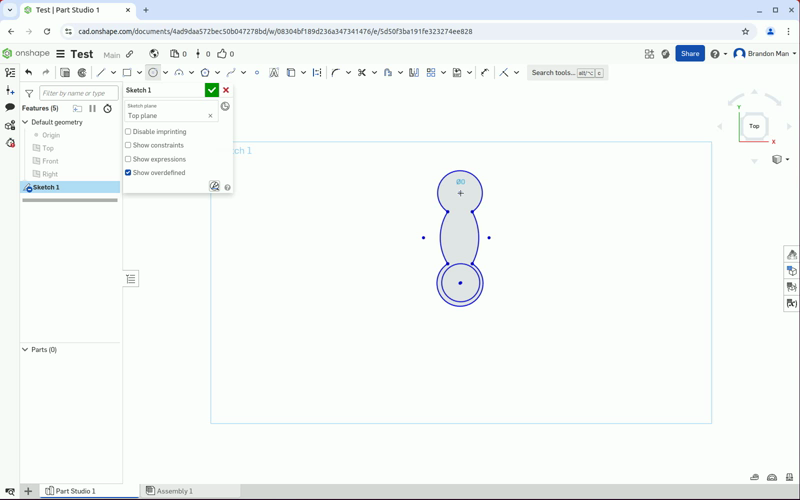
mouse_move(479, 192)
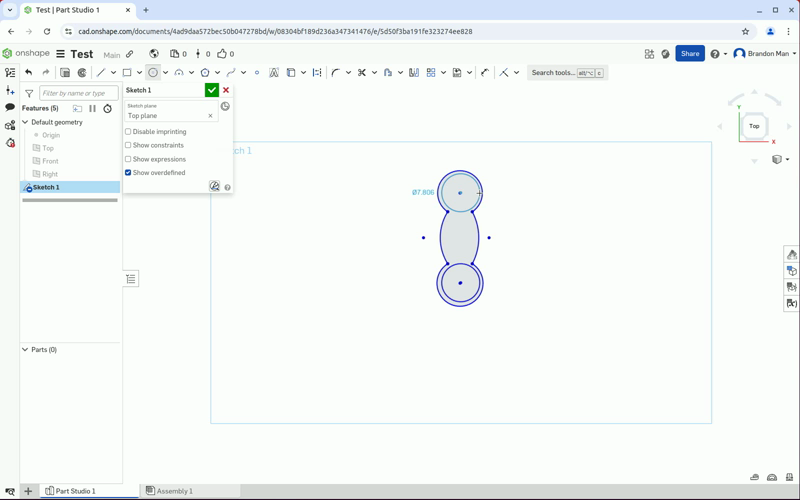
click(479, 192)
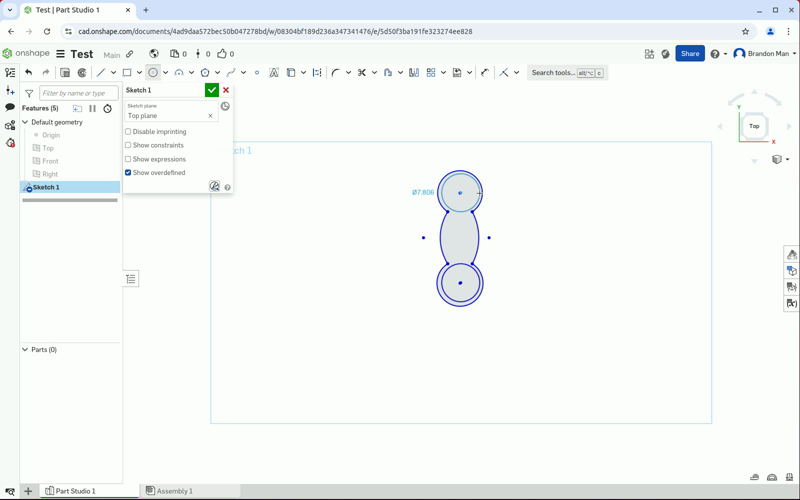
key(esc)
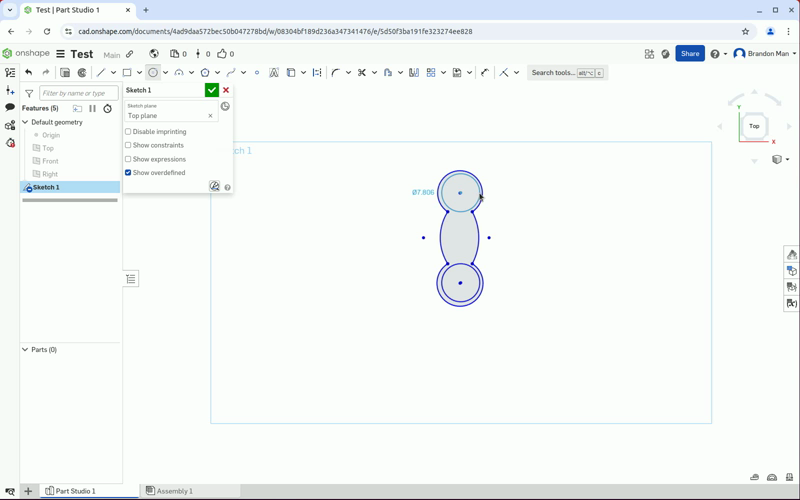
mouse_move(456, 258)
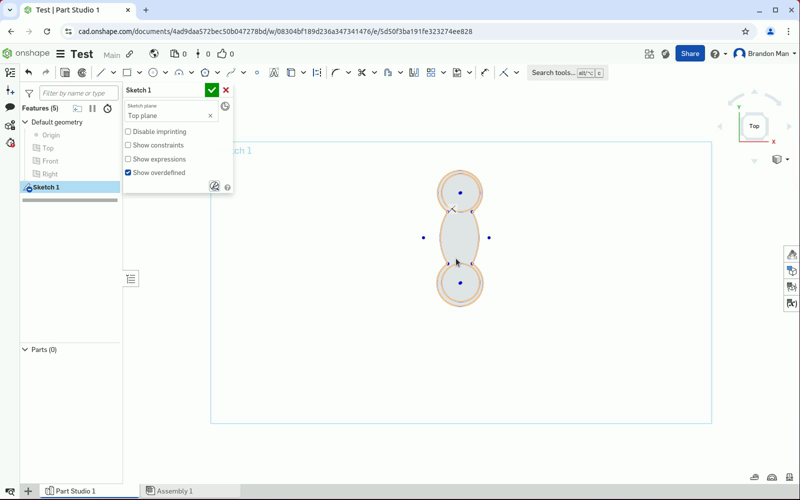
click(456, 258)
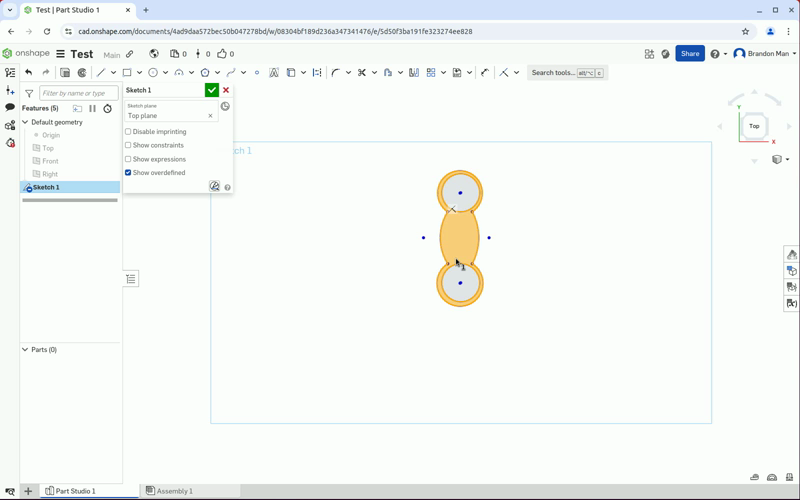
mouse_move(73, 352)
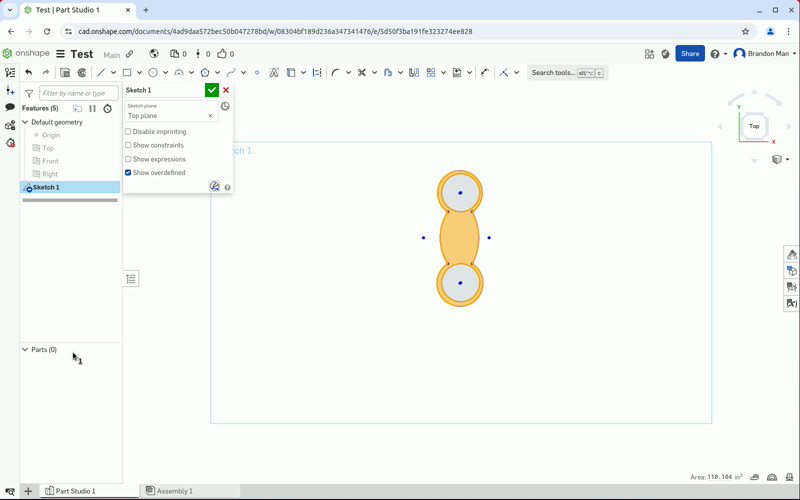
key(shift+y)
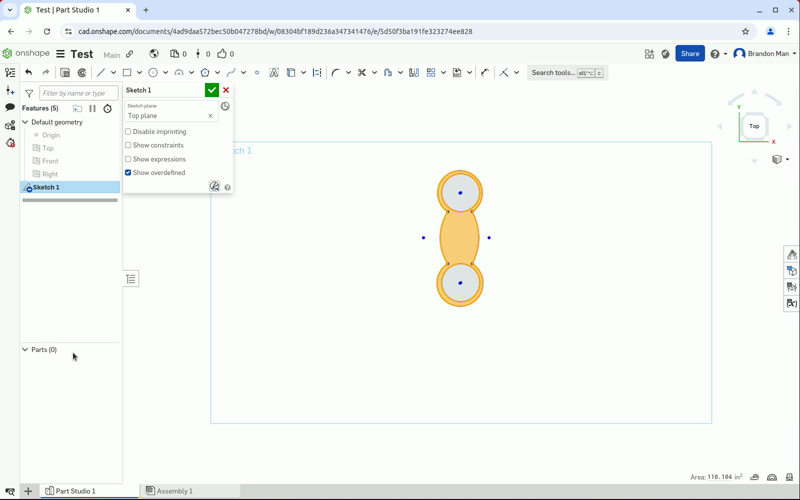
key(shift+e)
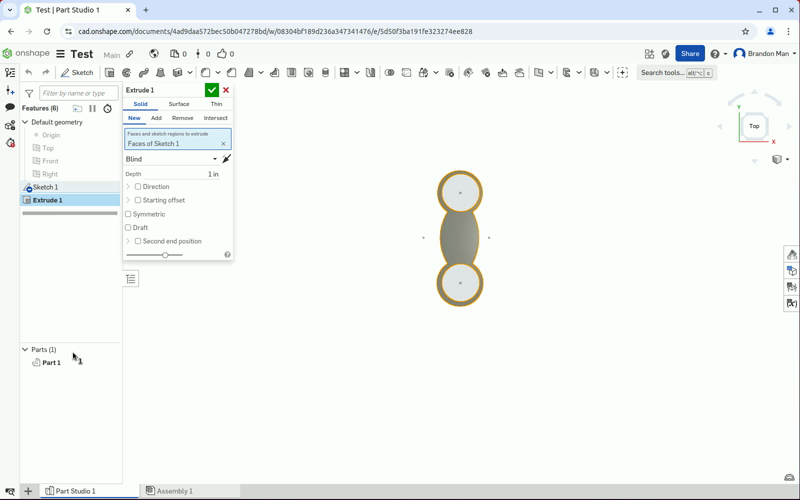
mouse_move(143, 106)
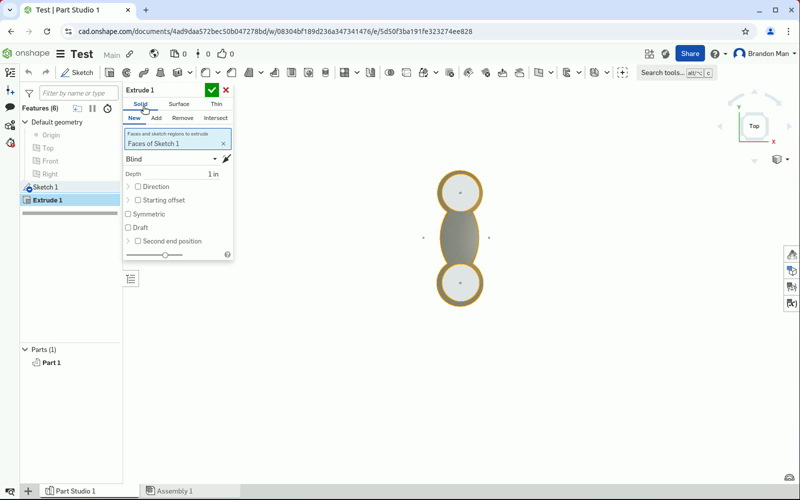
click(143, 106)
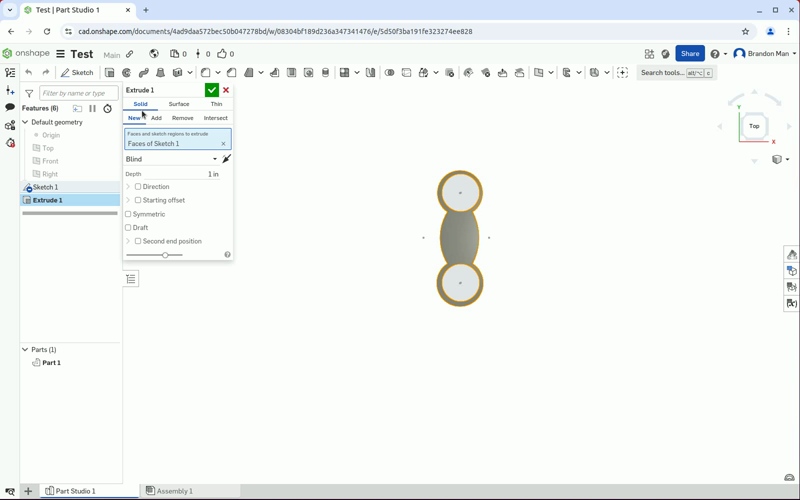
mouse_move(137, 120)
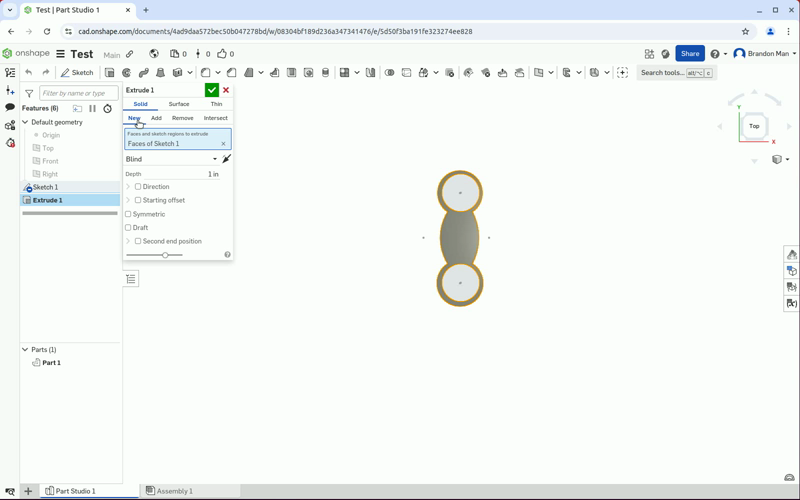
click(137, 120)
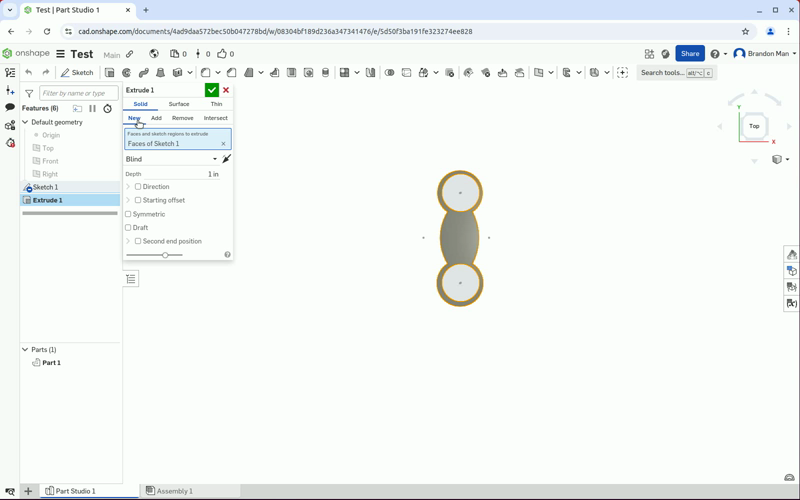
key(tab, 4)
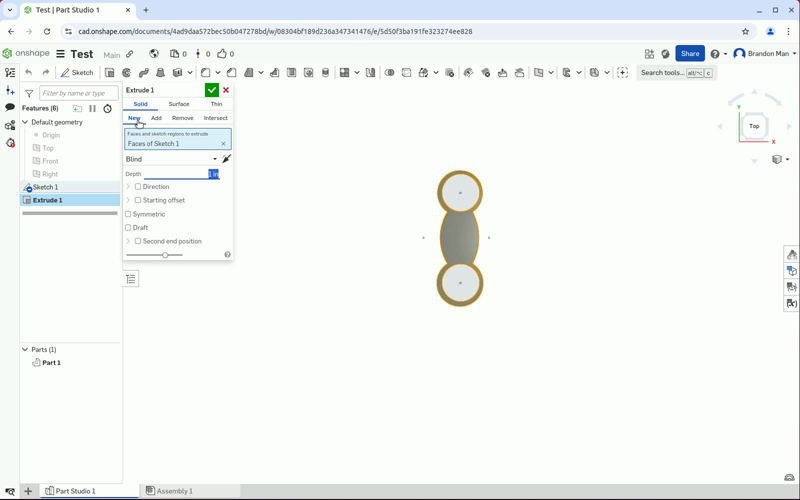
text(1.685)
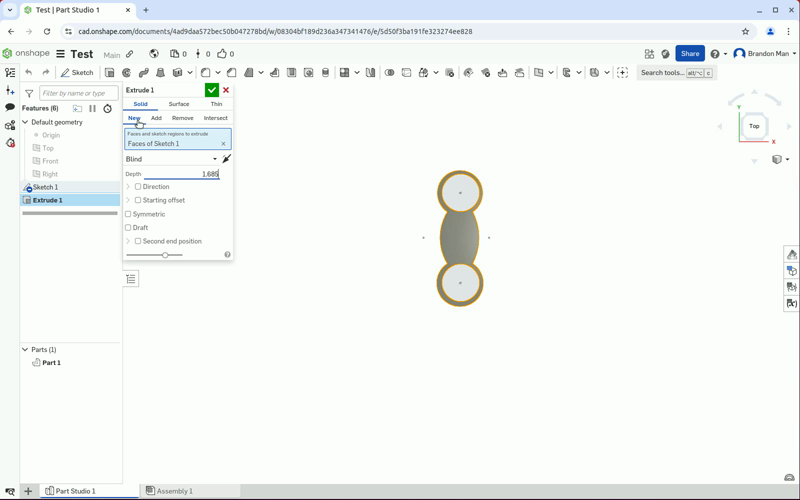
key(enter)
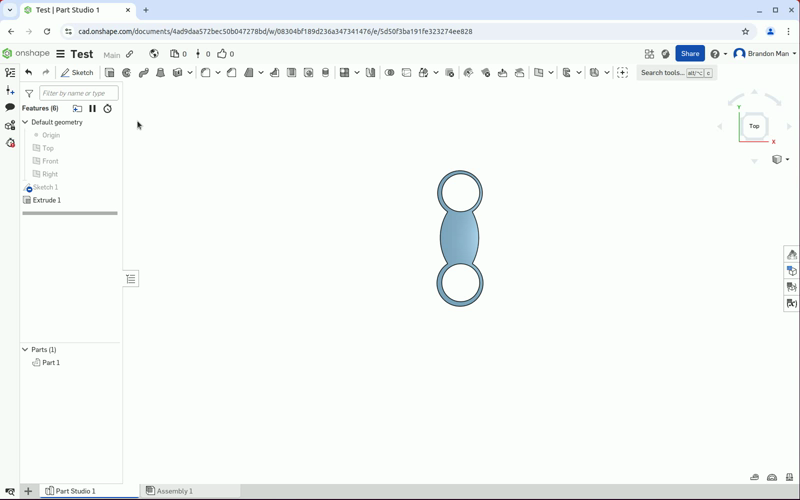
key(shift+h)
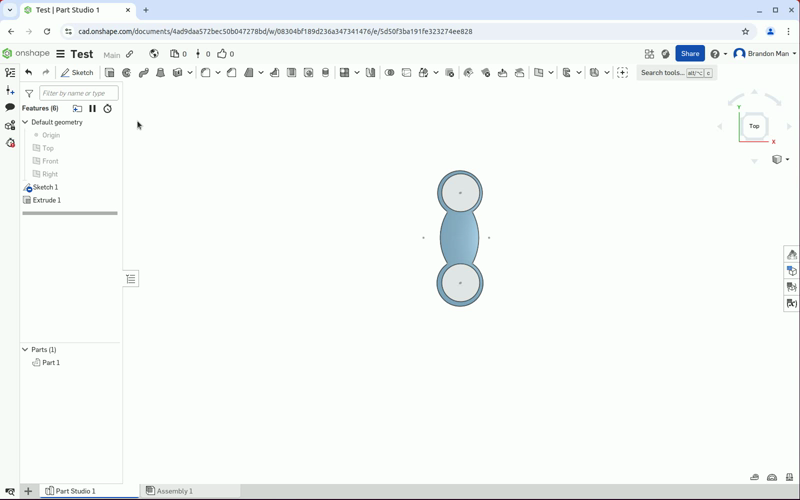
key(shift+h)
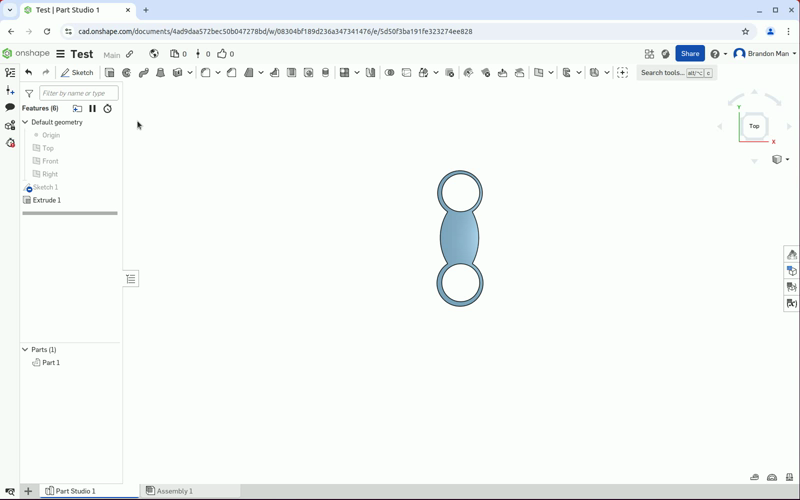
mouse_move(73, 189)
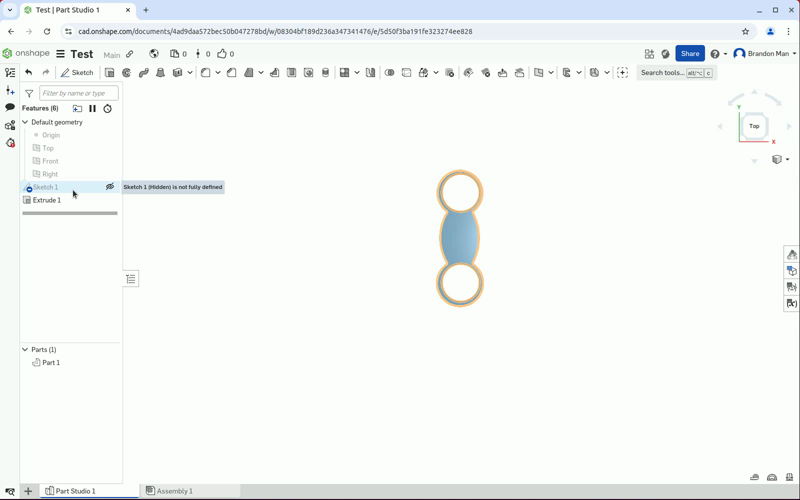
click(73, 189)
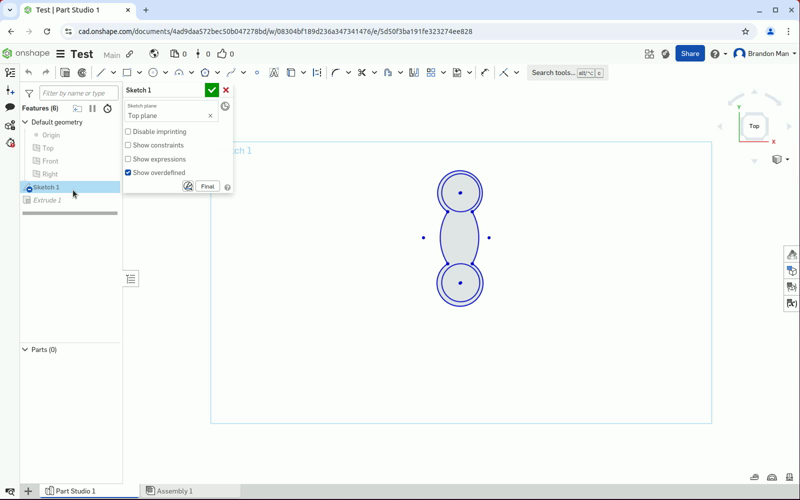
mouse_move(229, 92)
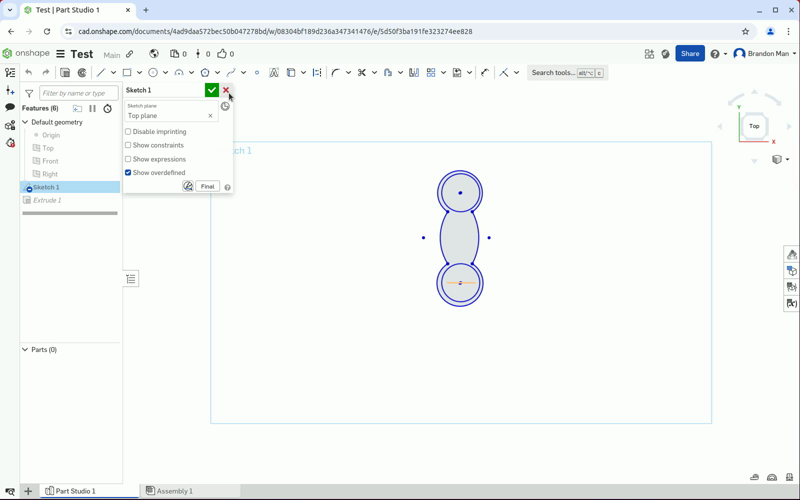
click(229, 92)
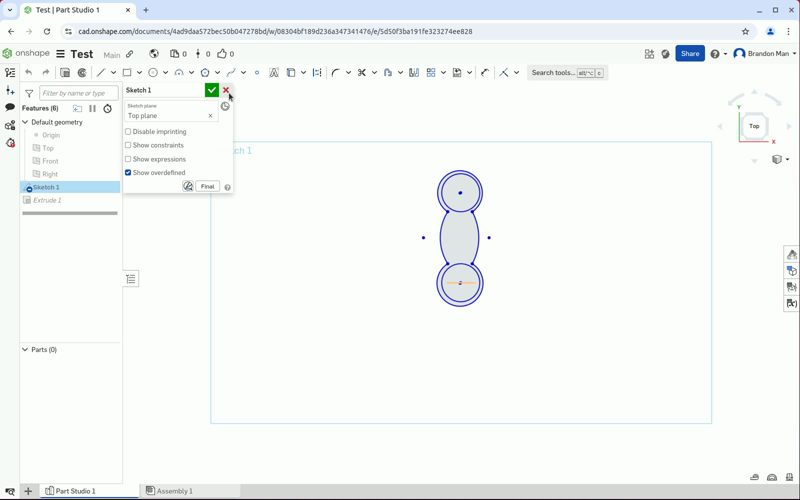
key(shift+s)
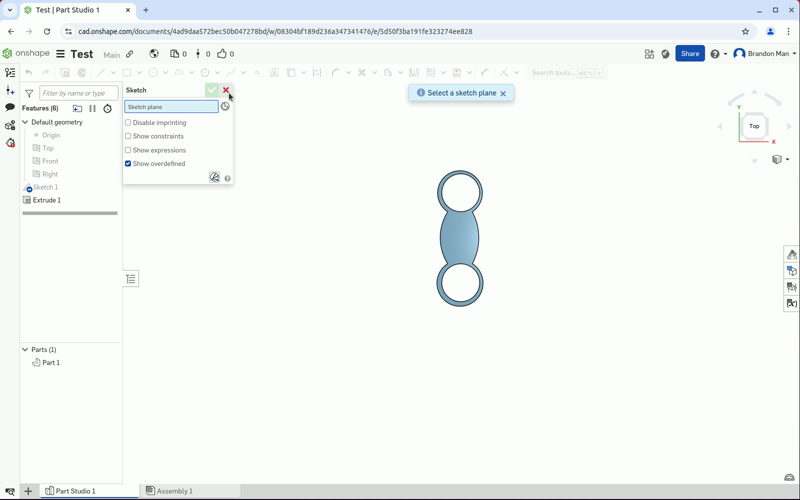
mouse_move(73, 150)
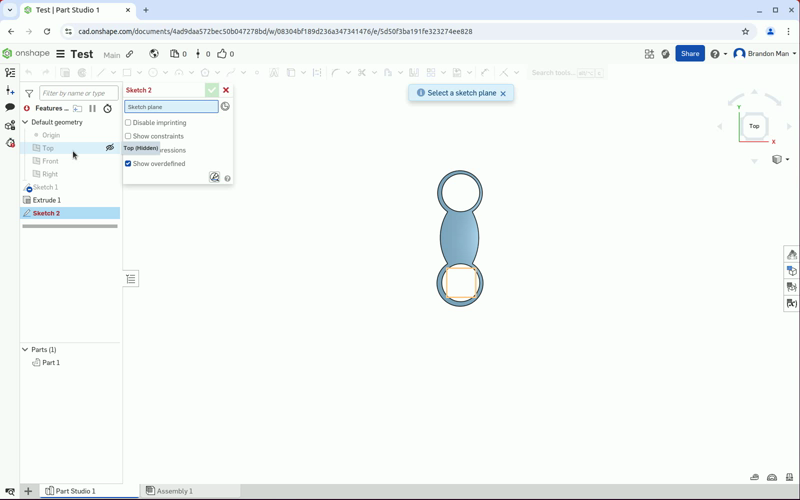
click(73, 150)
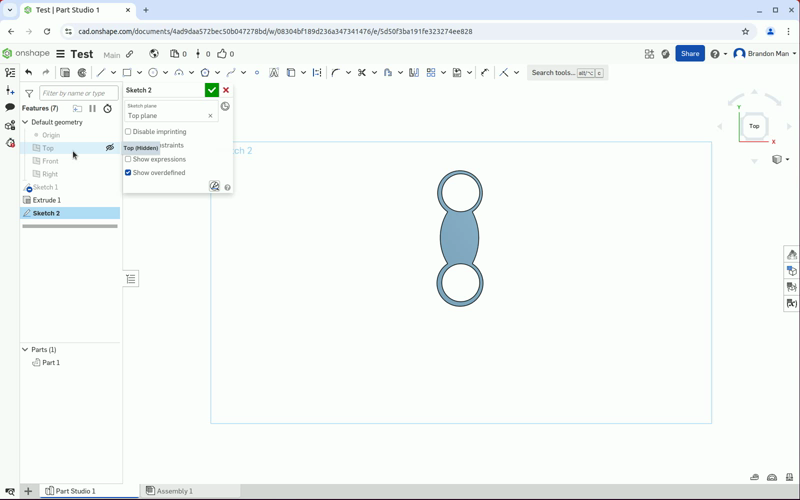
mouse_move(73, 352)
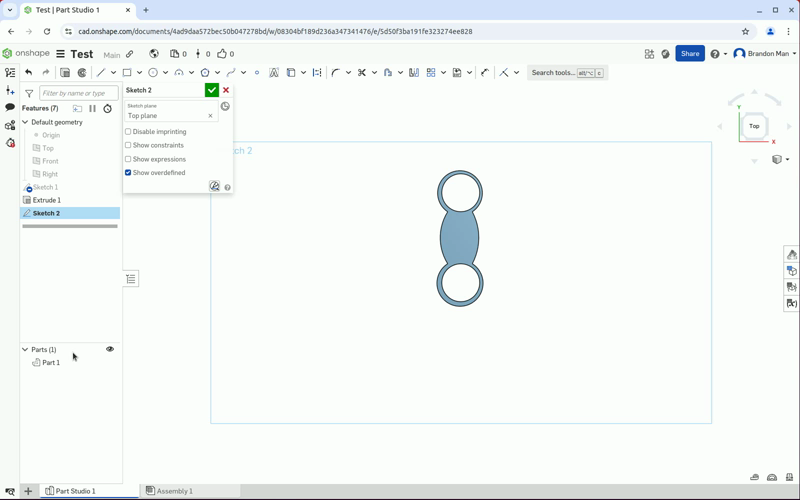
key(y)
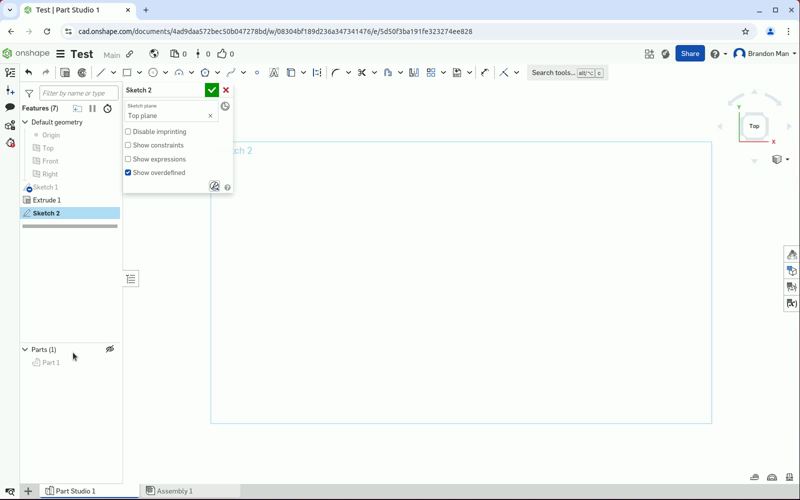
key(a)
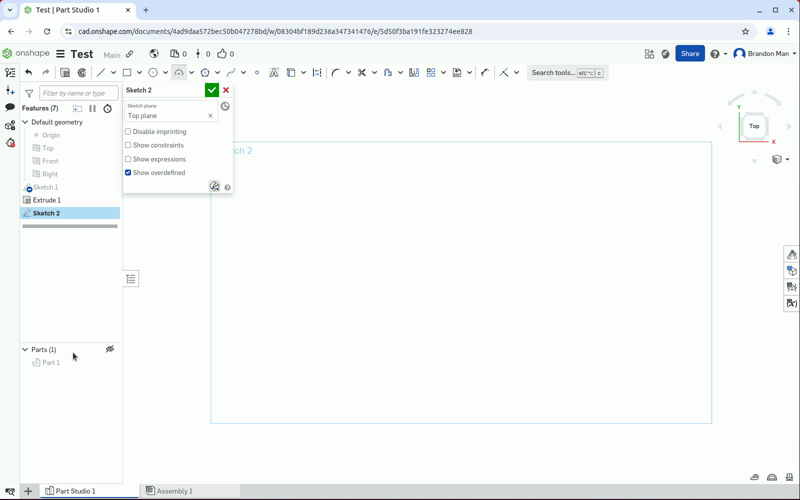
key_down(shift)
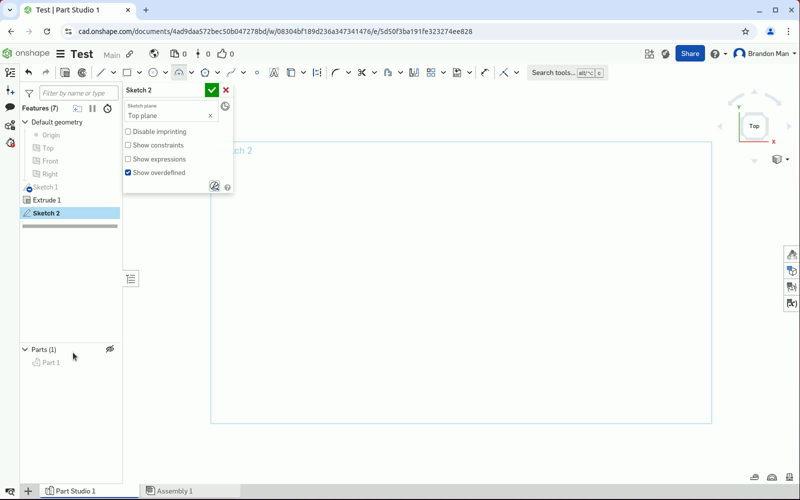
mouse_move(392, 307)
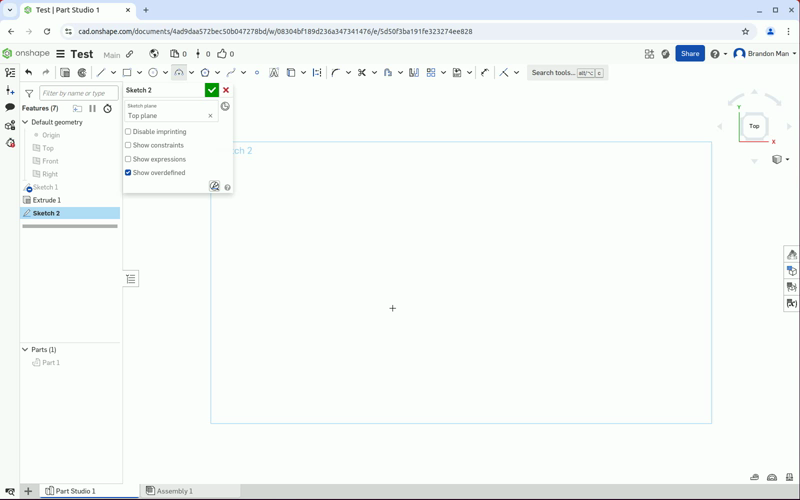
click(392, 307)
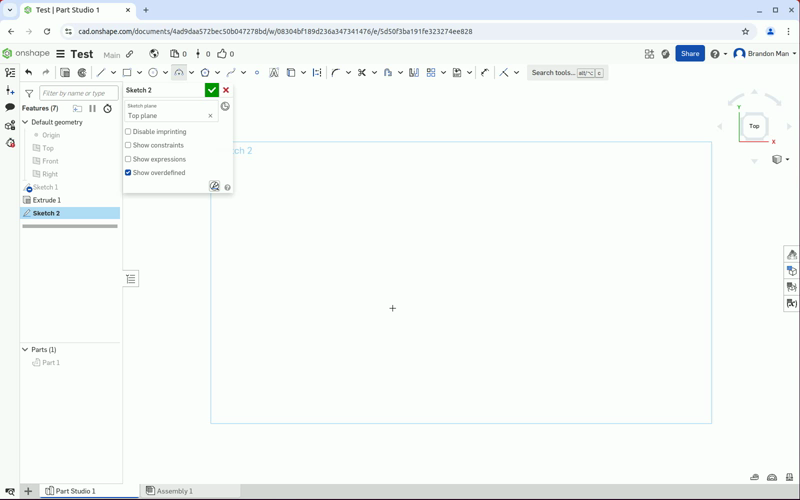
key_up(shift)
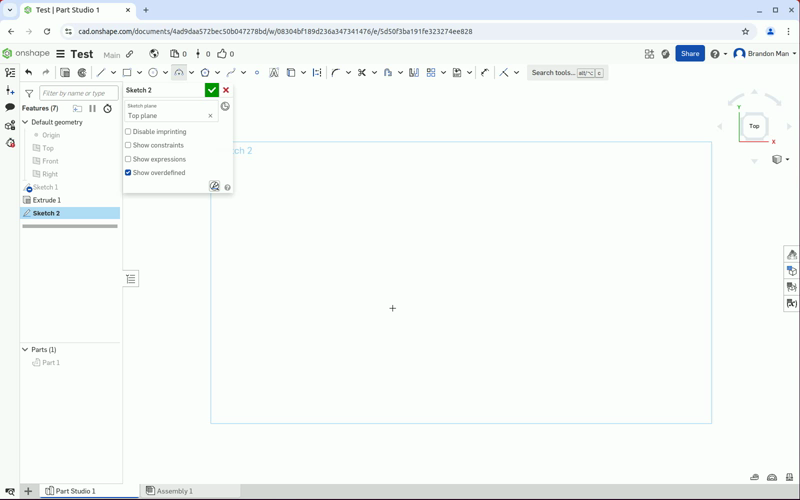
key_down(shift)
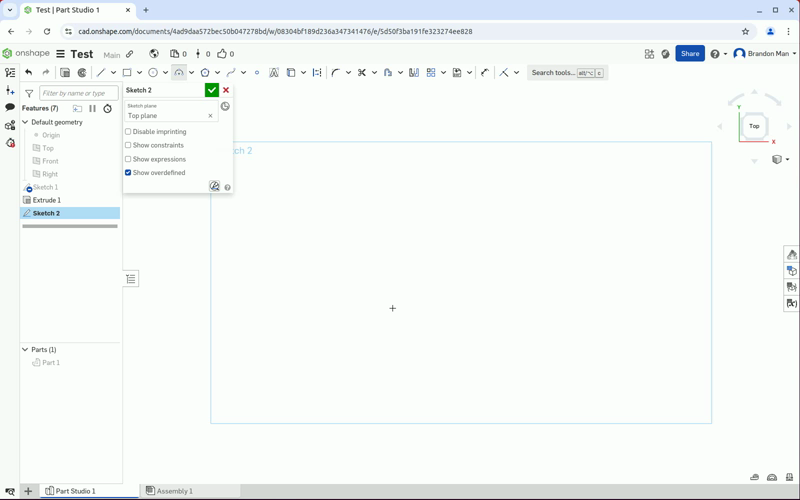
mouse_move(404, 328)
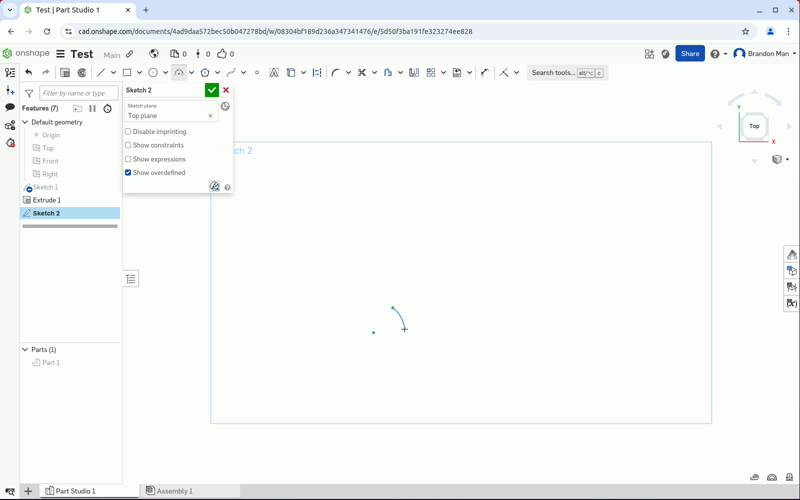
click(404, 328)
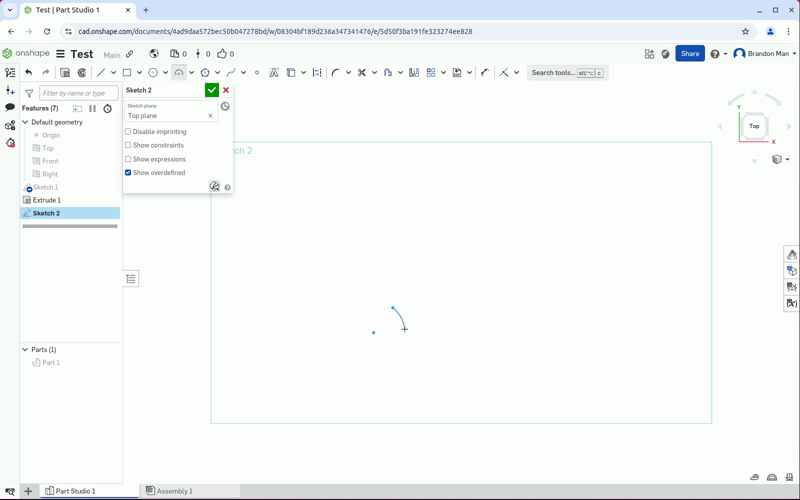
mouse_move(363, 338)
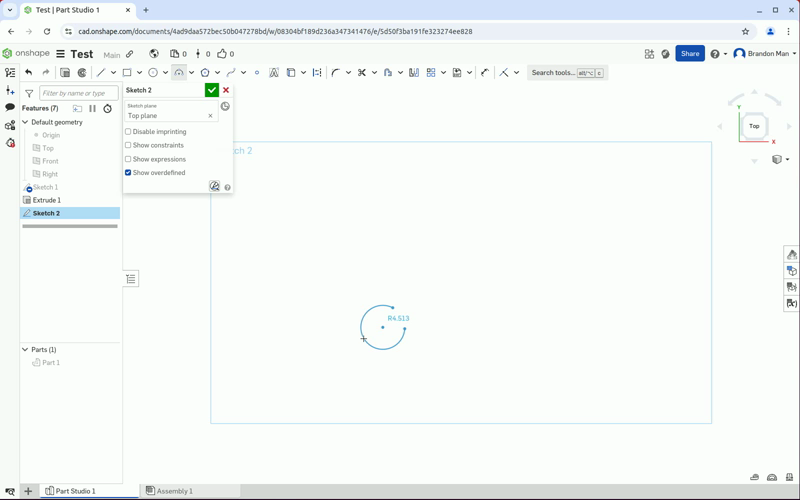
click(363, 338)
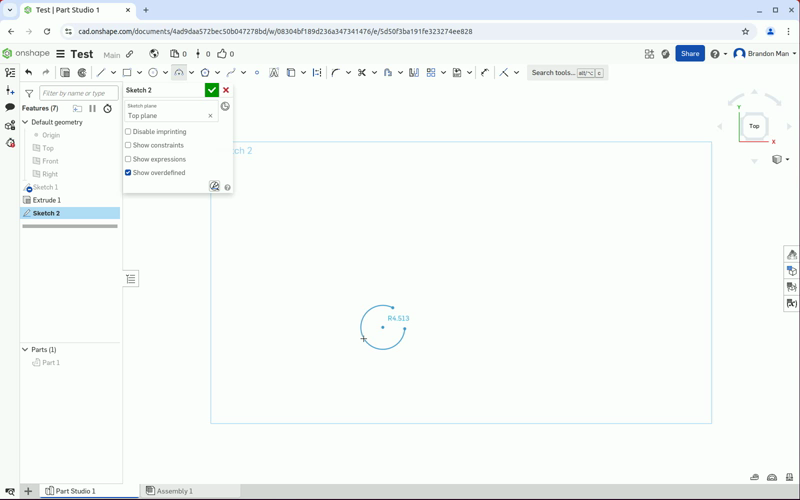
key_up(shift)
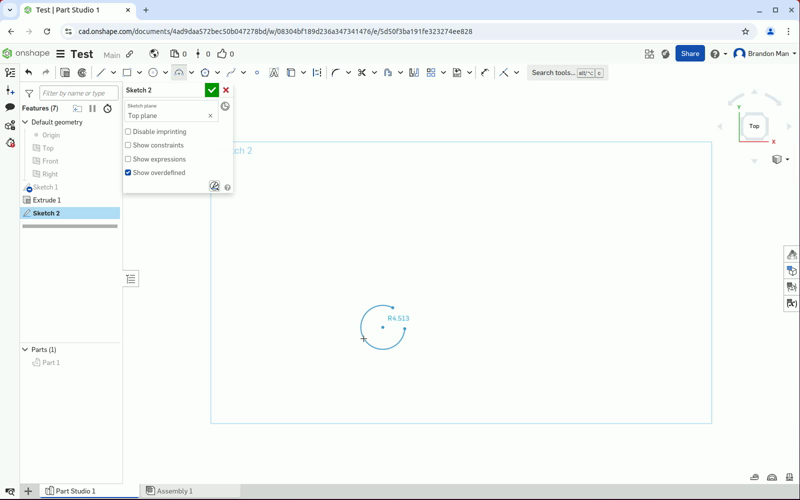
mouse_move(404, 328)
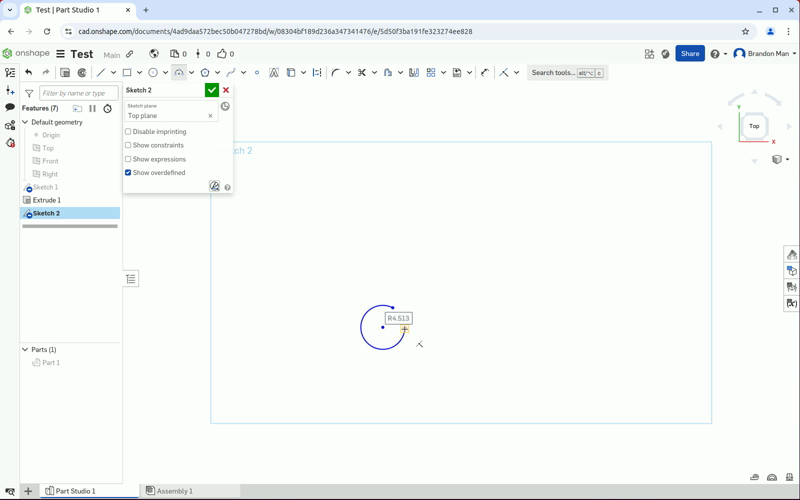
click(404, 328)
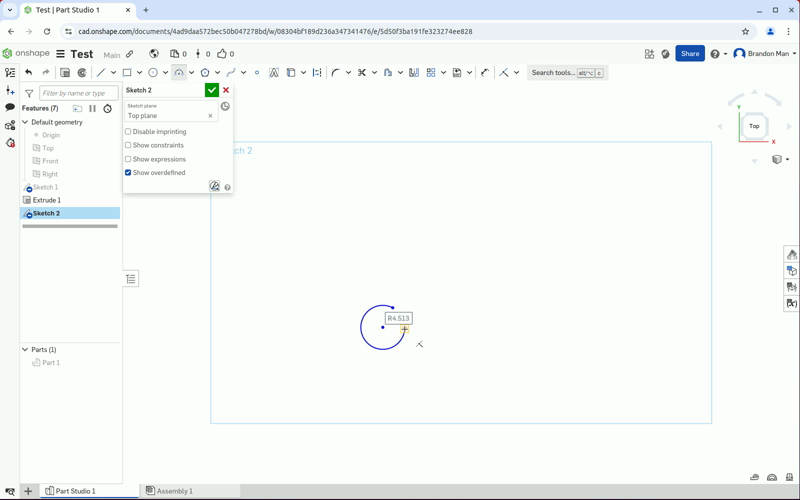
key_down(shift)
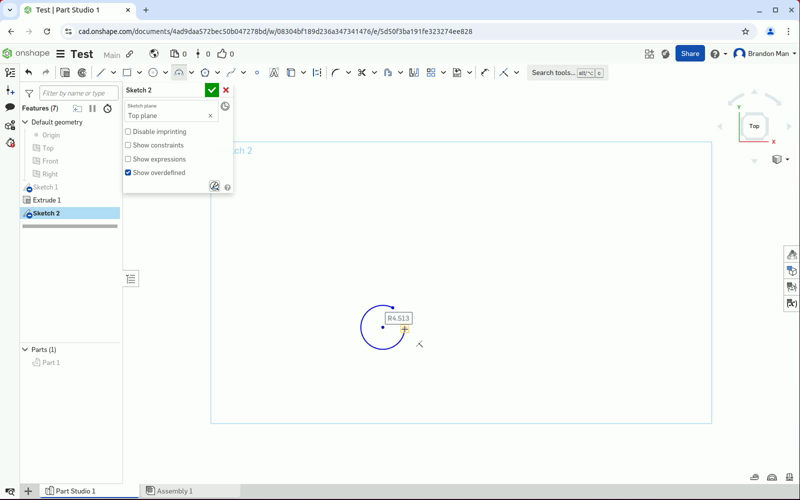
mouse_move(450, 302)
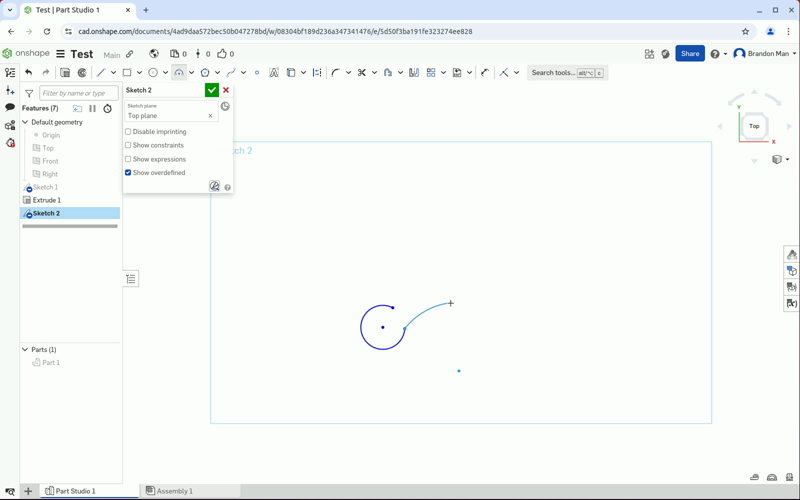
click(450, 302)
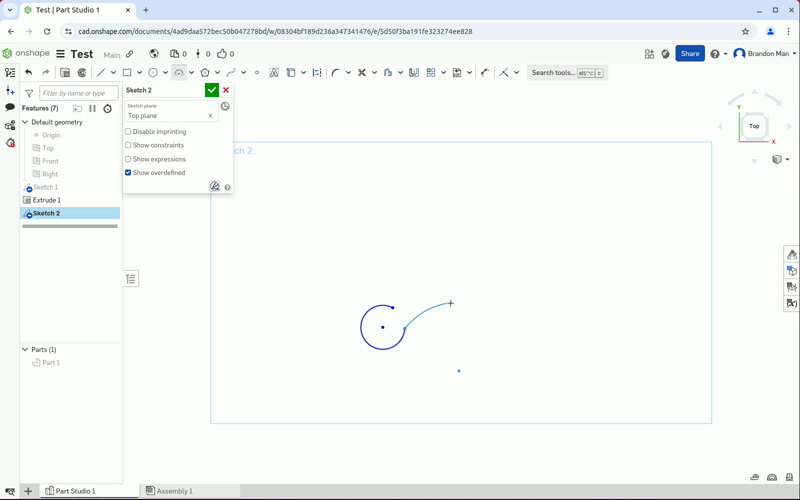
mouse_move(431, 322)
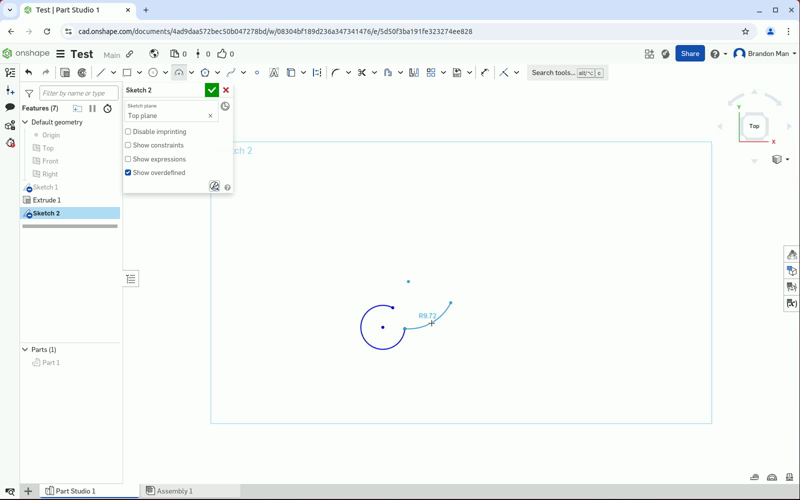
click(431, 322)
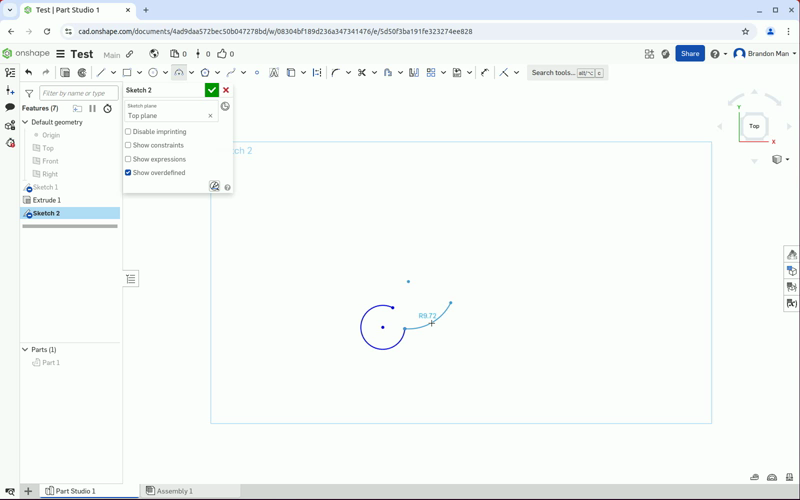
key_up(shift)
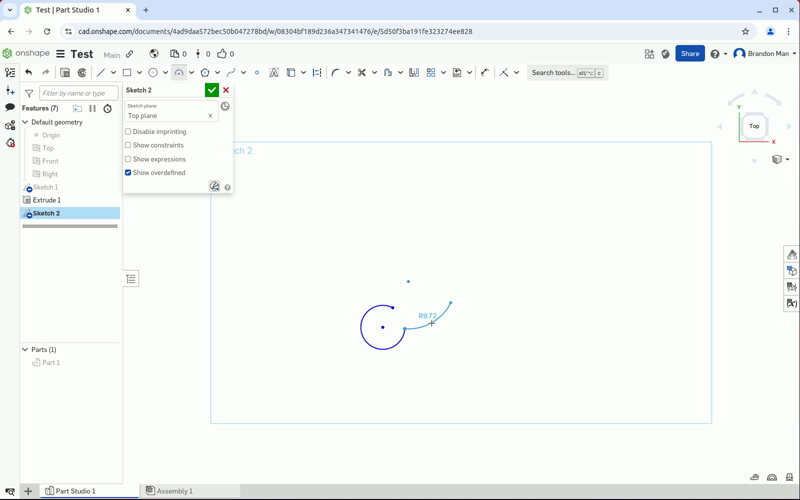
mouse_move(450, 302)
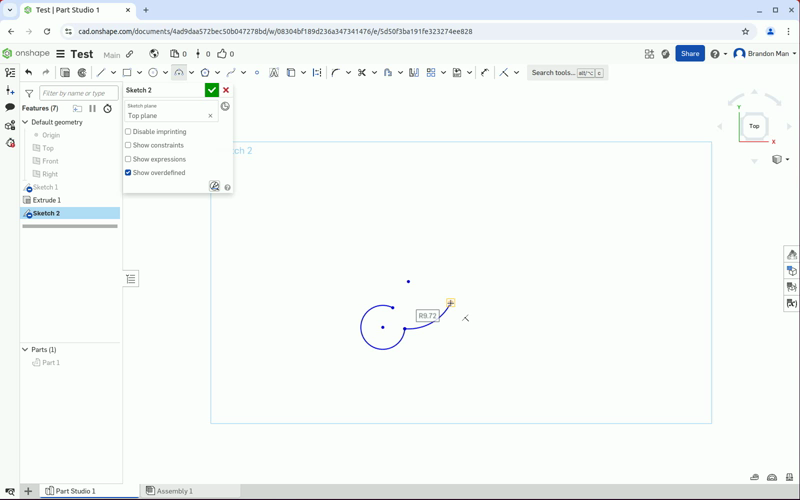
click(450, 302)
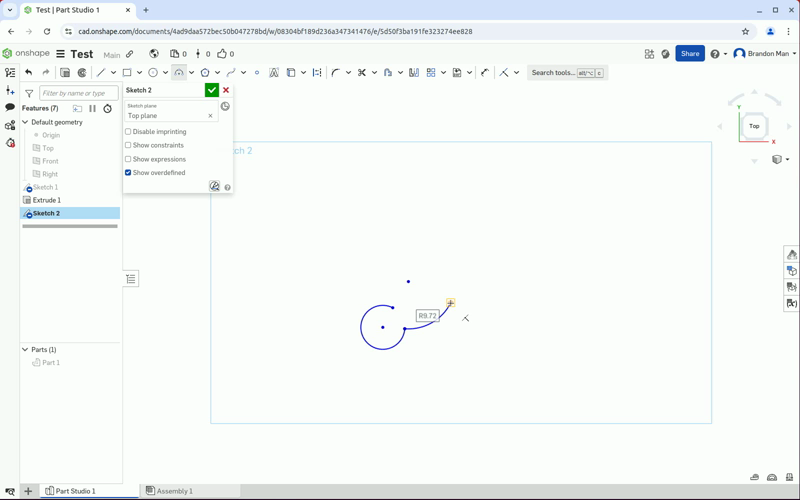
key_down(shift)
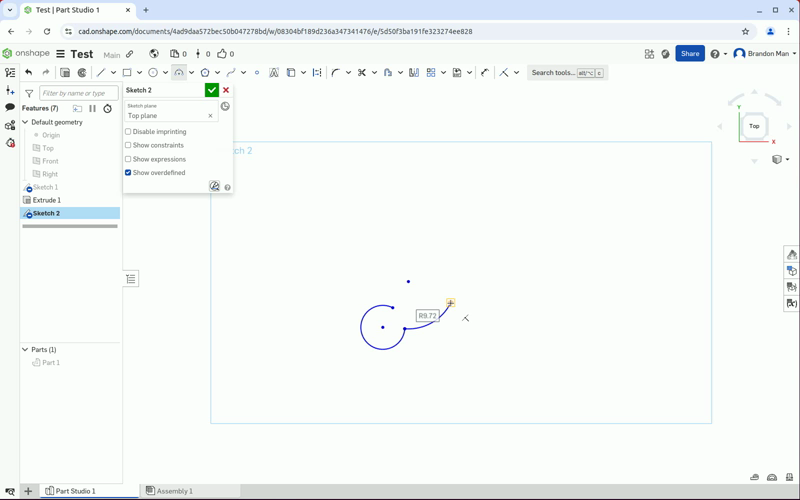
mouse_move(438, 281)
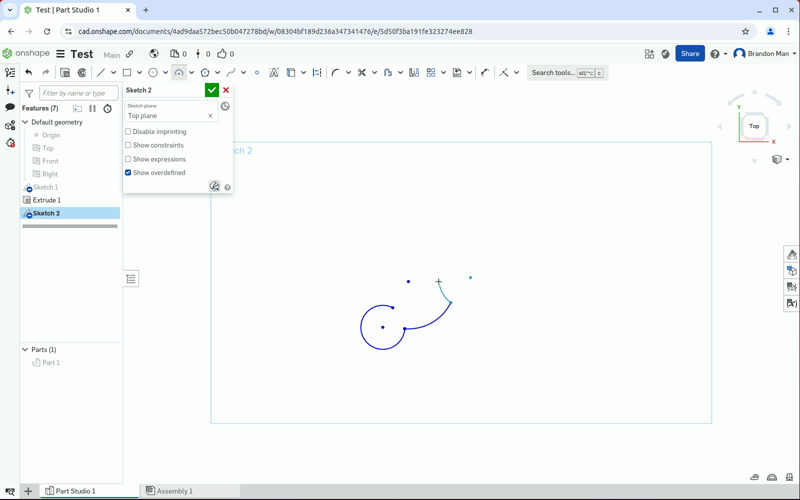
click(438, 281)
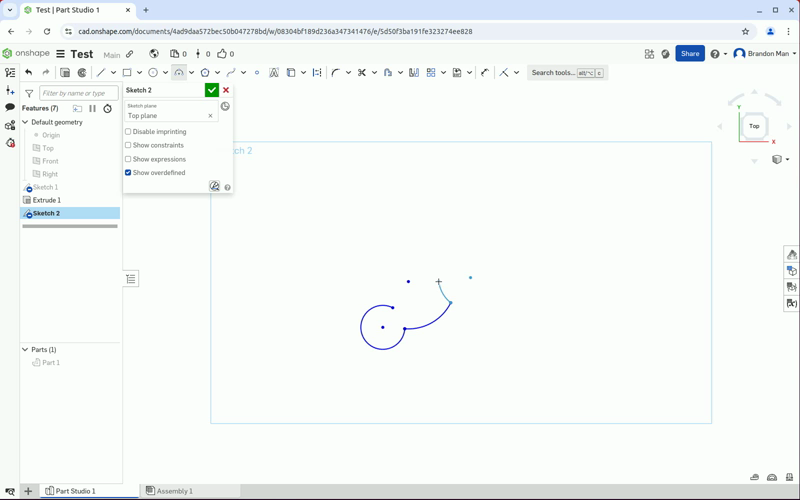
mouse_move(441, 293)
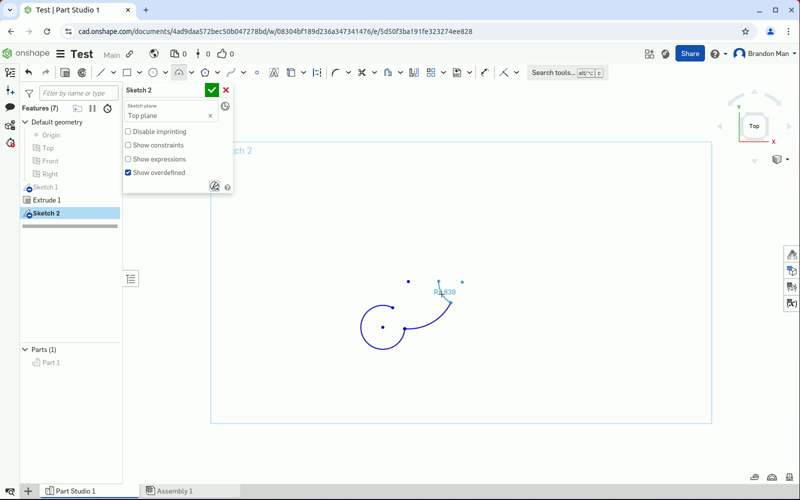
click(441, 293)
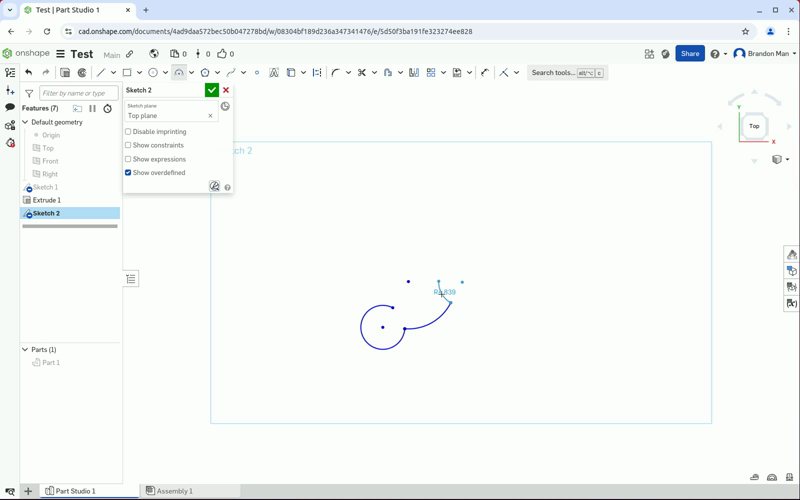
key_up(shift)
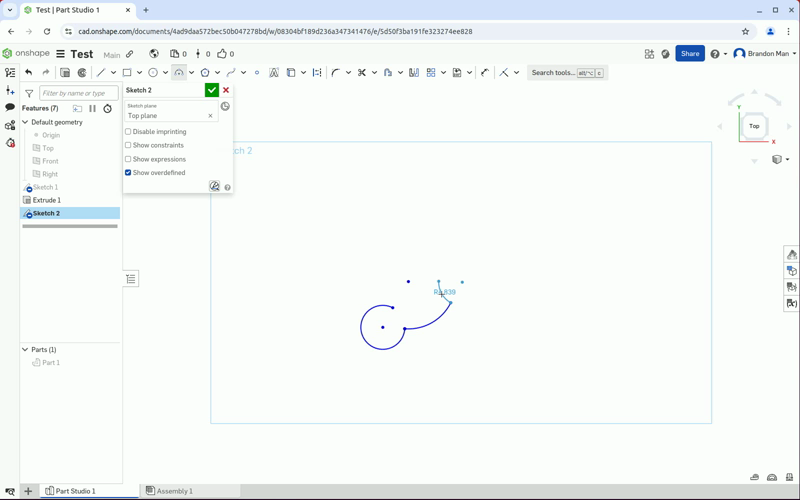
mouse_move(438, 281)
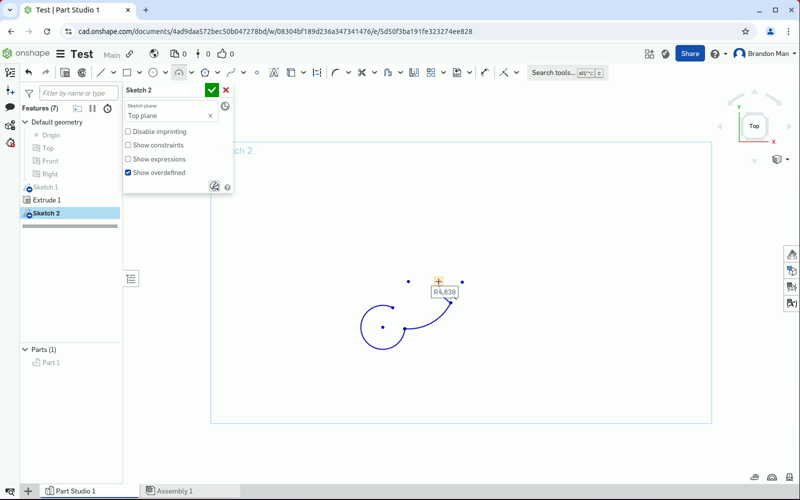
click(438, 281)
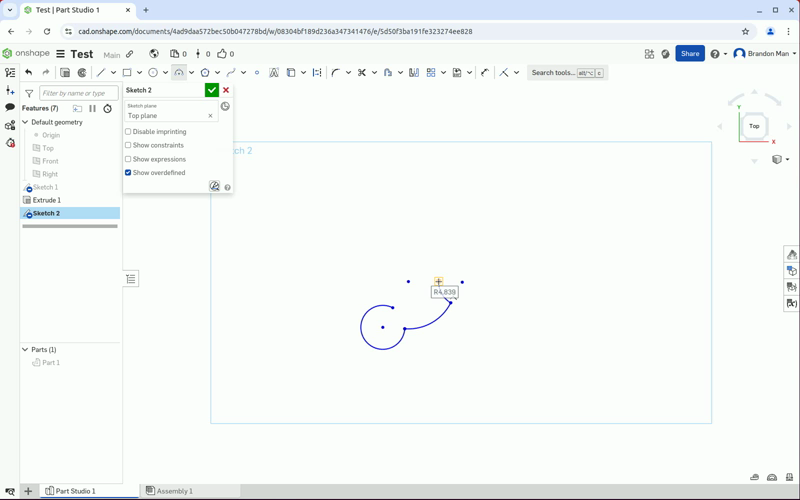
mouse_move(392, 307)
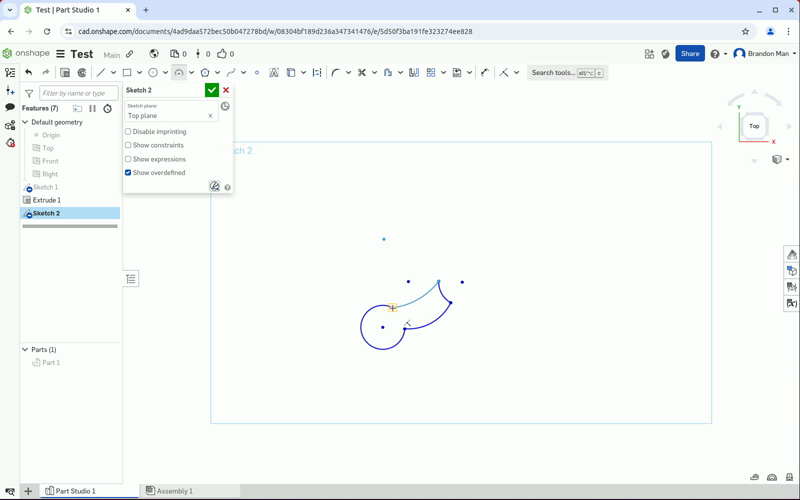
click(392, 307)
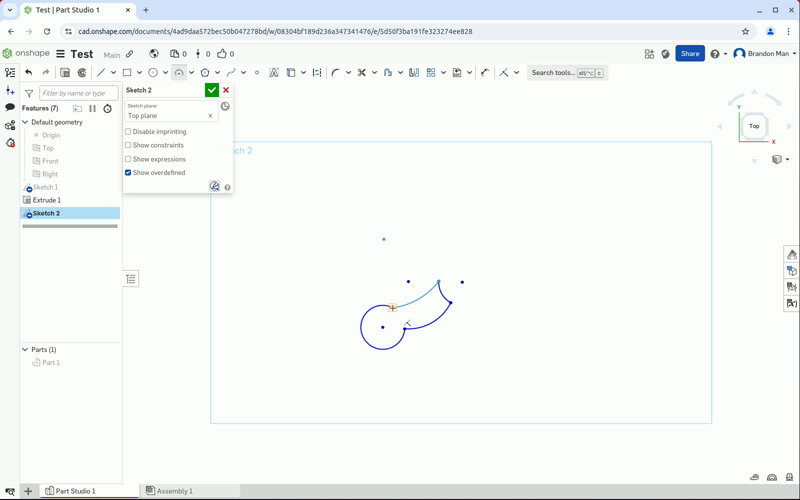
key_down(shift)
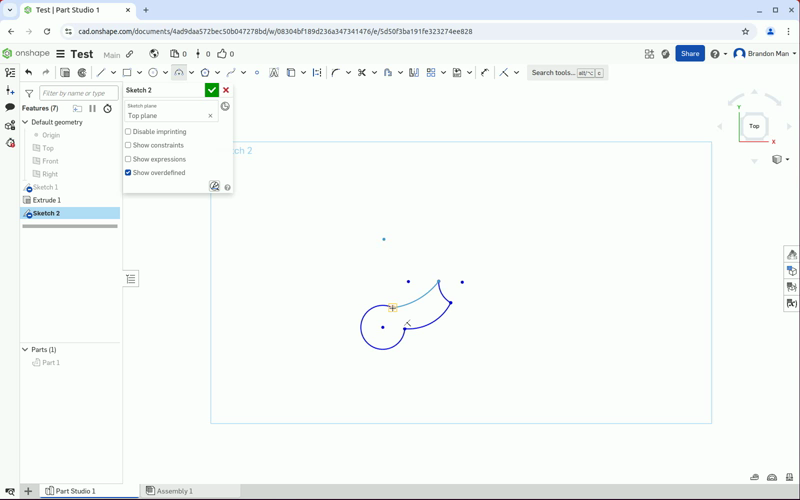
mouse_move(412, 289)
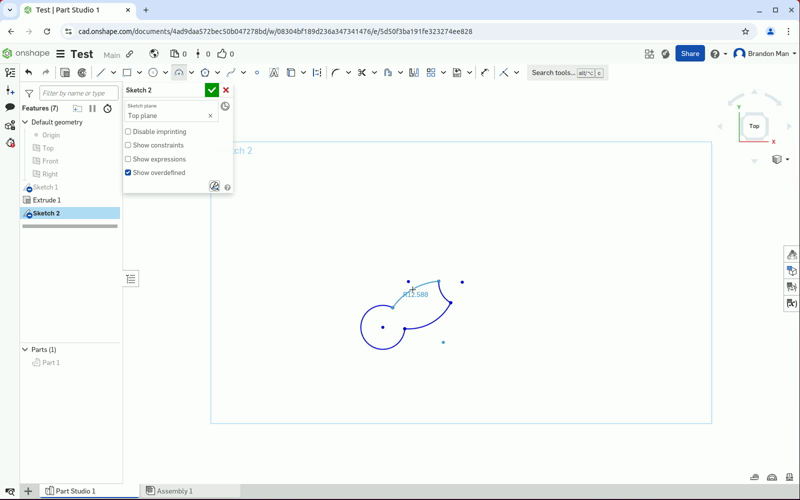
click(412, 289)
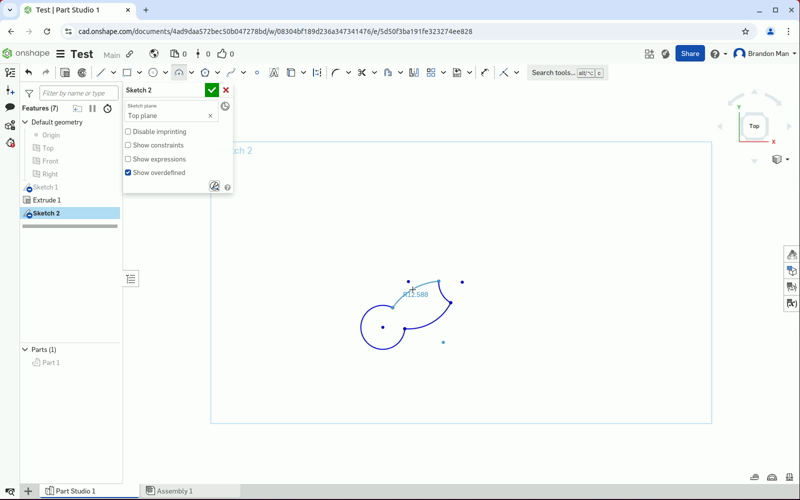
key_up(shift)
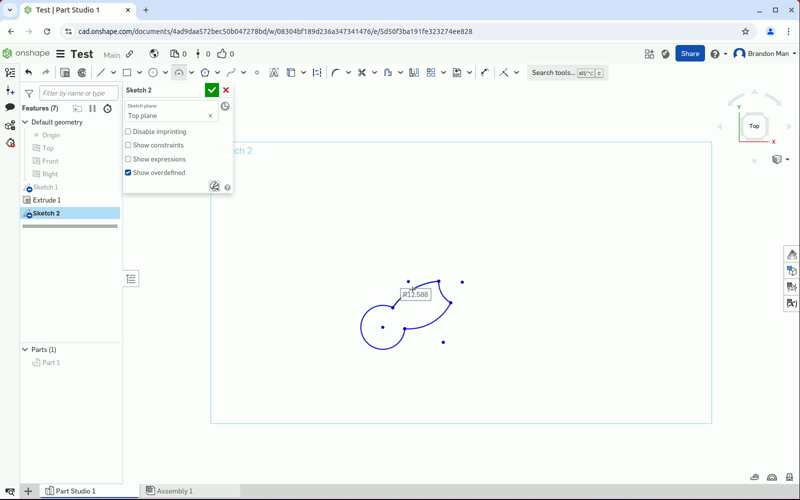
key(esc)
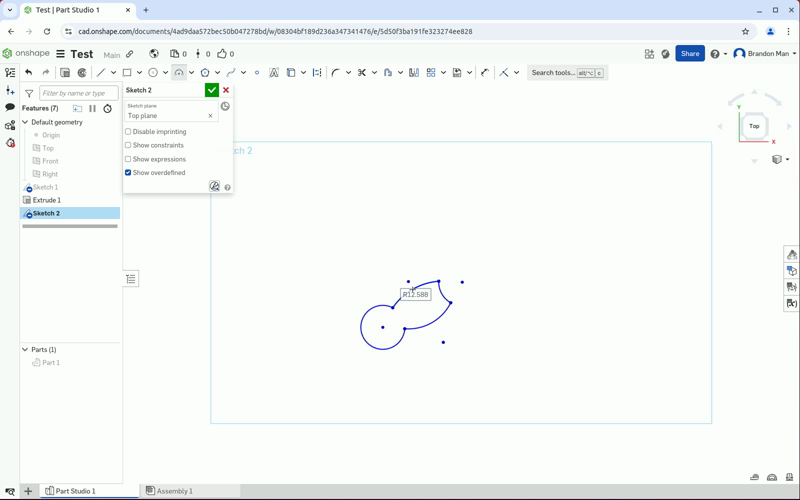
key(c)
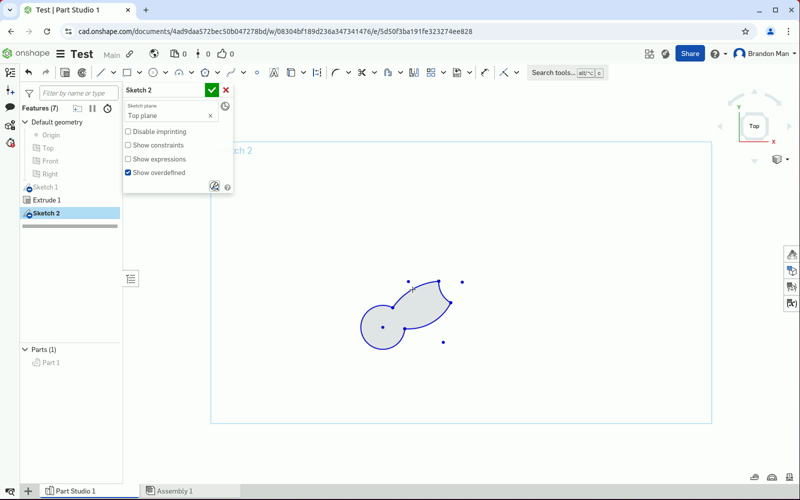
key_down(shift)
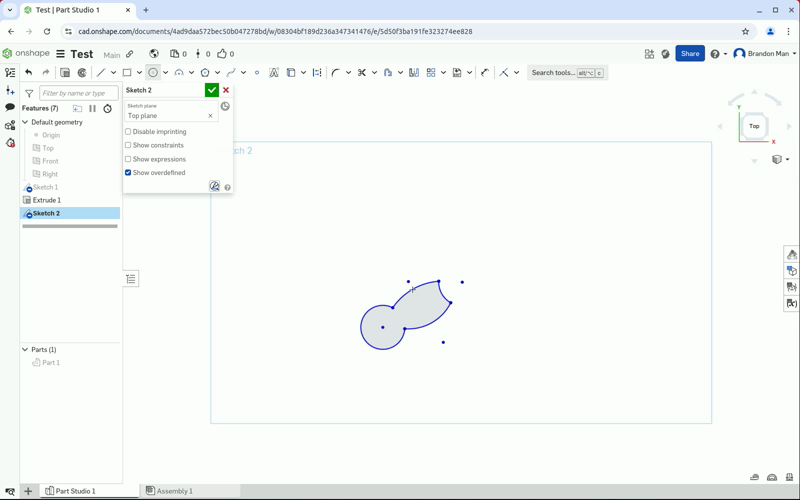
mouse_move(383, 327)
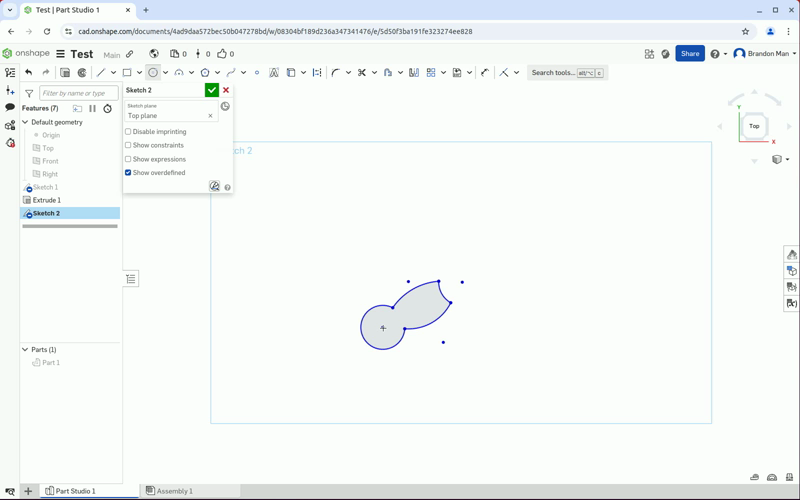
click(383, 327)
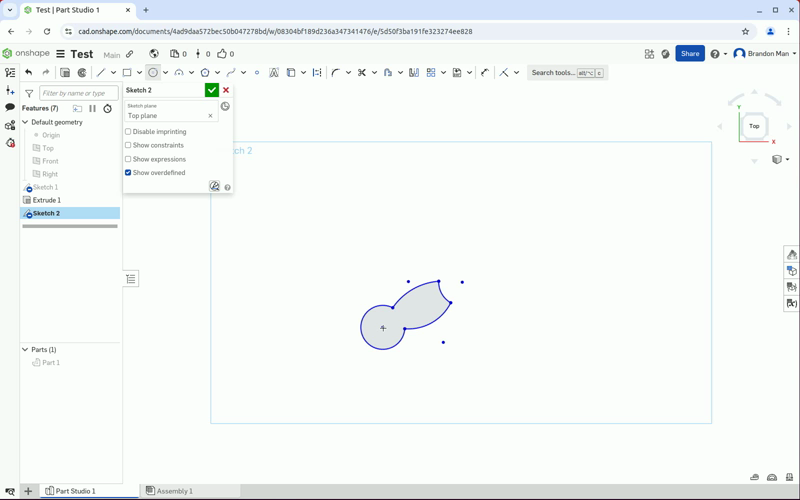
key_up(shift)
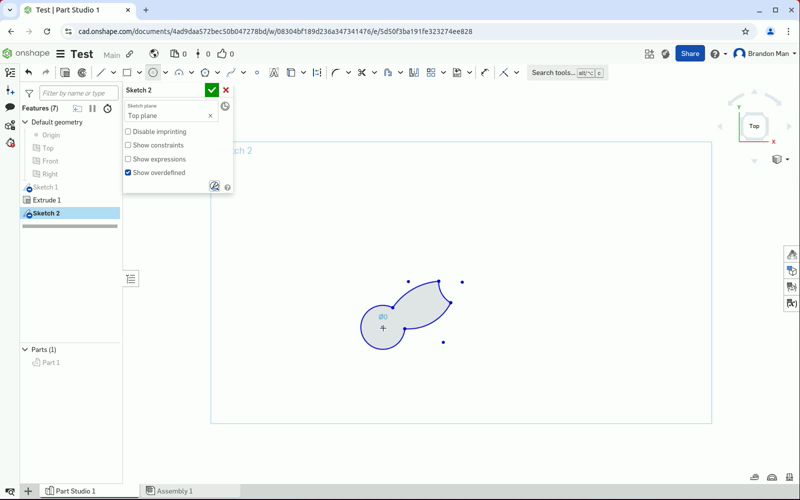
mouse_move(401, 327)
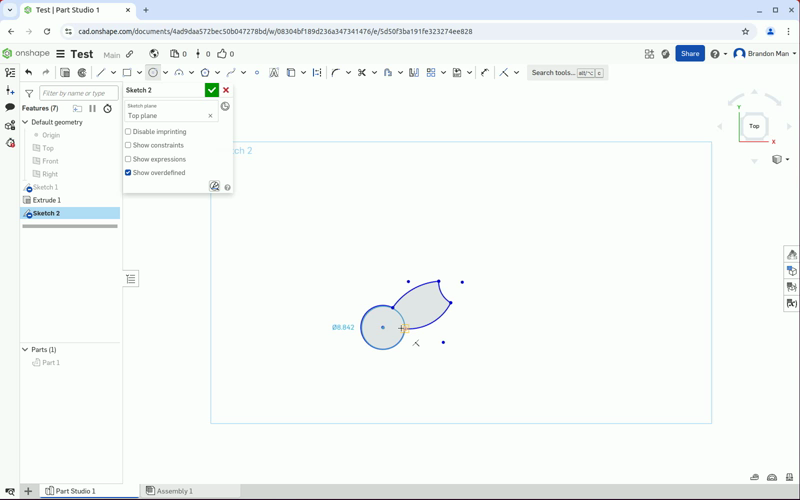
scroll(6)
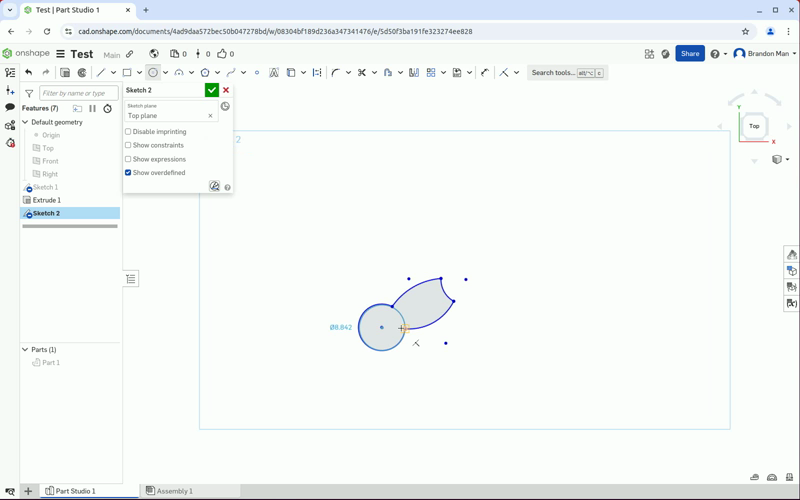
scroll(6)
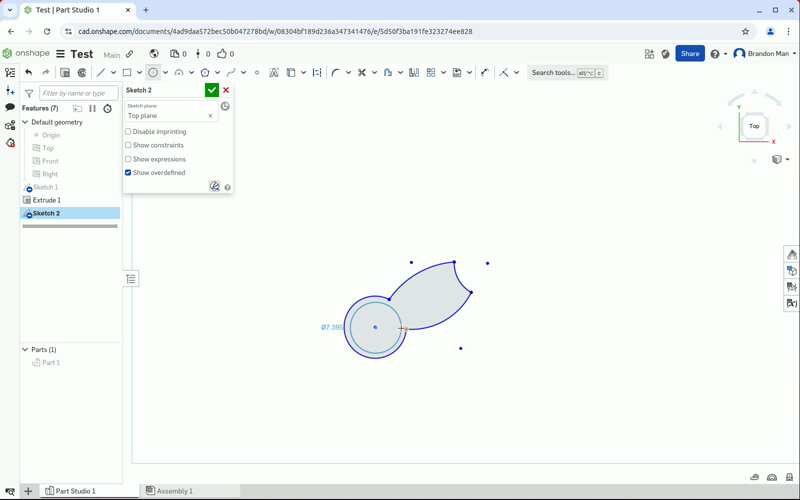
scroll(6)
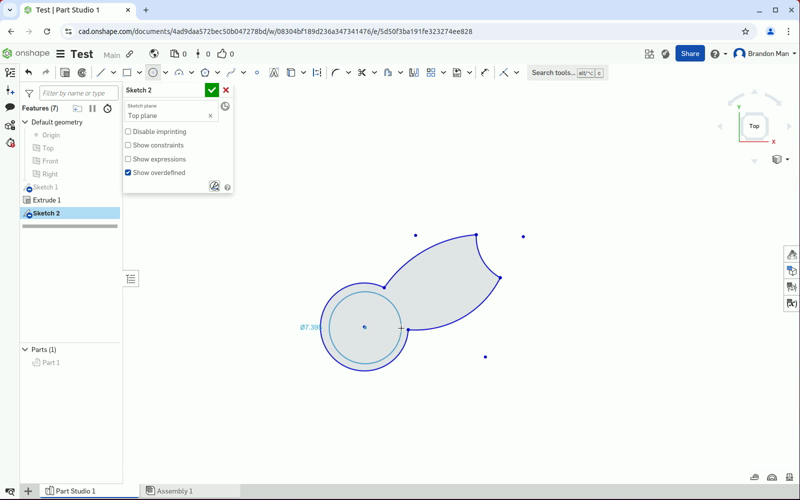
scroll(6)
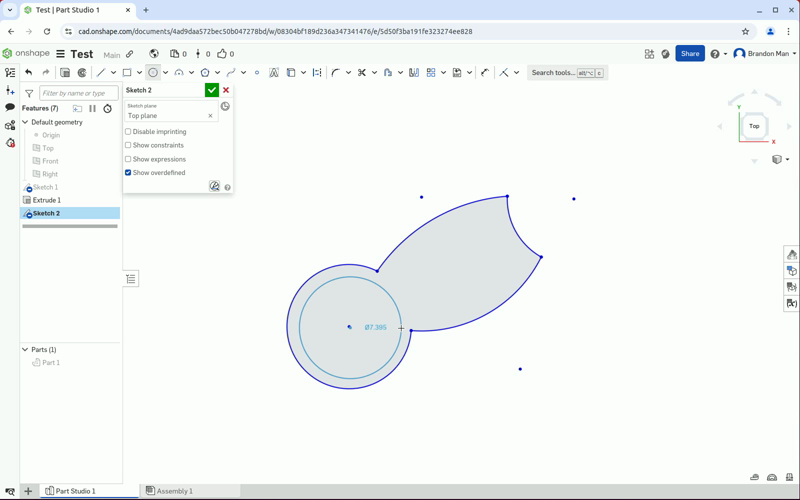
scroll(6)
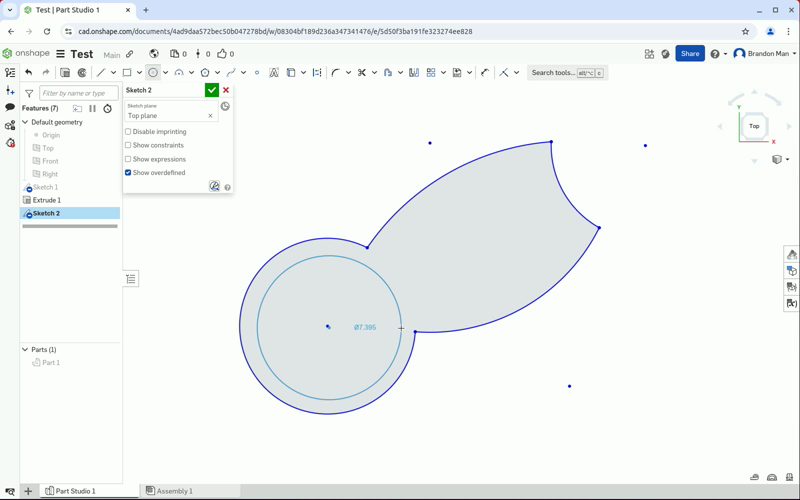
scroll(6)
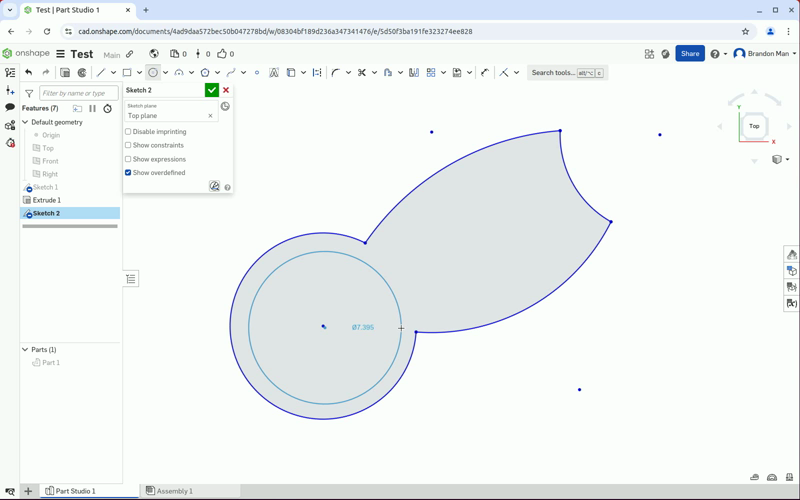
scroll(6)
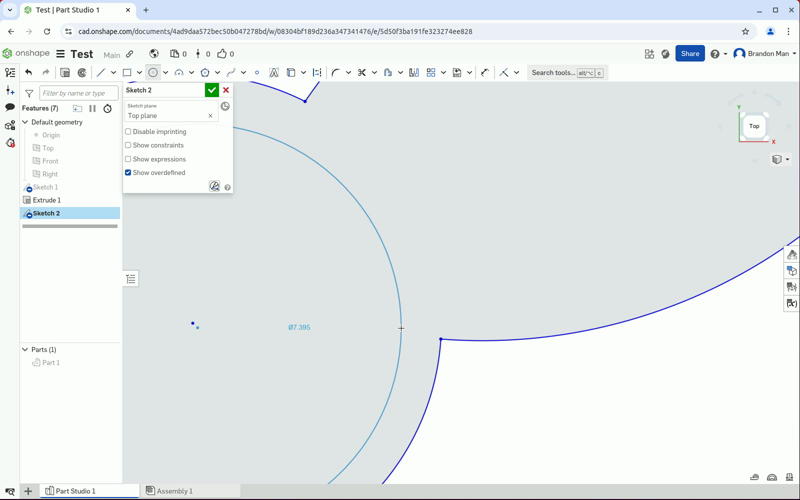
click(401, 327)
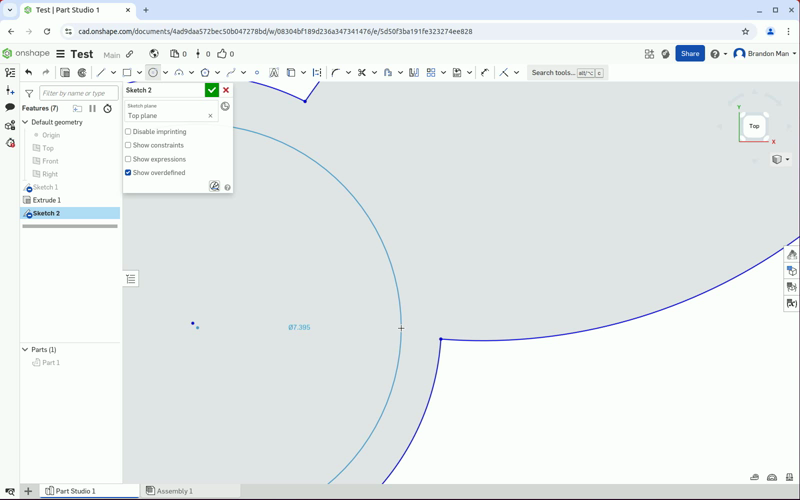
scroll(-6)
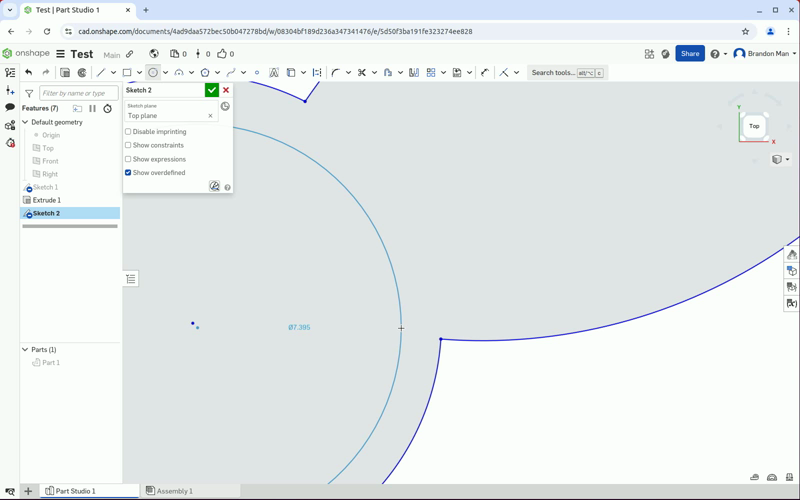
scroll(-6)
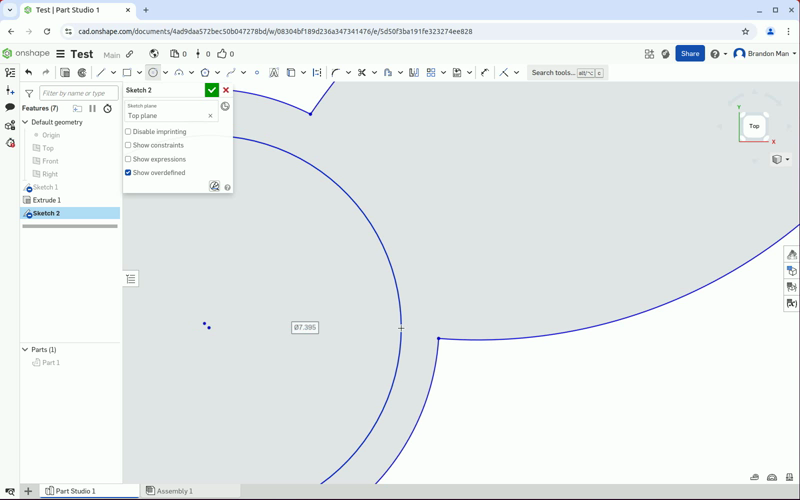
scroll(-6)
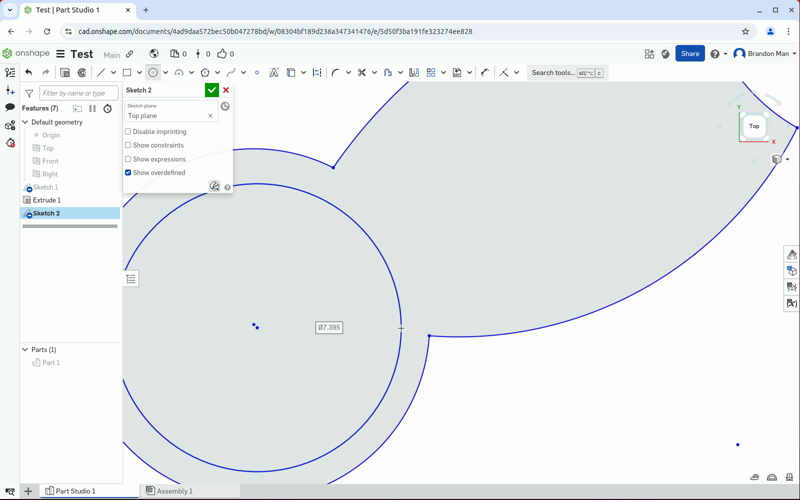
scroll(-6)
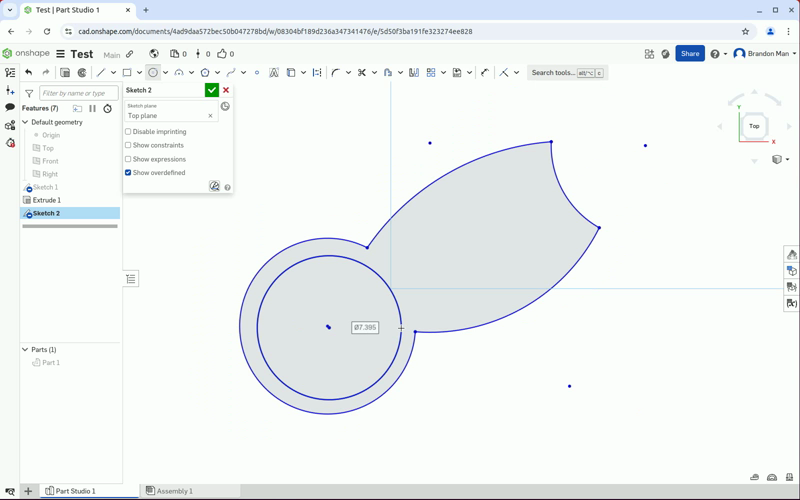
scroll(-6)
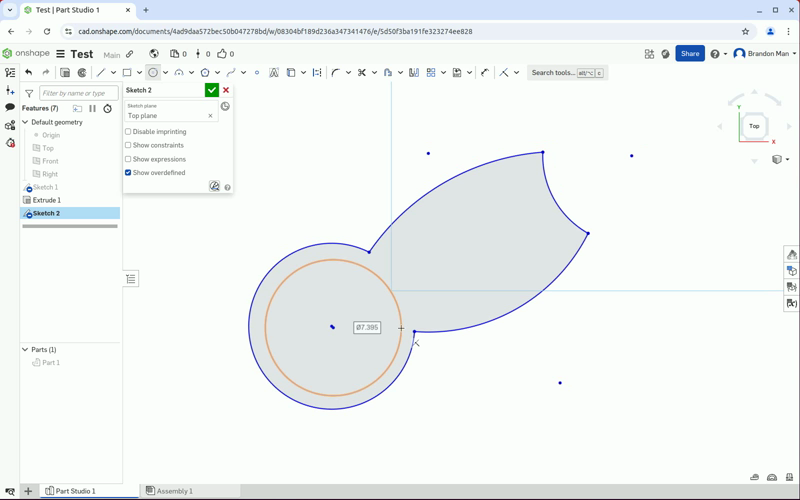
scroll(-6)
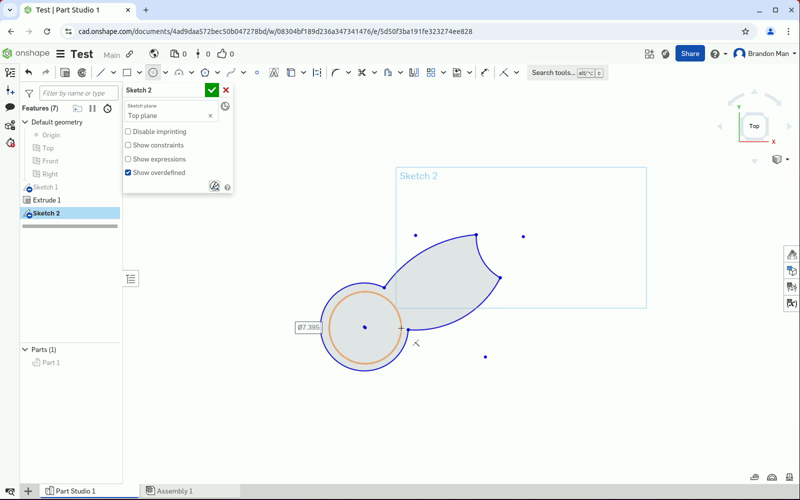
scroll(-6)
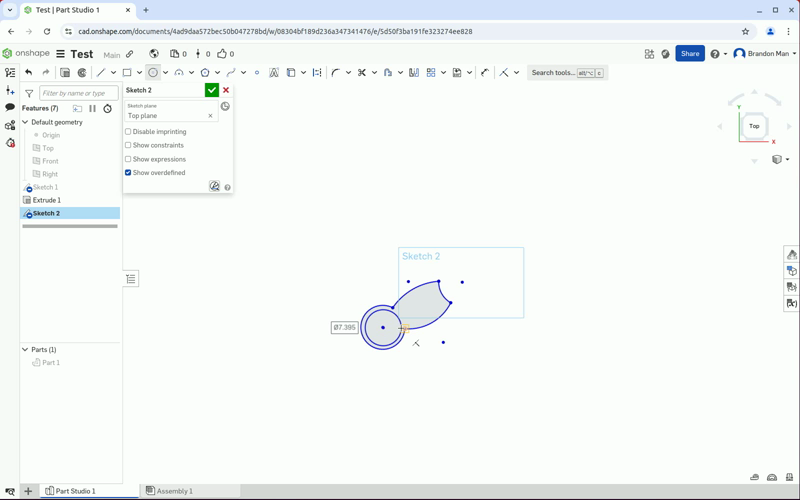
key(esc)
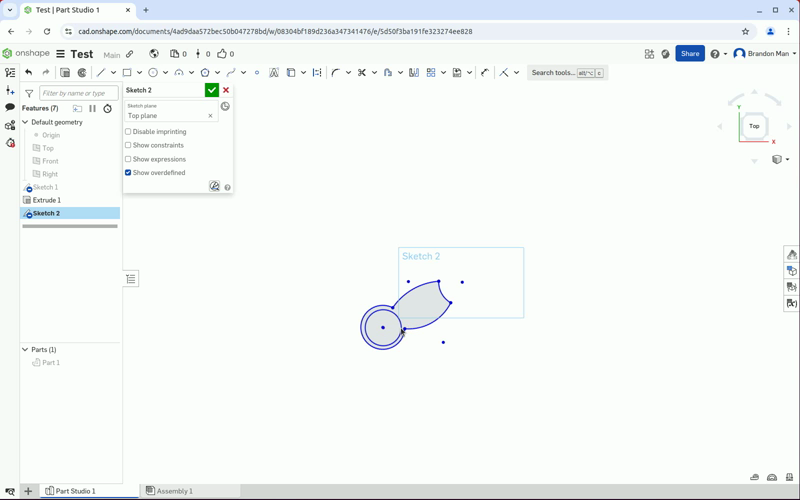
mouse_move(406, 299)
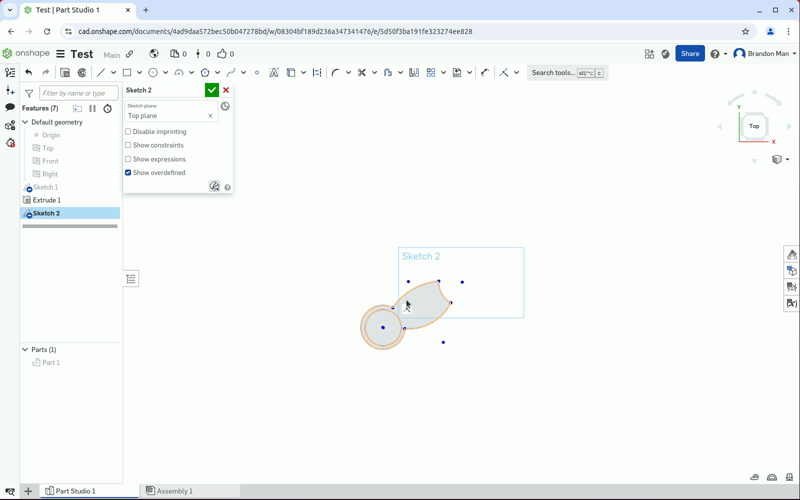
click(406, 299)
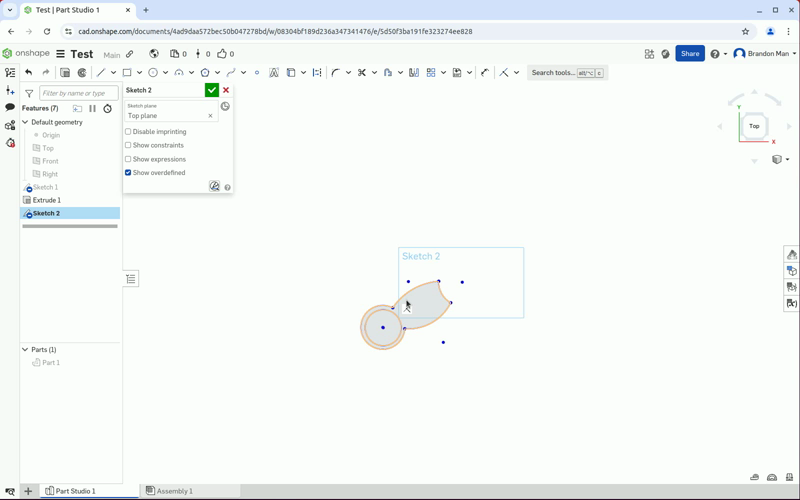
mouse_move(73, 352)
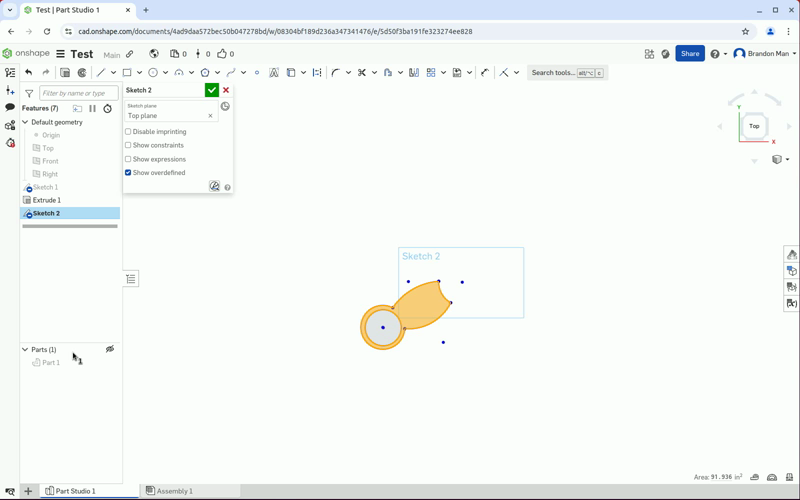
key(shift+y)
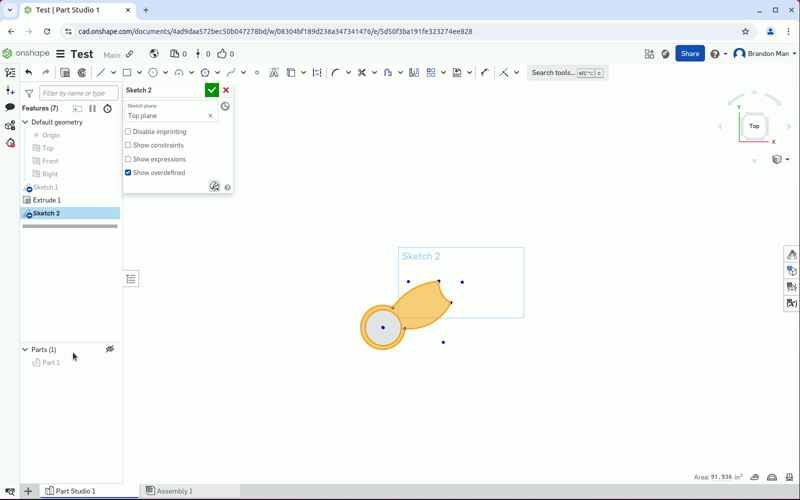
key(shift+e)
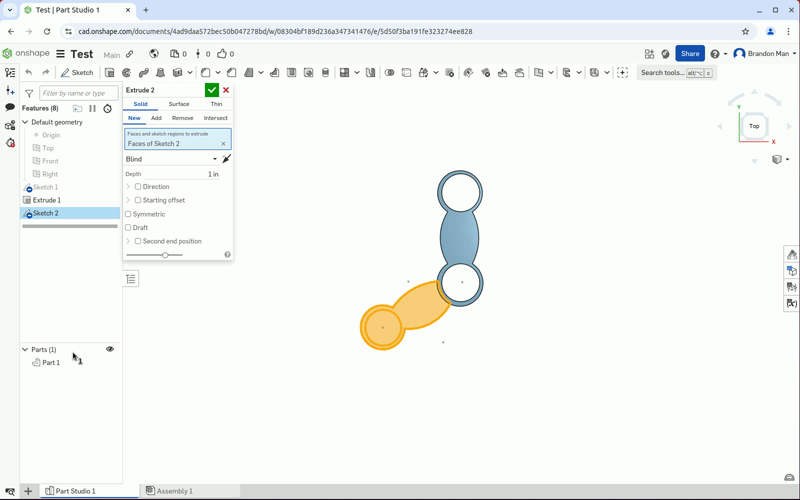
mouse_move(143, 106)
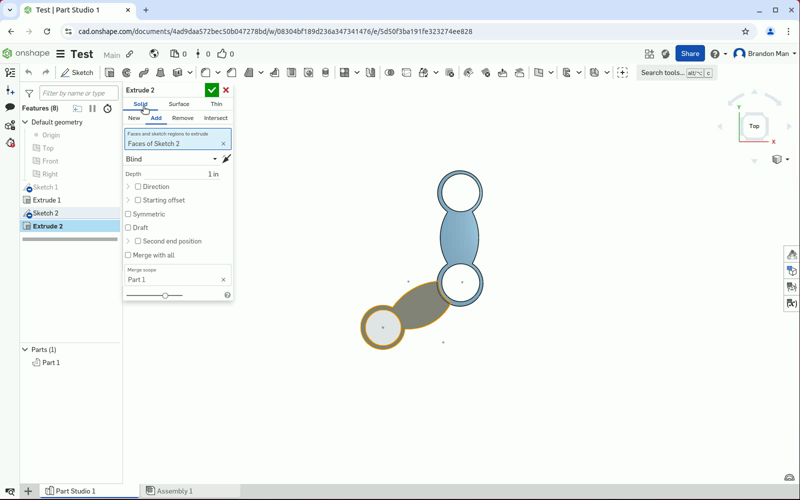
click(143, 106)
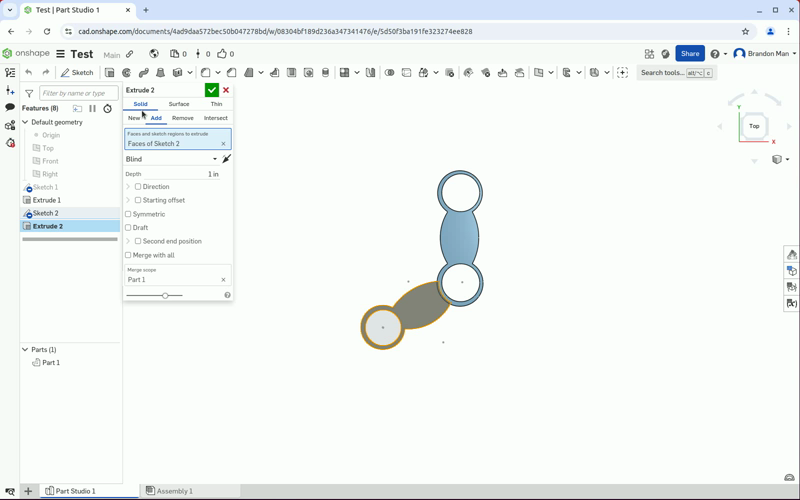
mouse_move(137, 120)
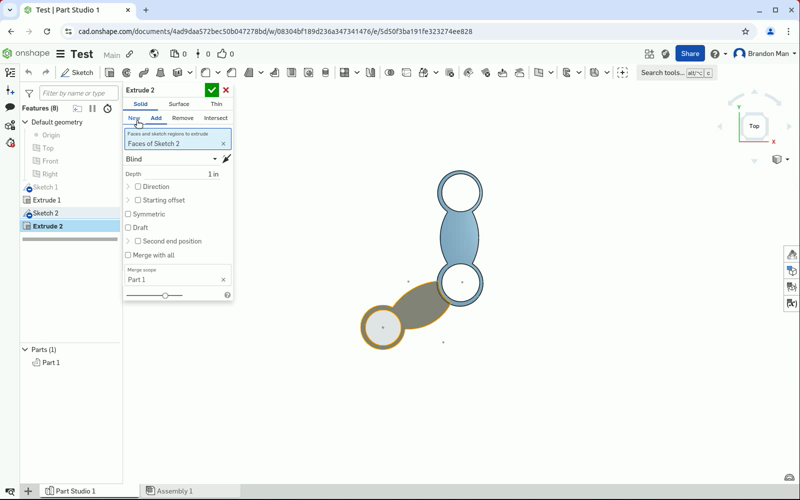
click(137, 120)
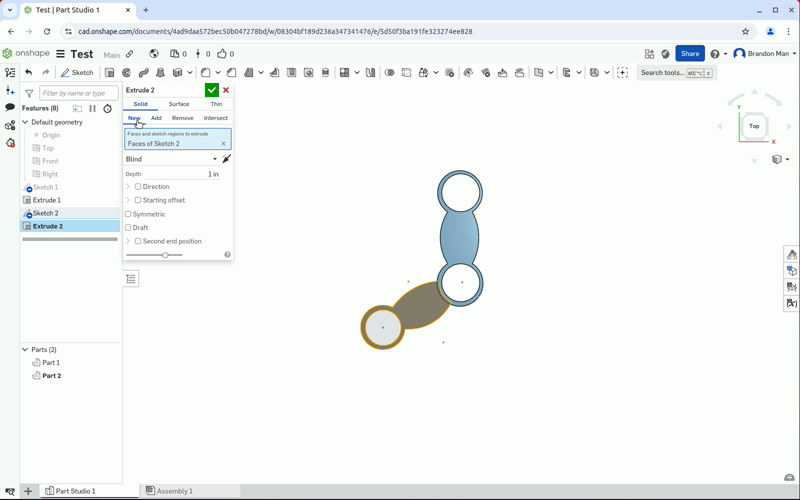
key(tab, 4)
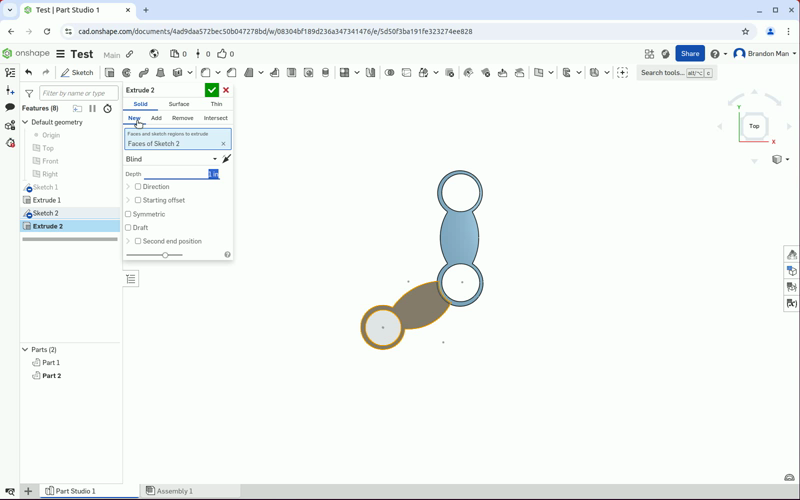
text(1.685)
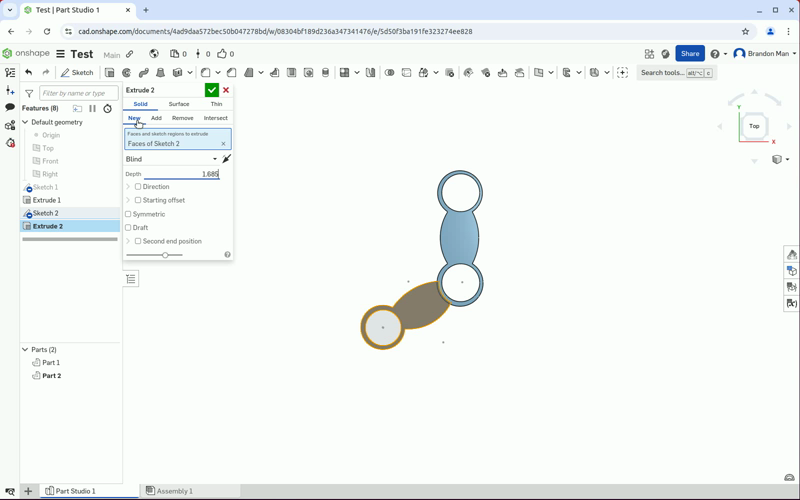
key(enter)
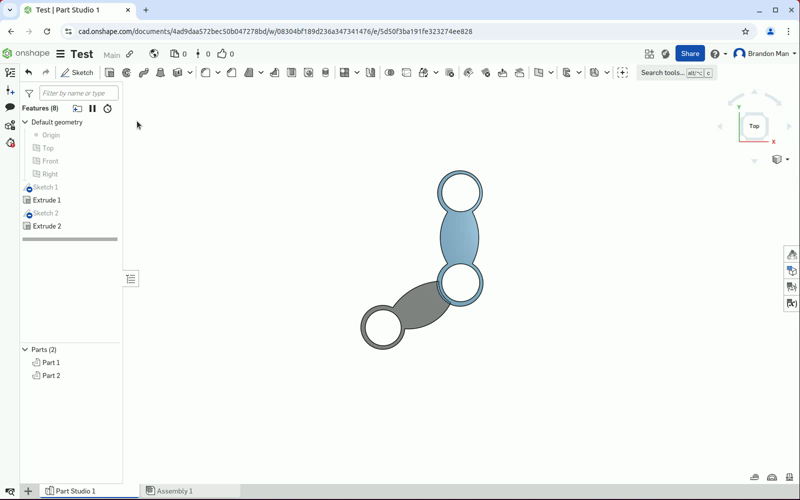
key(shift+h)
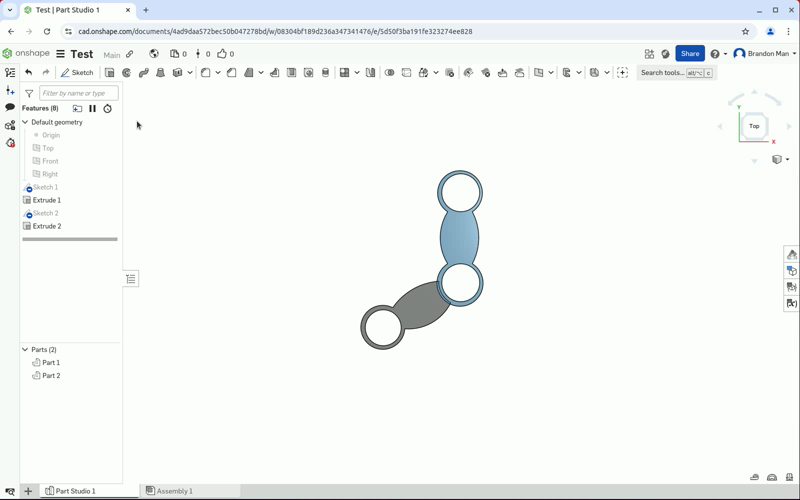
key(shift+h)
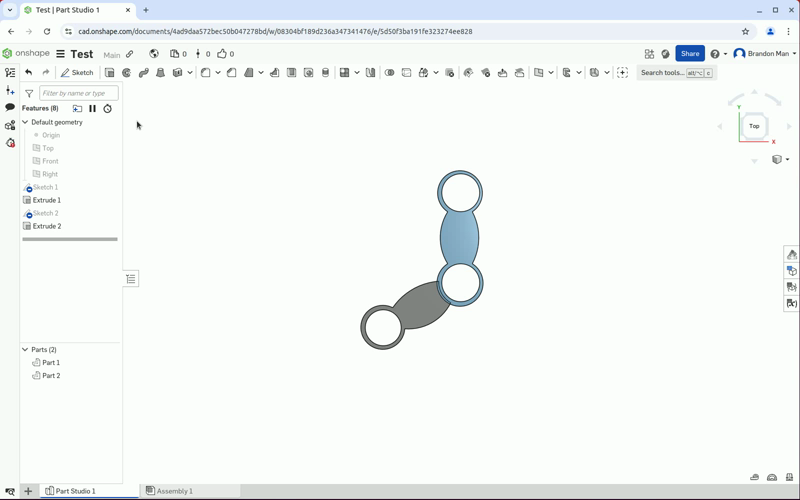
mouse_move(73, 189)
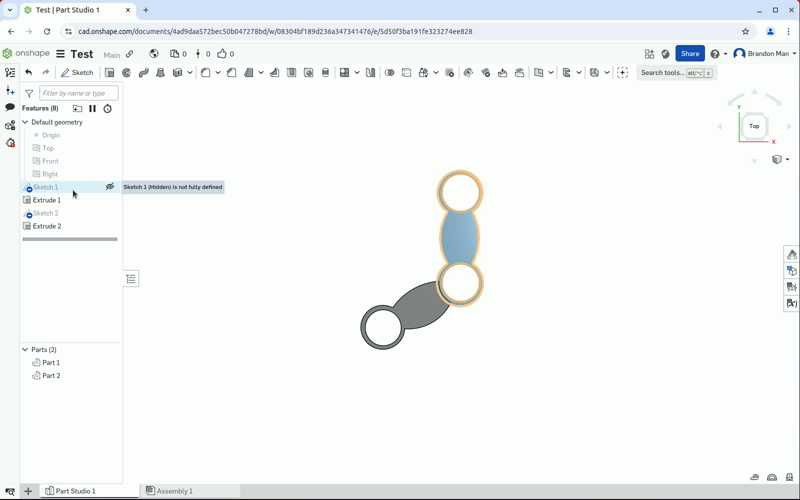
click(73, 189)
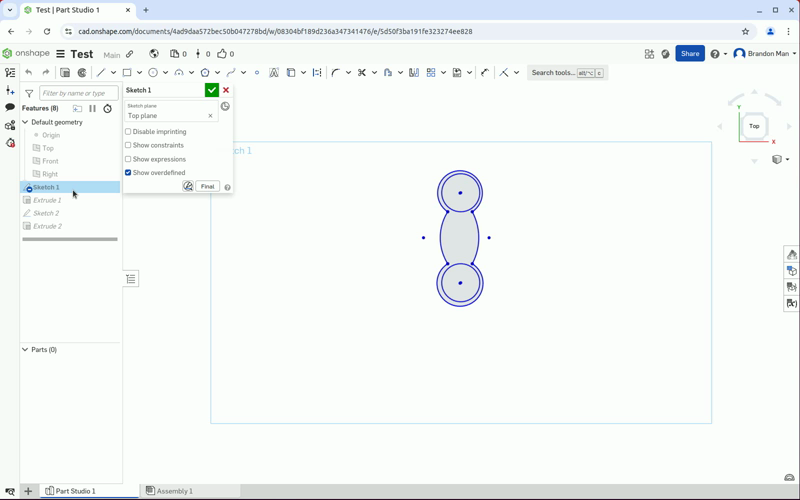
mouse_move(229, 92)
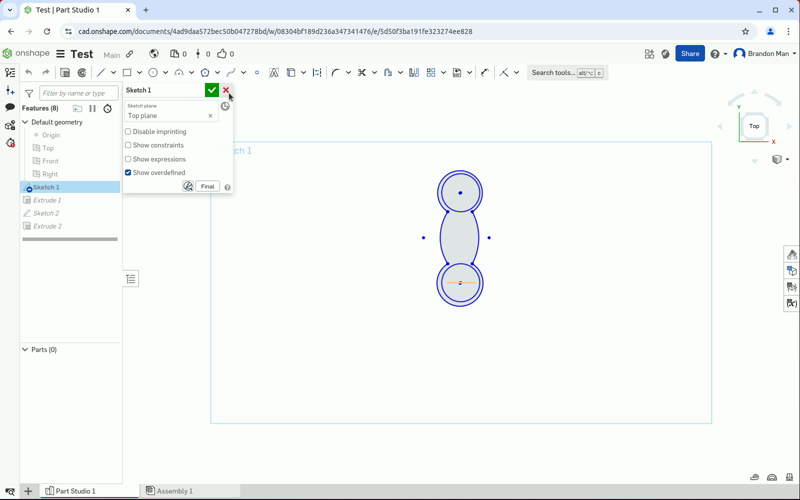
click(229, 92)
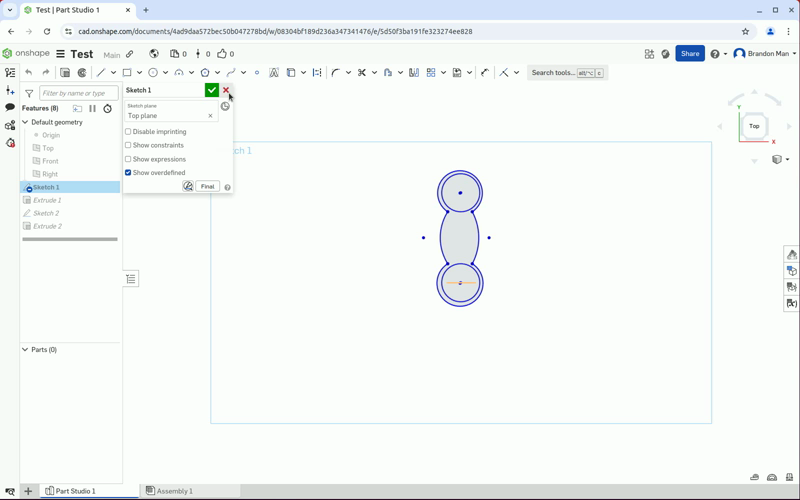
key(shift+s)
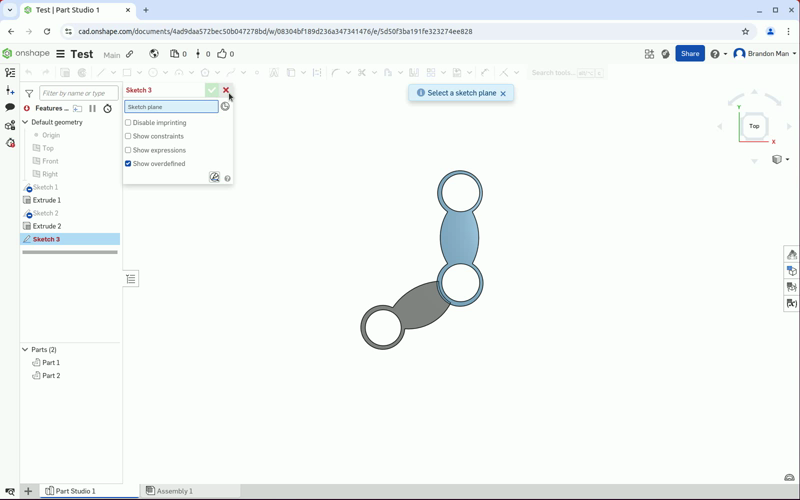
mouse_move(73, 150)
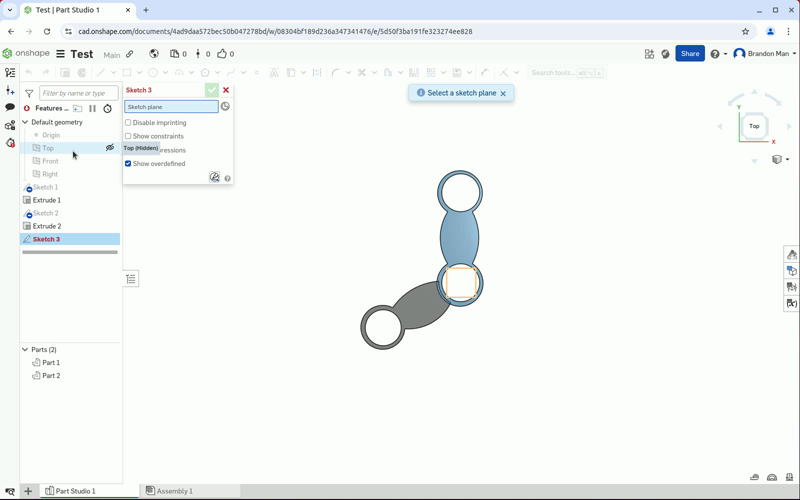
click(73, 150)
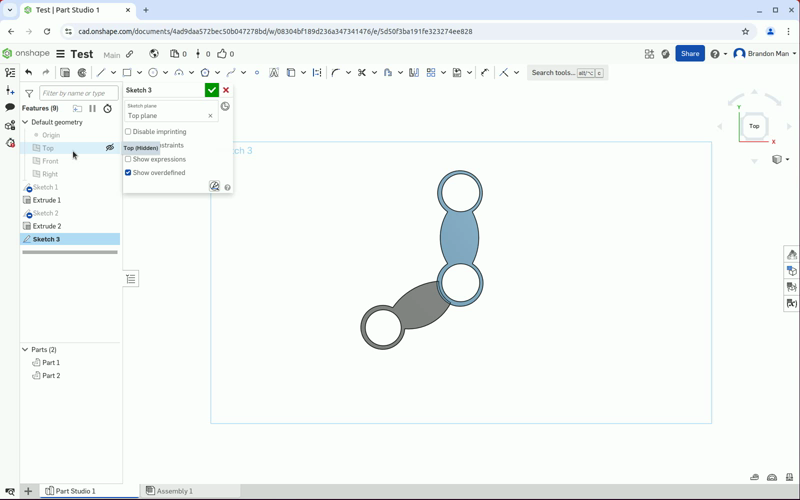
mouse_move(73, 352)
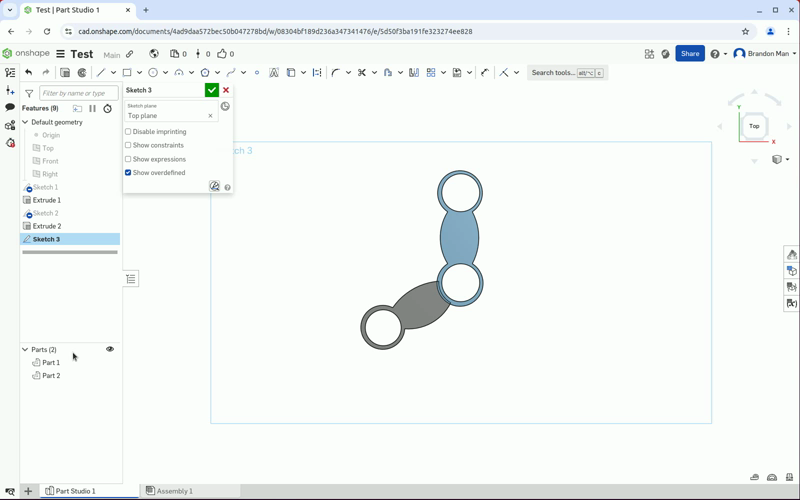
key(y)
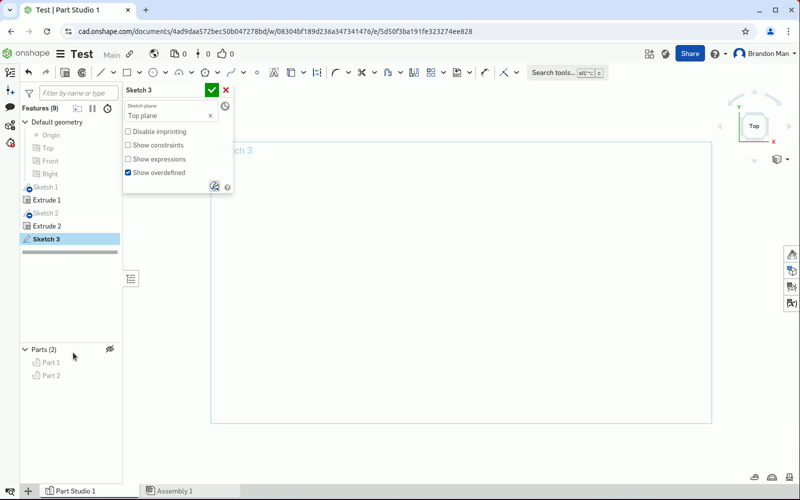
key(a)
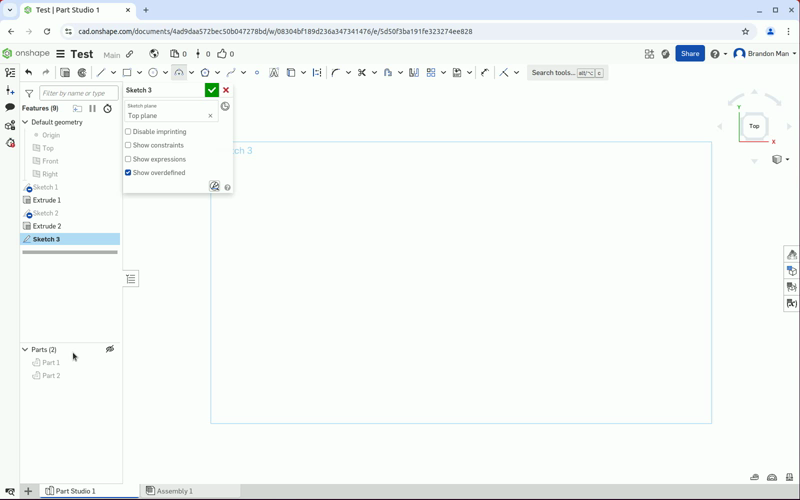
key_down(shift)
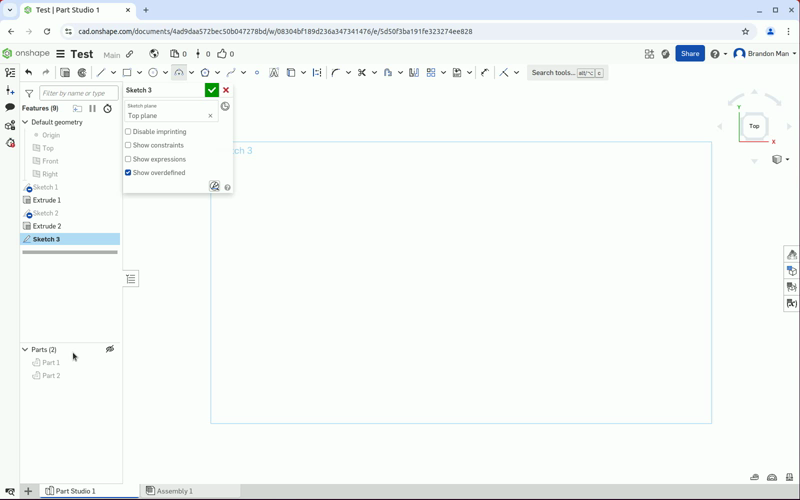
mouse_move(471, 303)
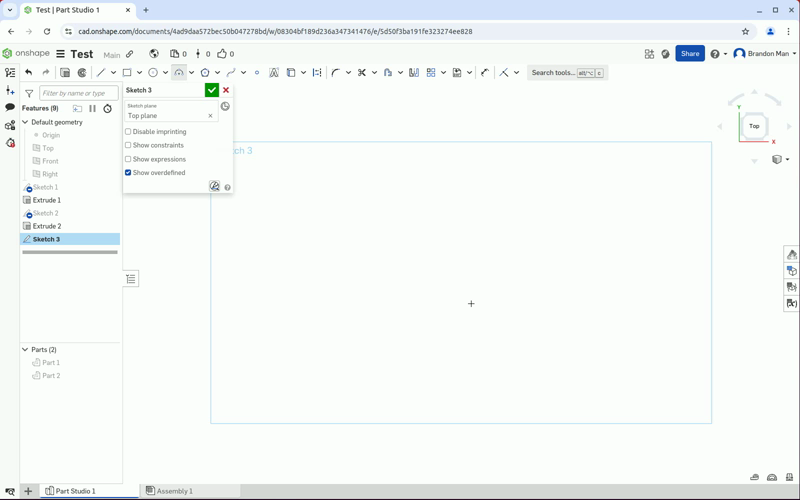
click(471, 303)
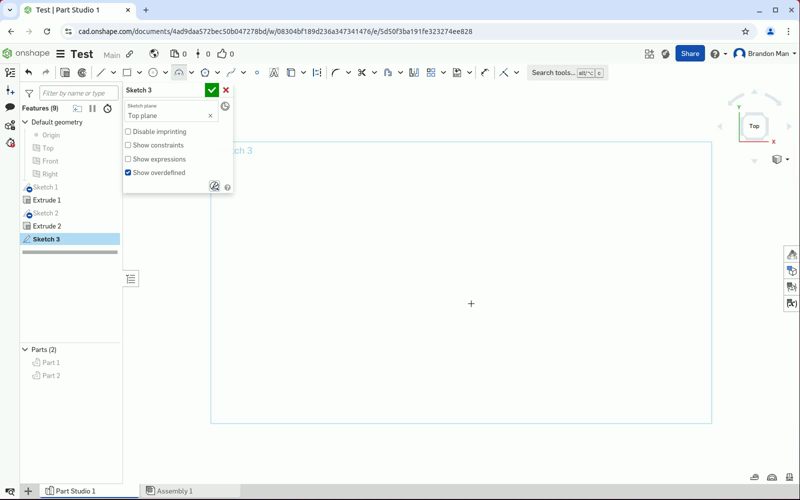
key_up(shift)
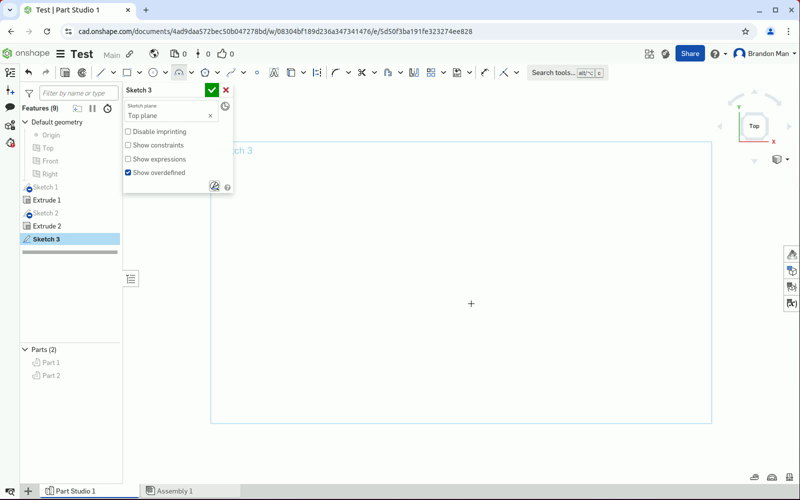
key_down(shift)
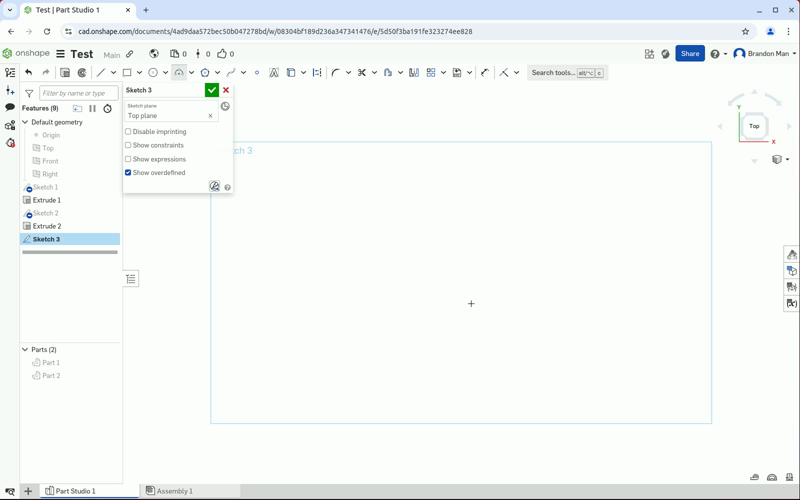
mouse_move(516, 329)
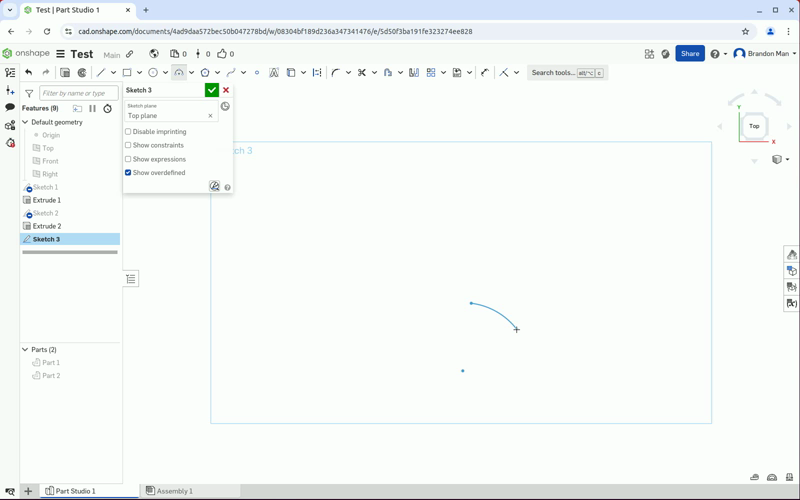
click(516, 329)
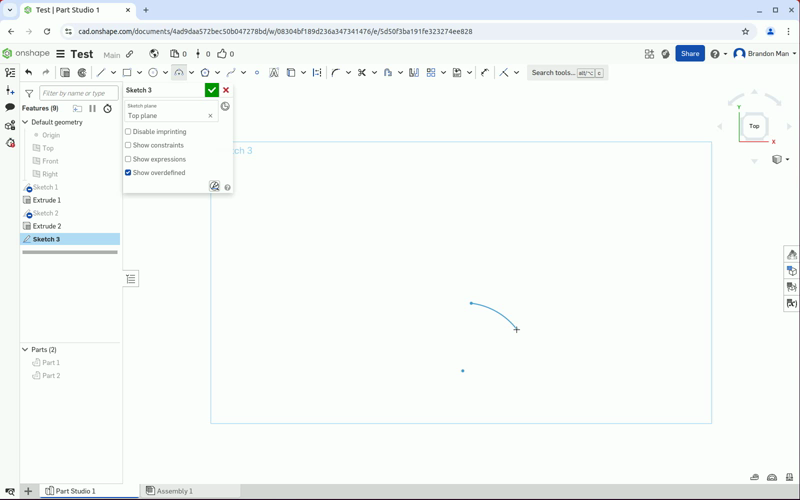
mouse_move(491, 321)
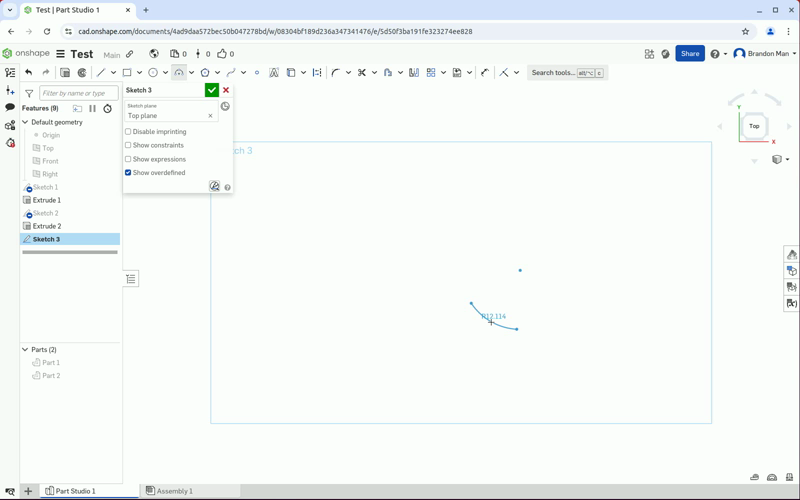
click(491, 321)
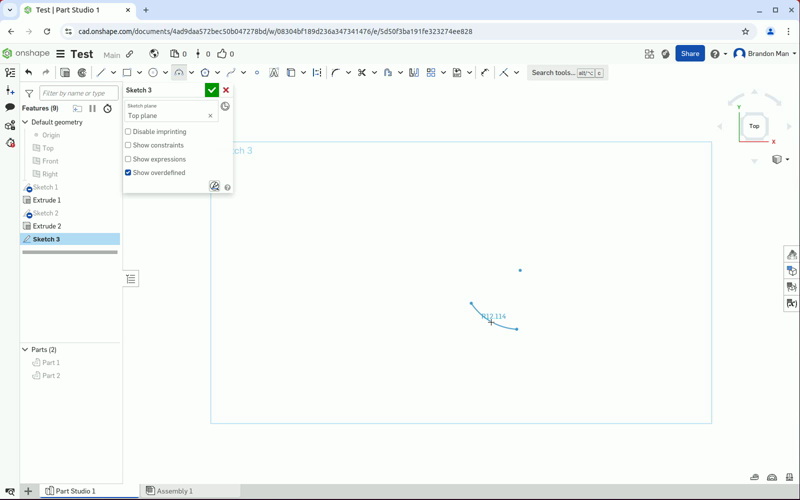
key_up(shift)
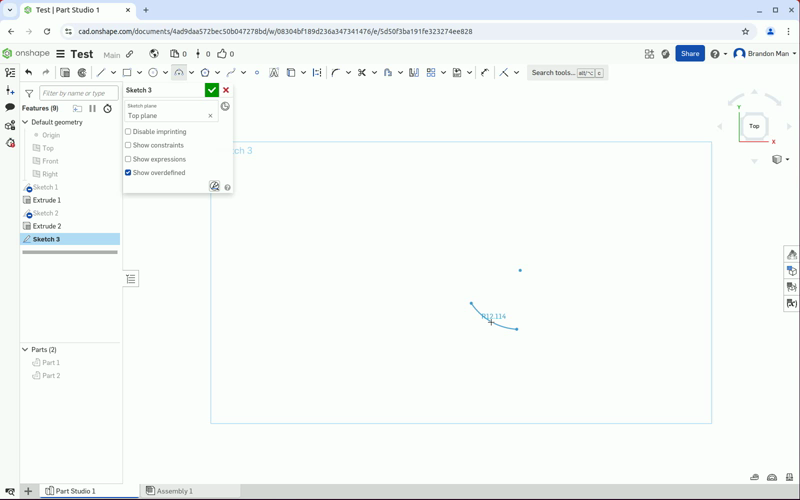
mouse_move(516, 329)
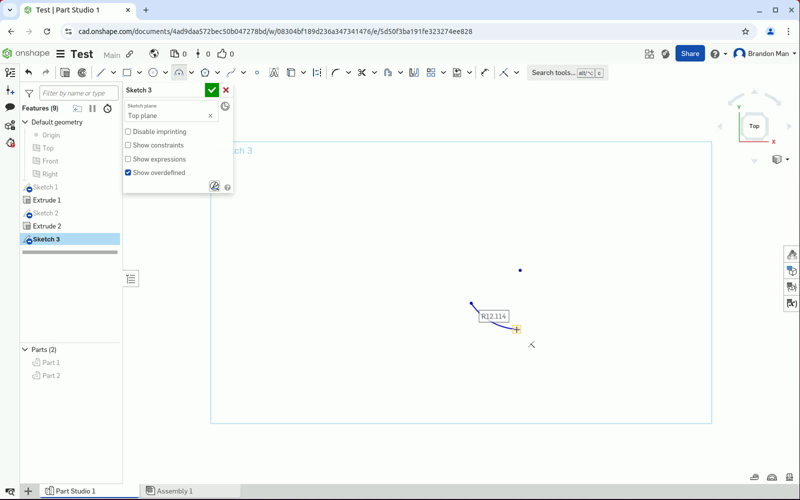
click(516, 329)
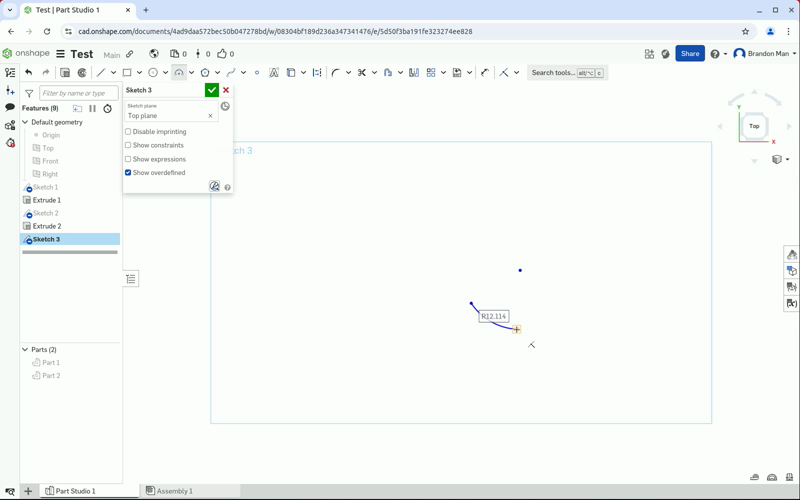
key_down(shift)
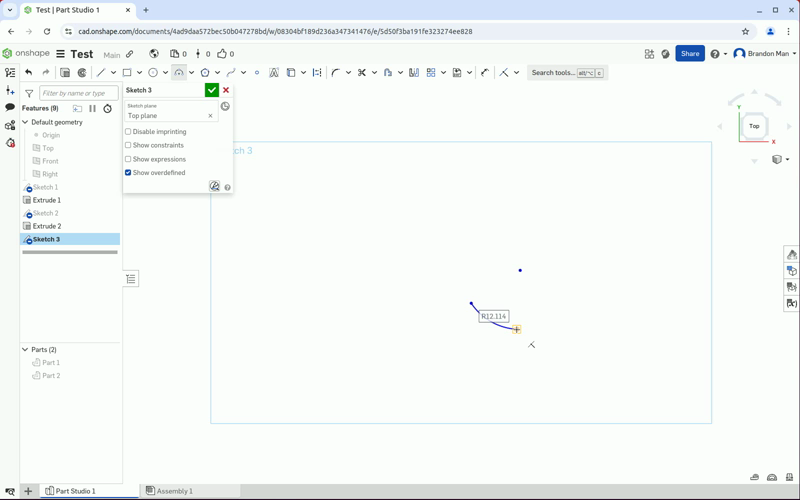
mouse_move(529, 307)
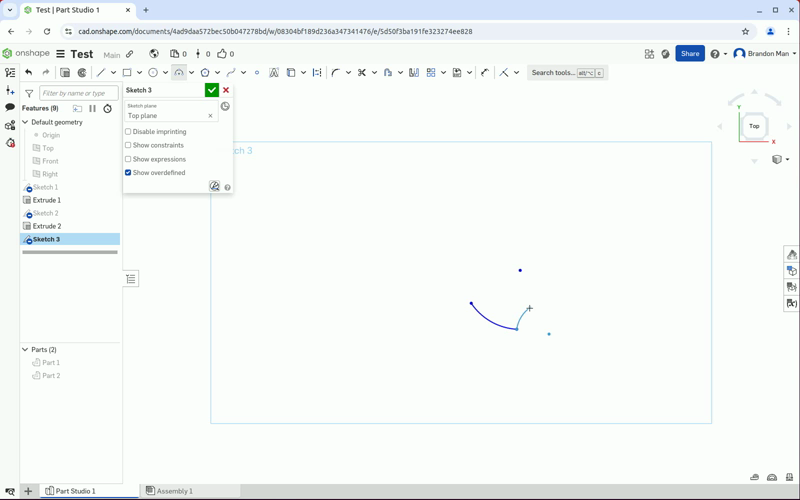
click(529, 307)
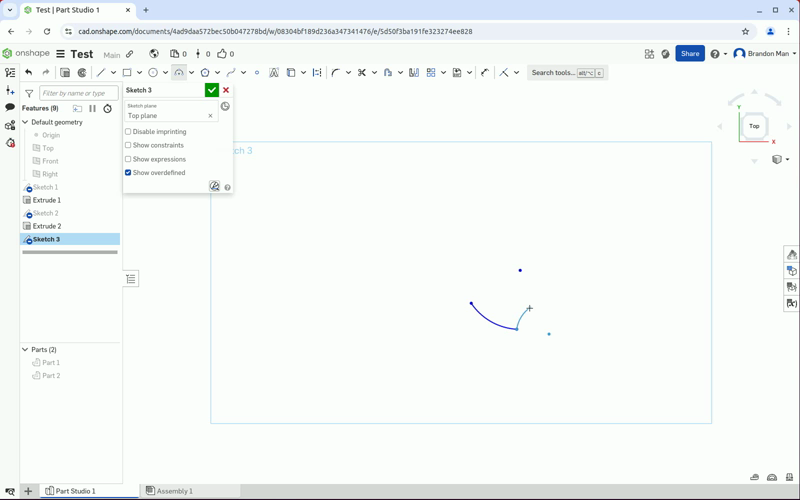
mouse_move(559, 339)
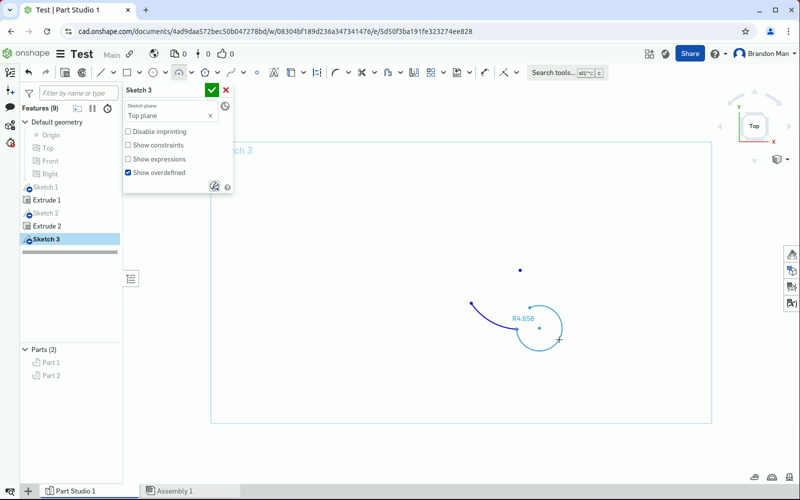
click(559, 339)
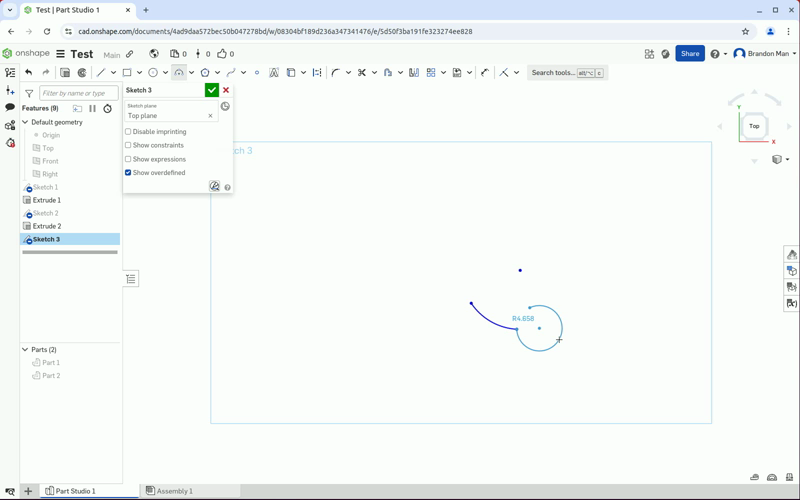
key_up(shift)
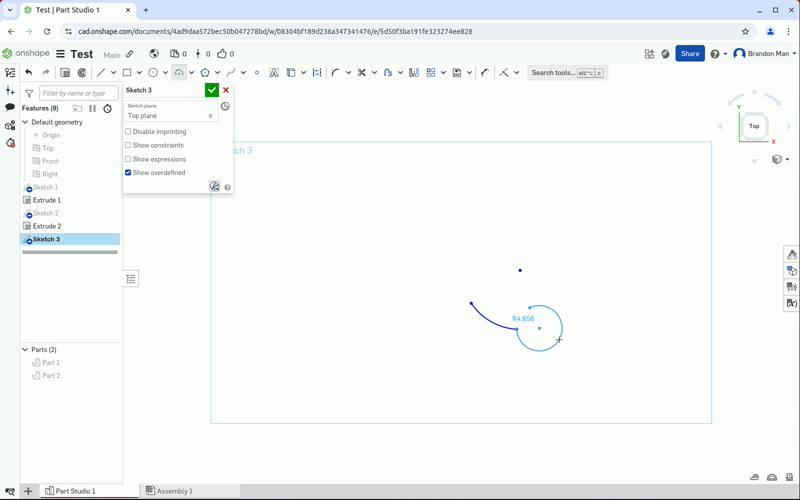
mouse_move(529, 307)
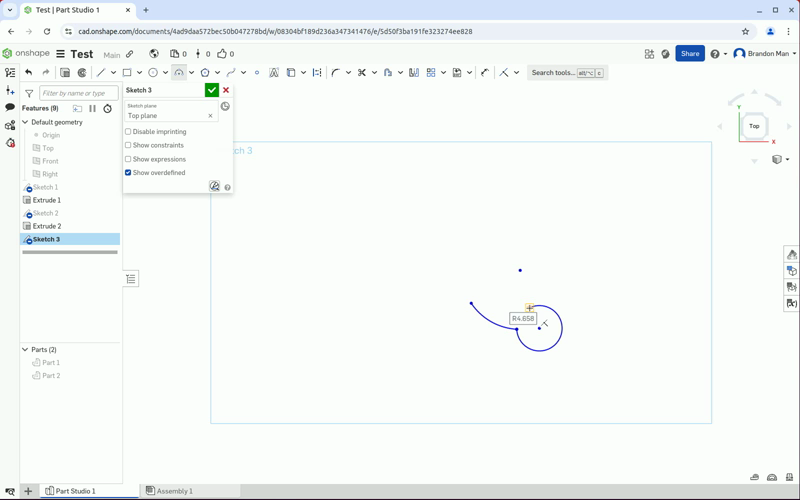
click(529, 307)
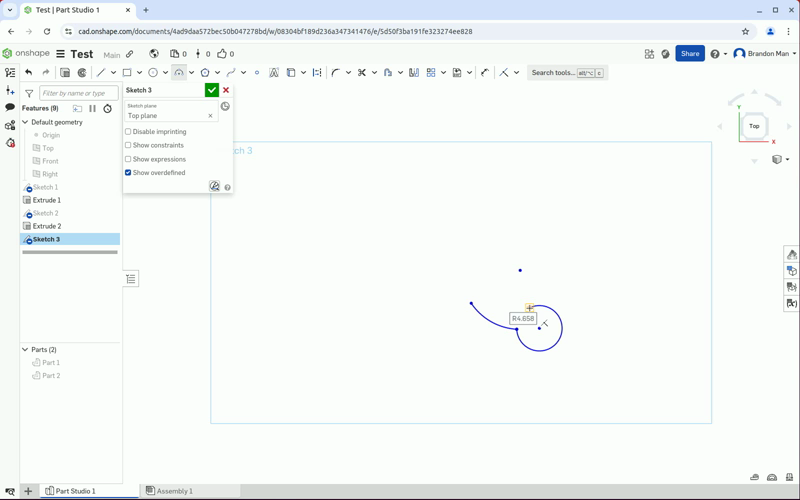
key_down(shift)
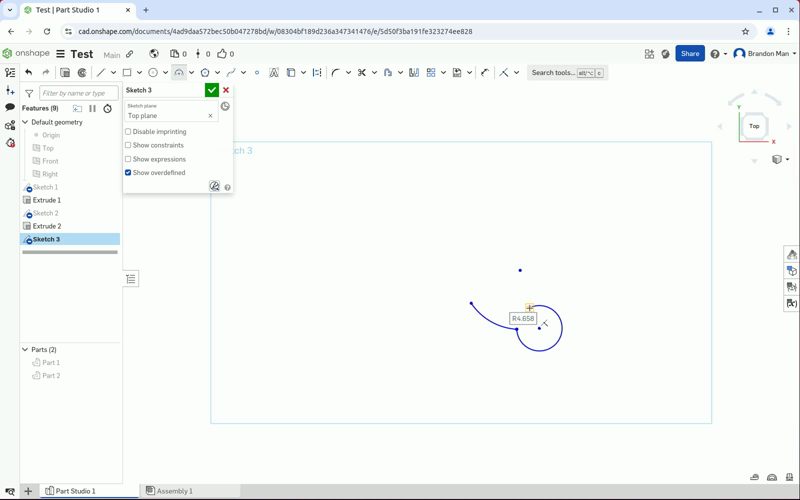
mouse_move(483, 282)
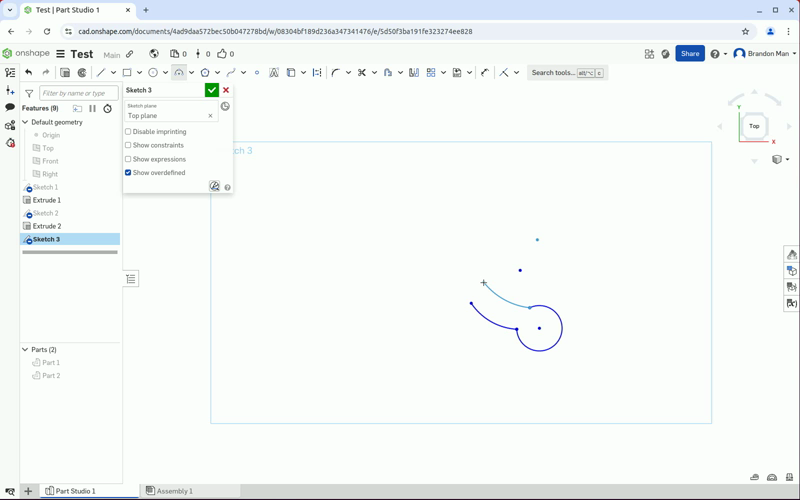
click(483, 282)
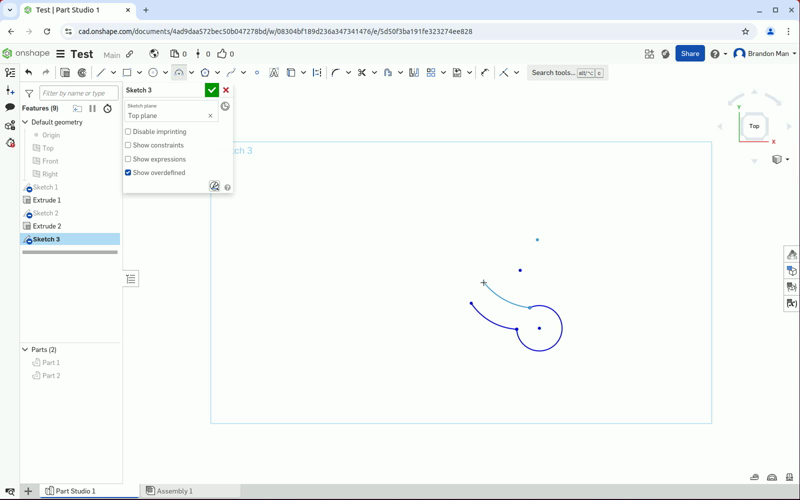
mouse_move(510, 288)
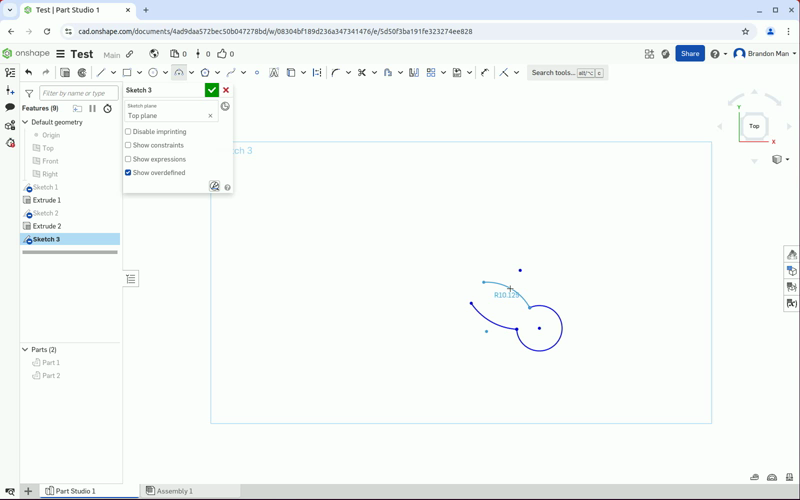
click(510, 288)
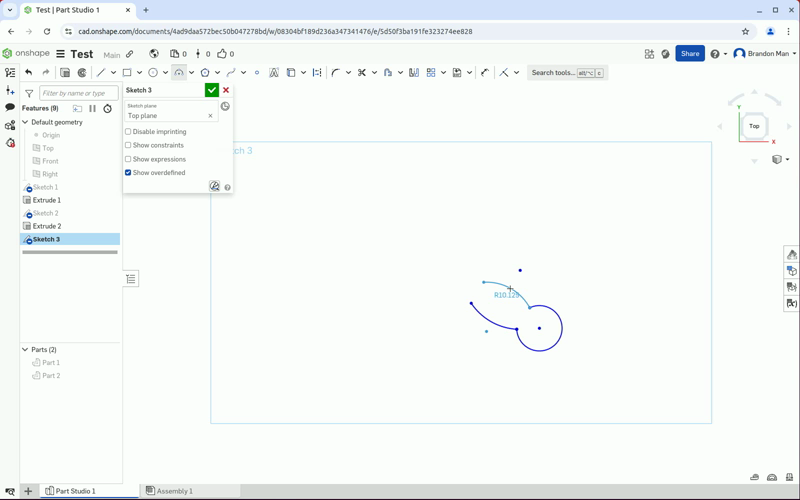
key_up(shift)
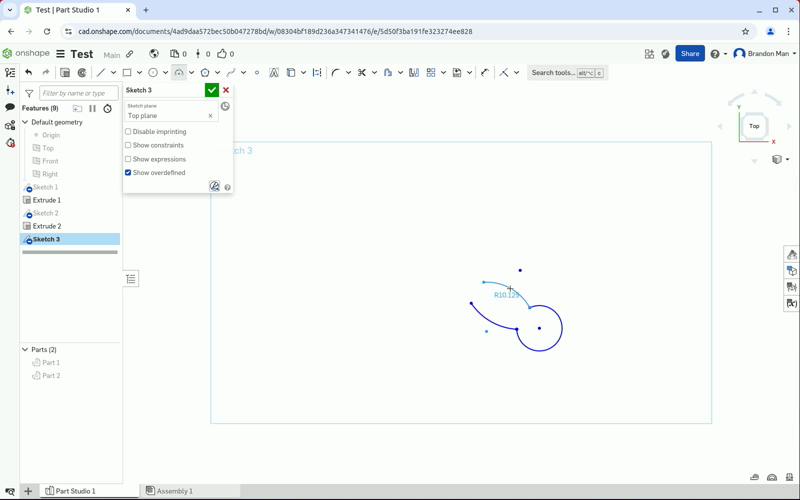
mouse_move(483, 282)
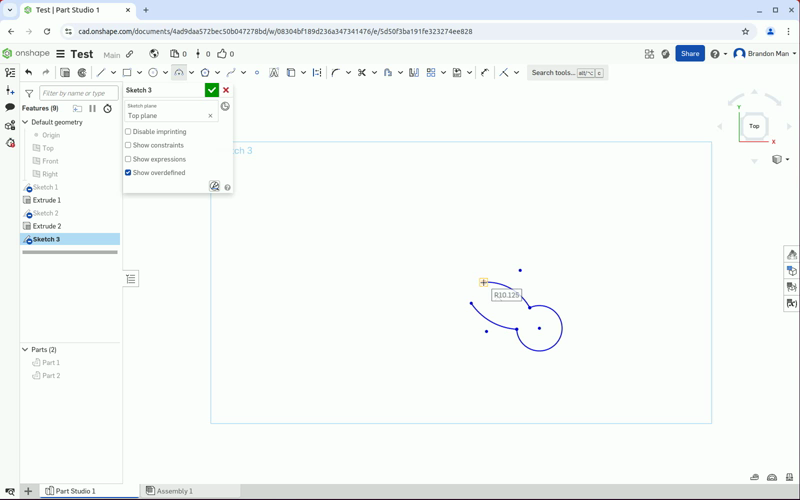
click(483, 282)
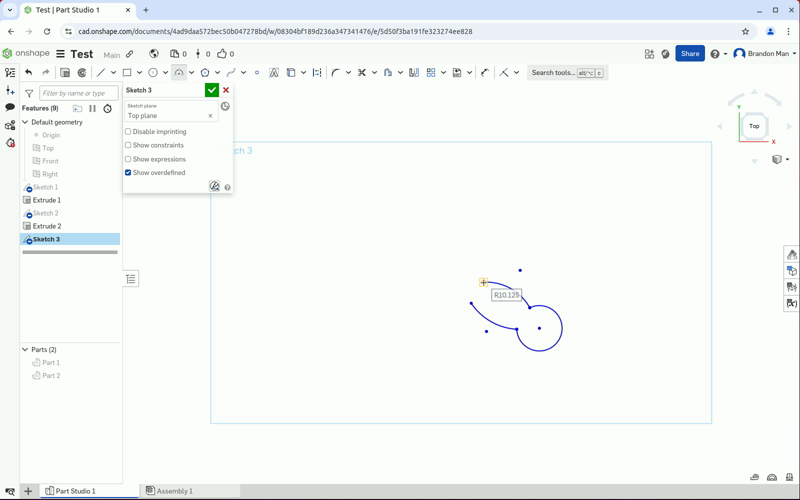
mouse_move(471, 303)
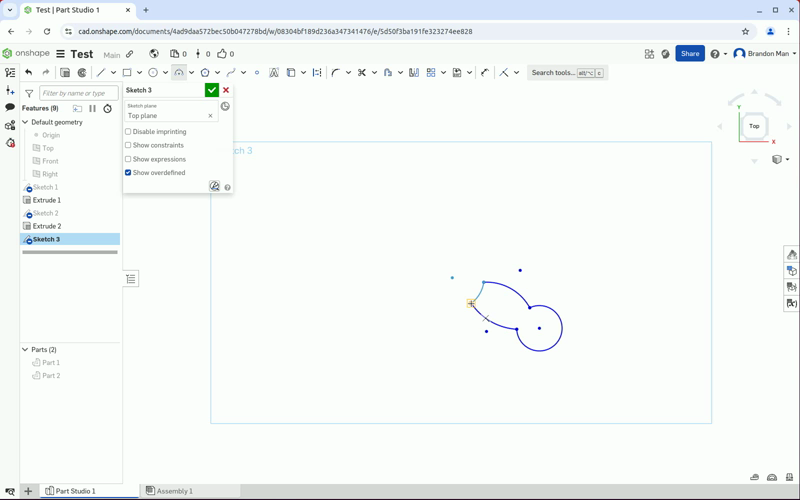
click(471, 303)
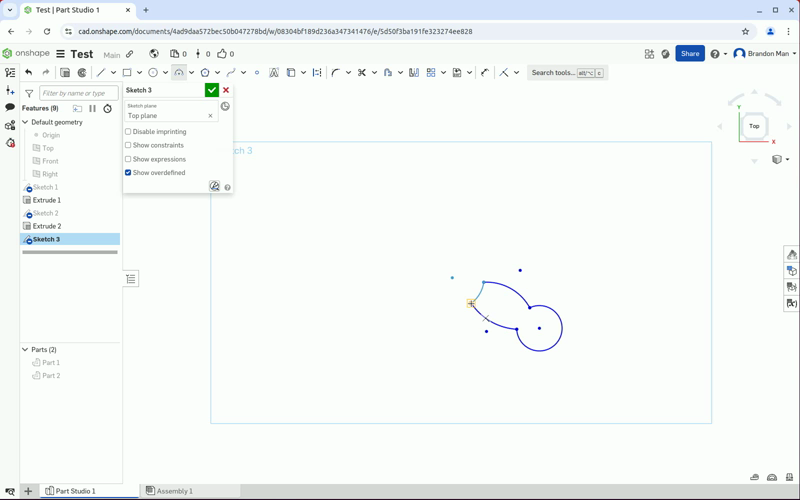
key_down(shift)
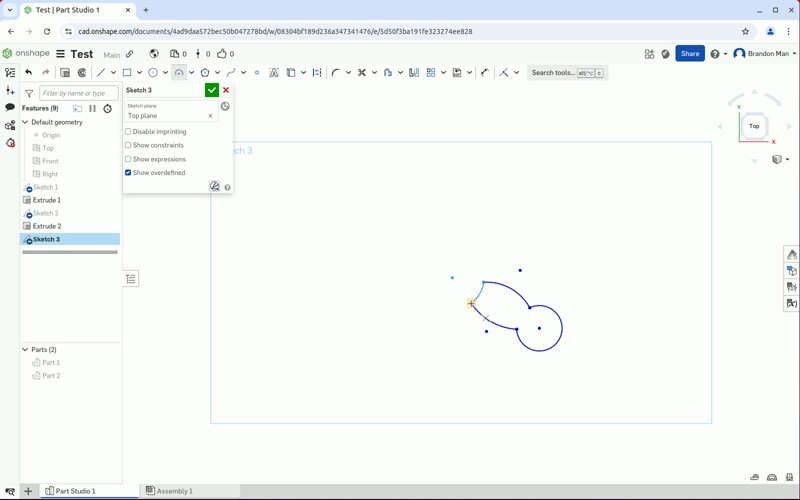
mouse_move(480, 294)
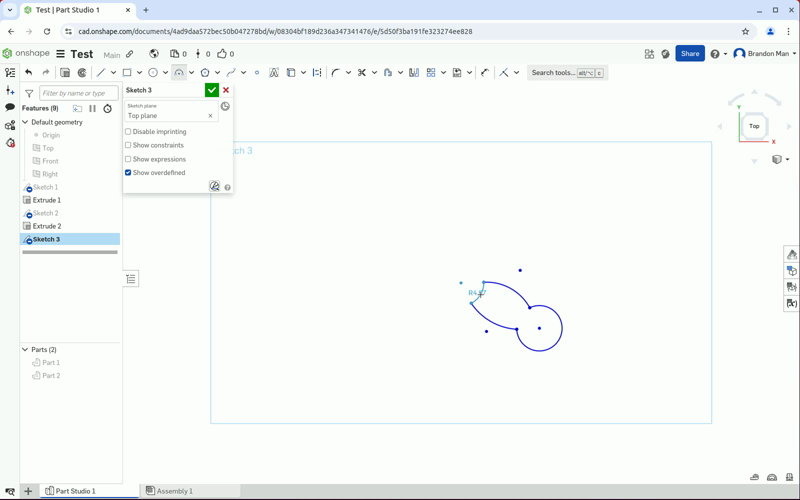
click(480, 294)
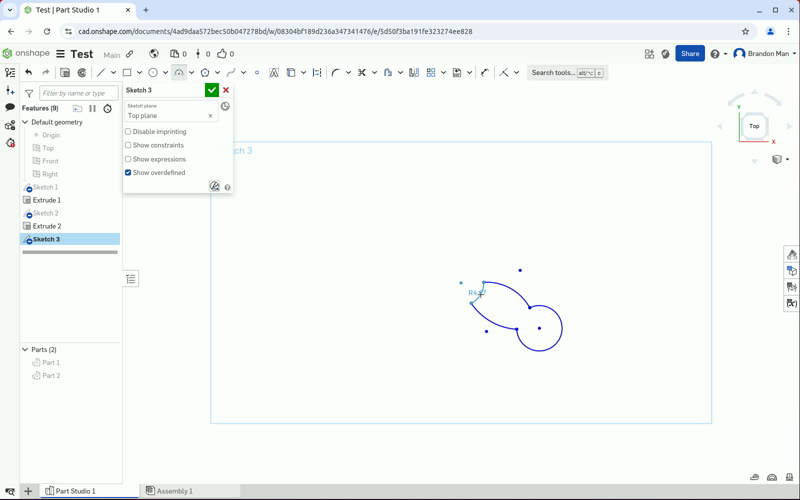
key_up(shift)
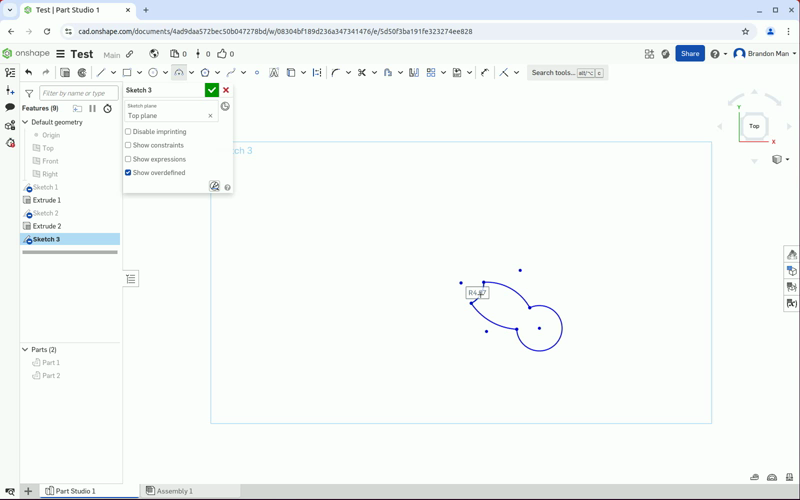
key(esc)
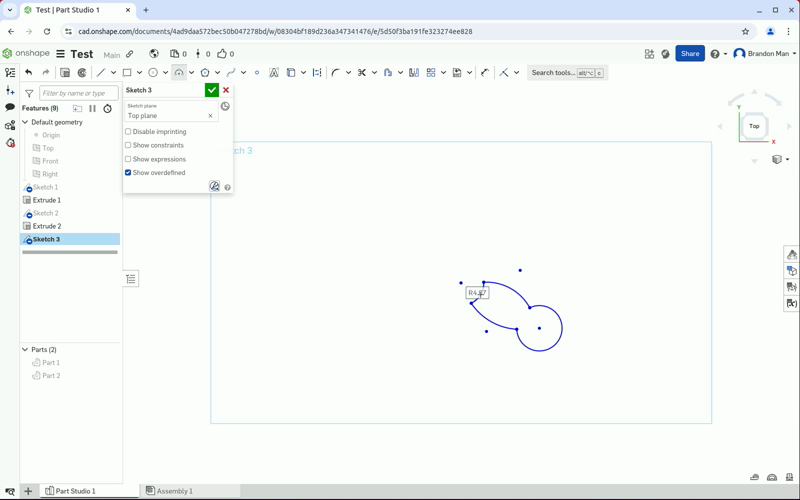
key(c)
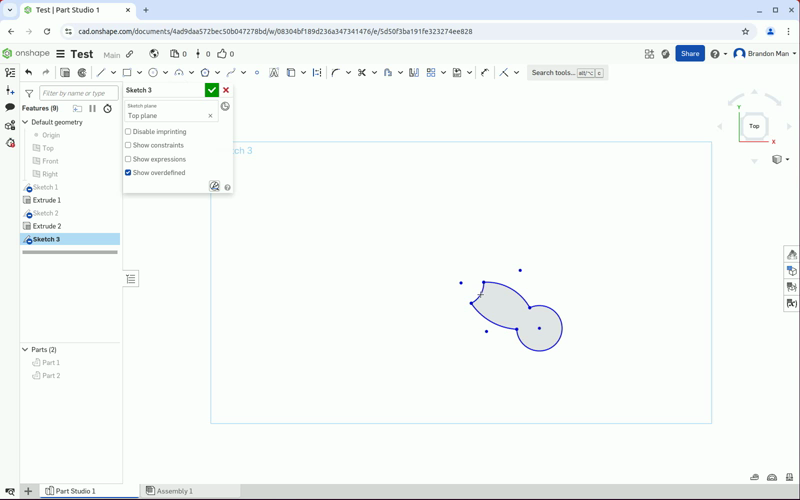
key_down(shift)
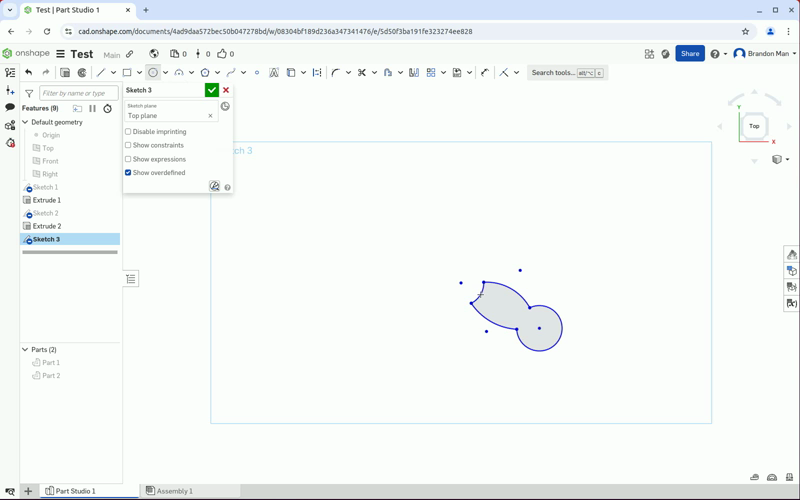
mouse_move(538, 328)
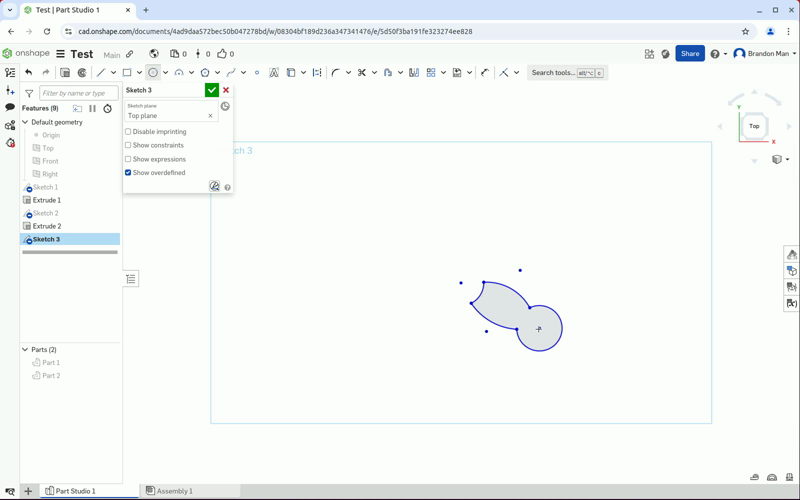
scroll(6)
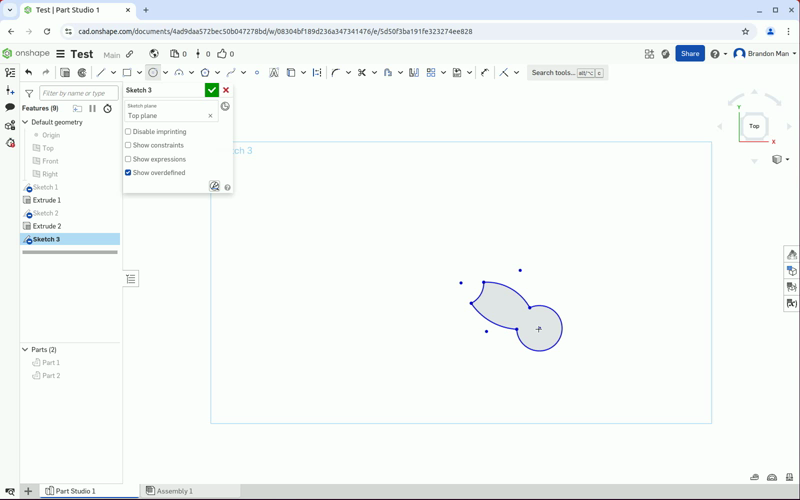
scroll(6)
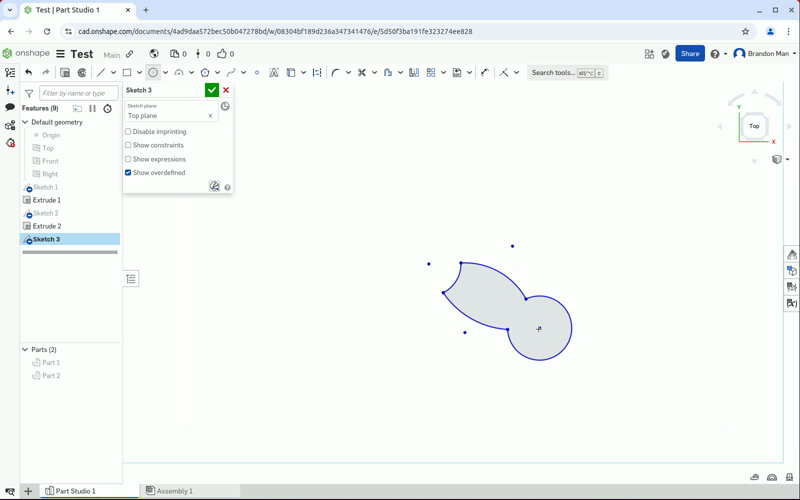
scroll(6)
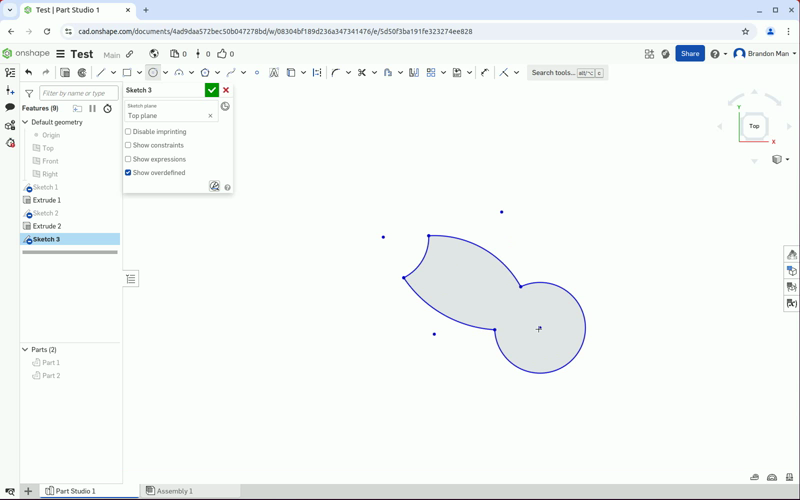
scroll(6)
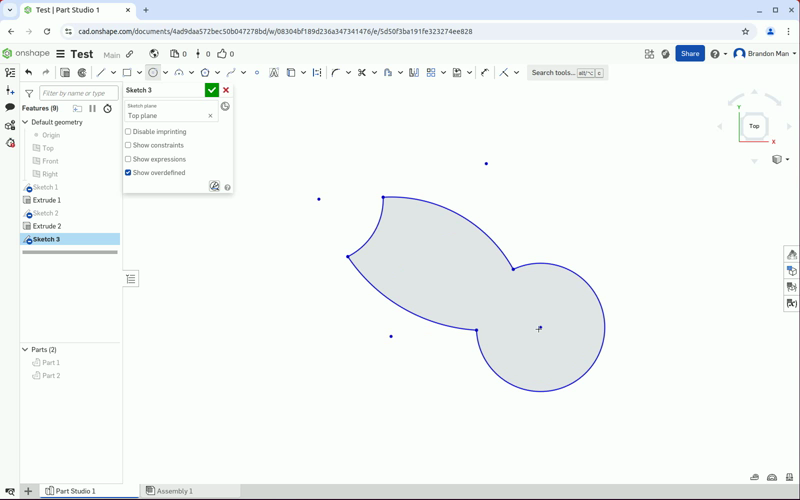
scroll(6)
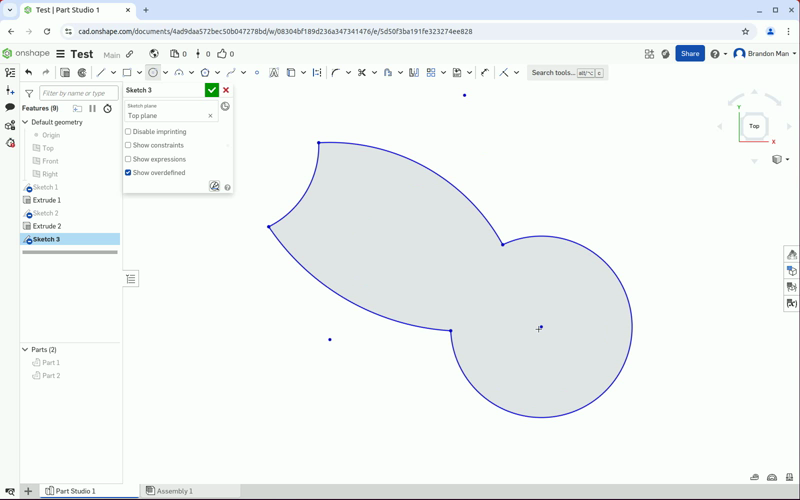
scroll(6)
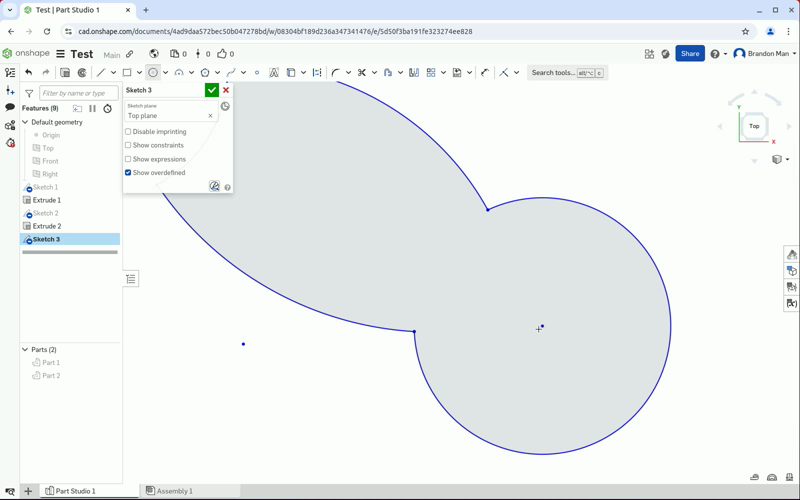
scroll(6)
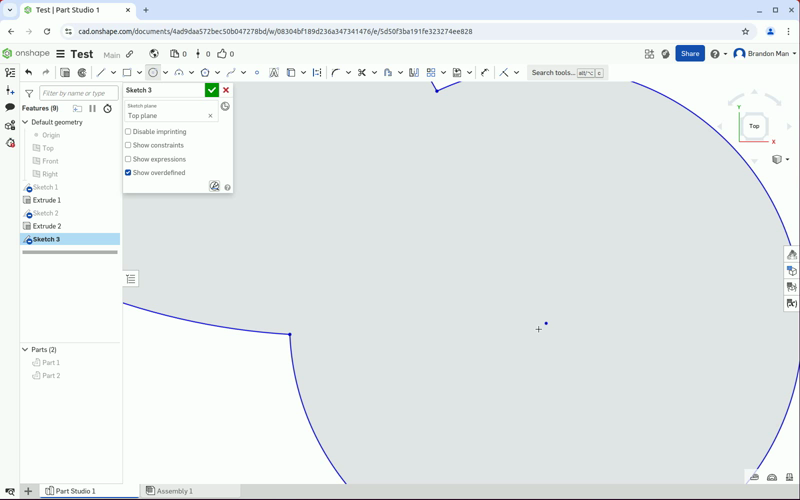
click(538, 328)
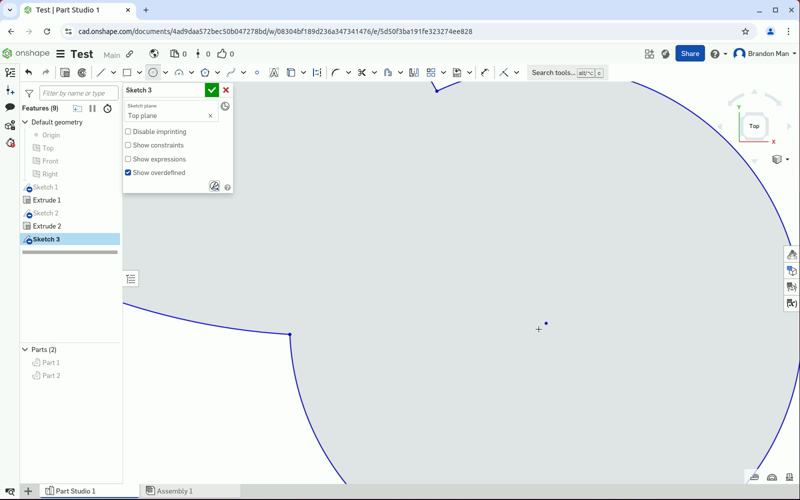
scroll(-6)
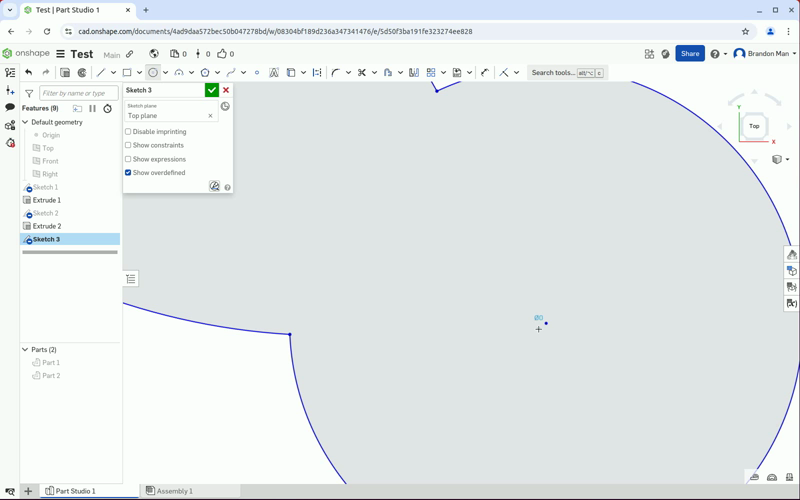
scroll(-6)
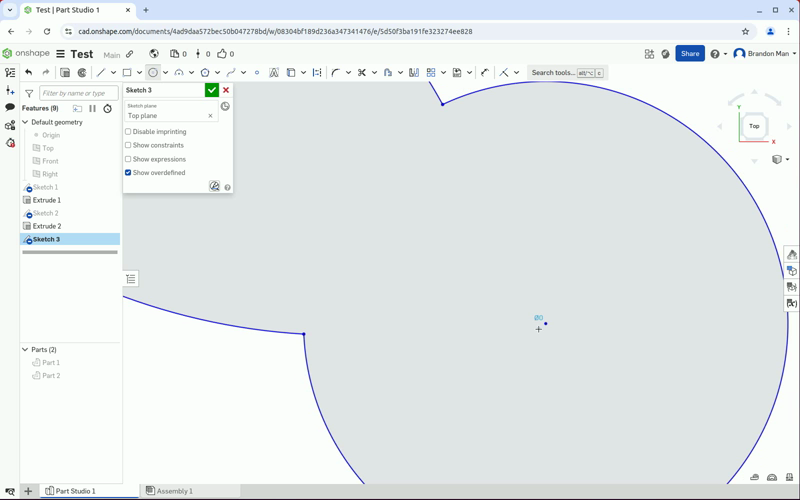
scroll(-6)
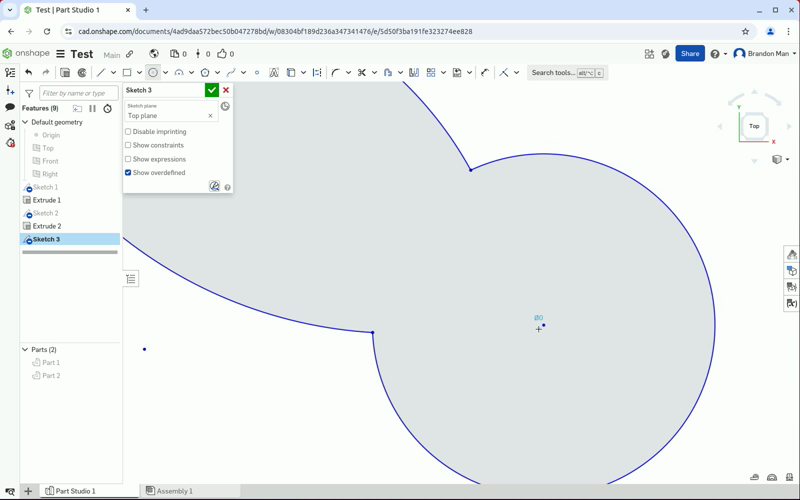
scroll(-6)
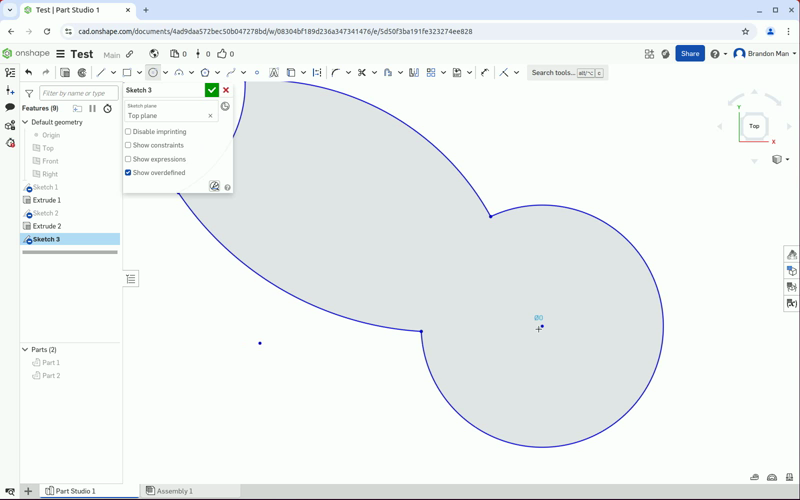
scroll(-6)
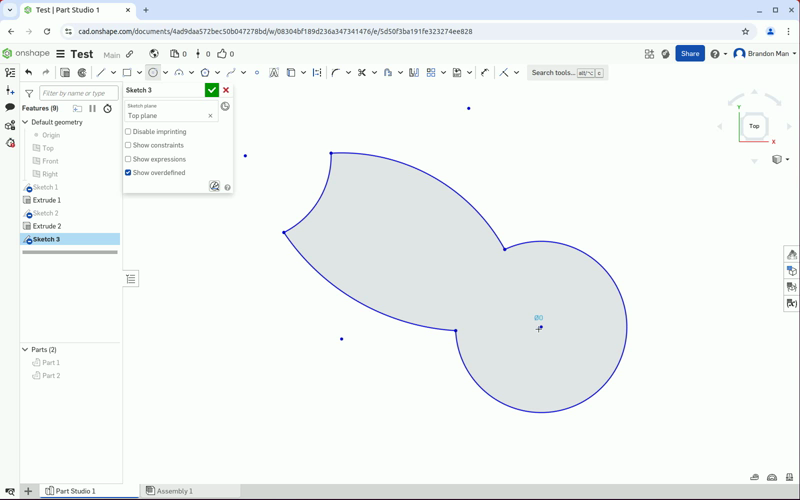
scroll(-6)
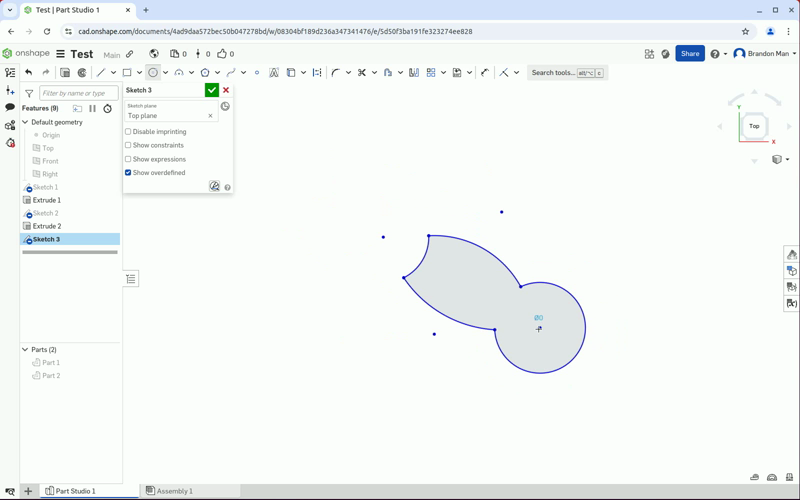
scroll(-6)
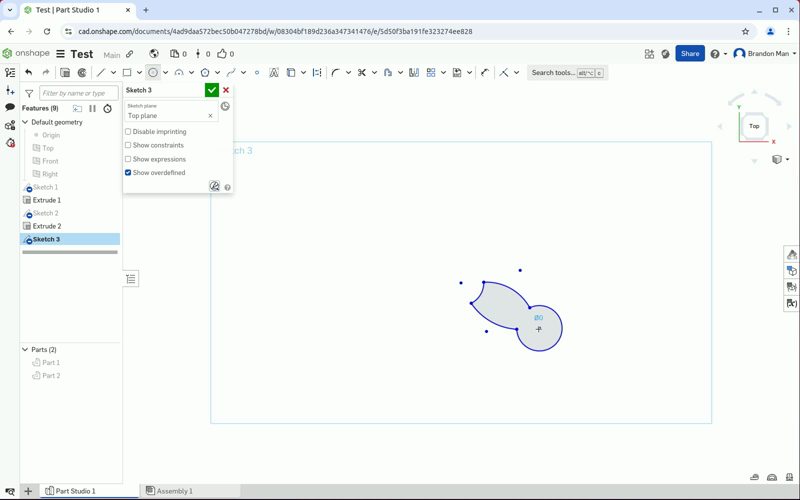
key_up(shift)
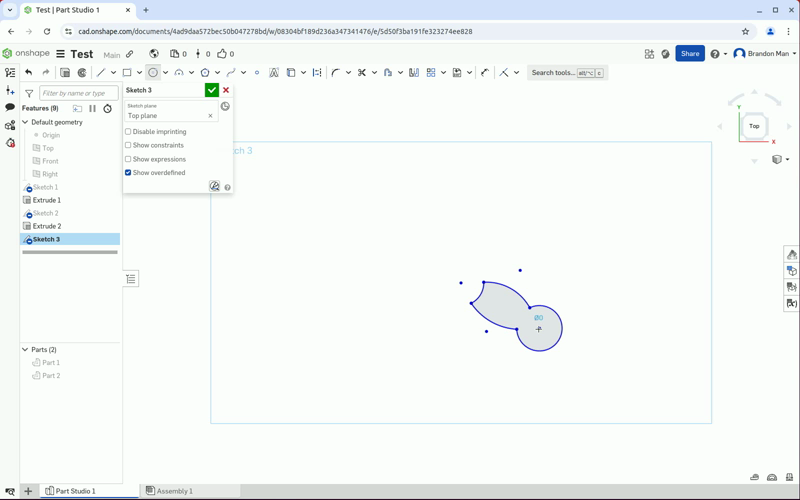
mouse_move(556, 328)
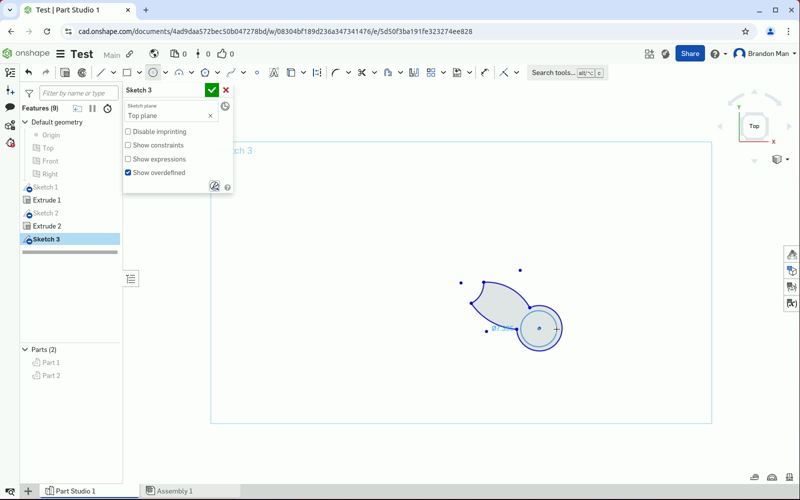
click(556, 328)
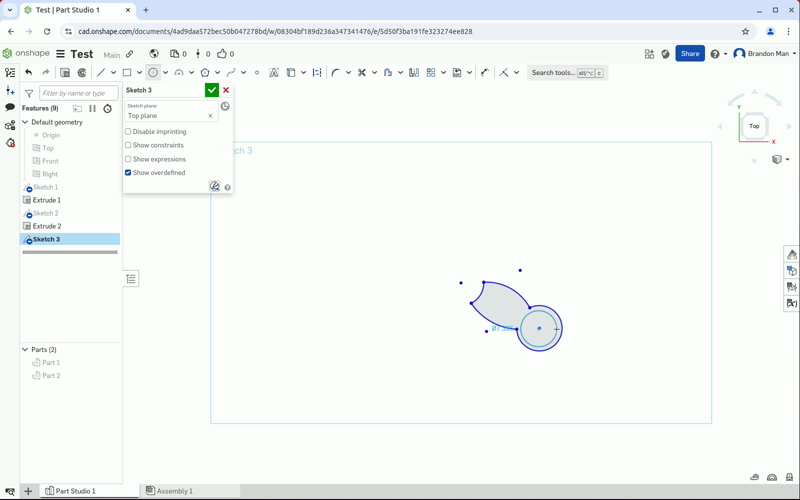
key(esc)
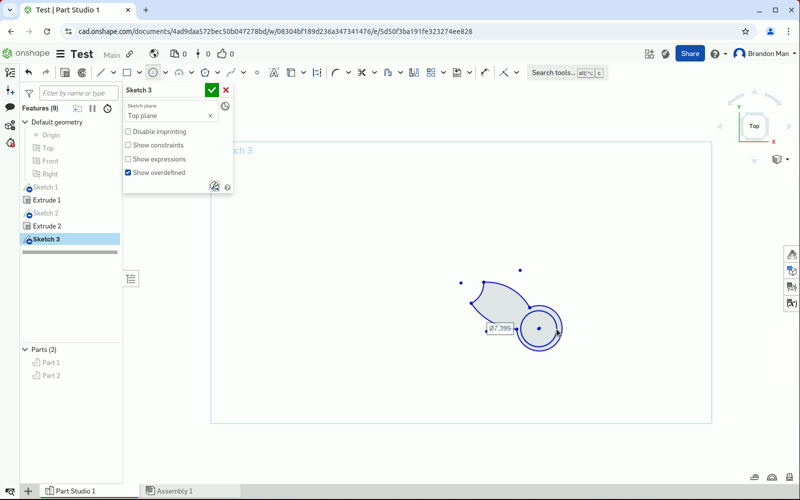
mouse_move(503, 323)
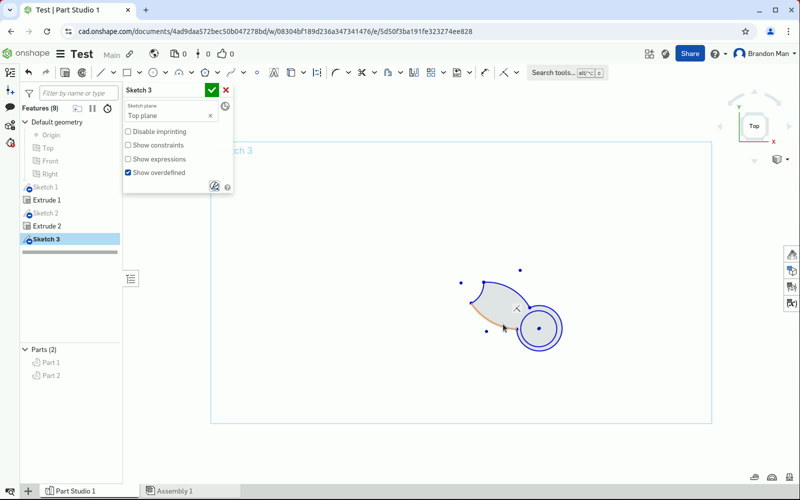
click(503, 323)
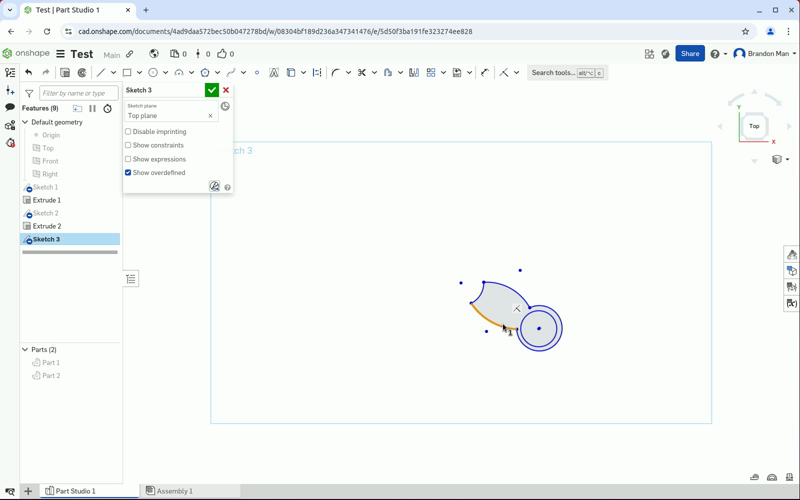
mouse_move(73, 352)
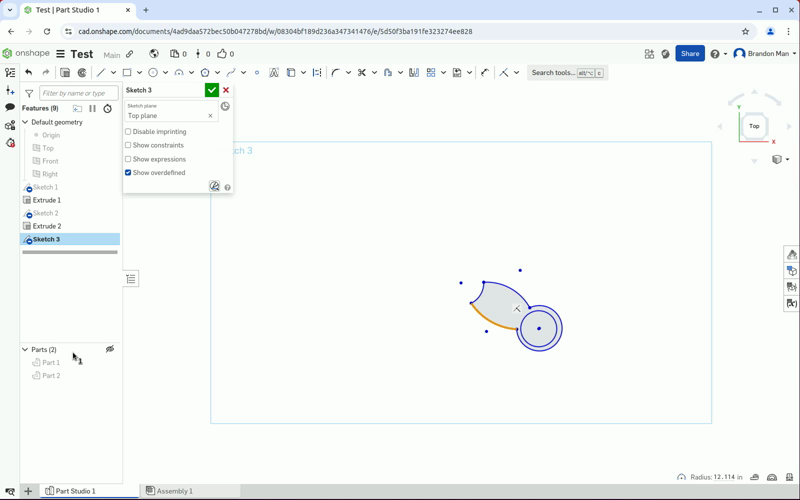
key(shift+y)
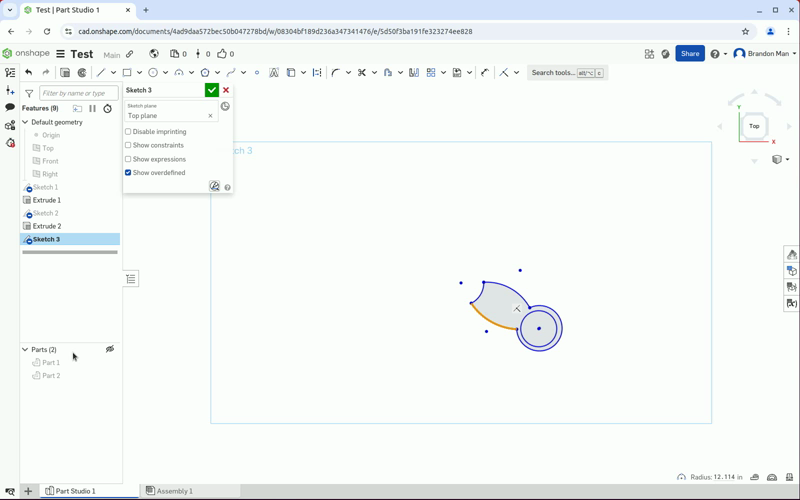
key(shift+e)
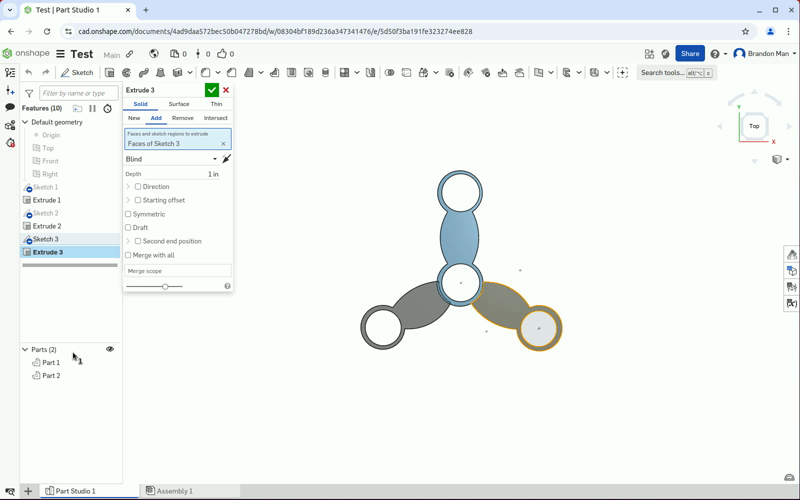
mouse_move(143, 106)
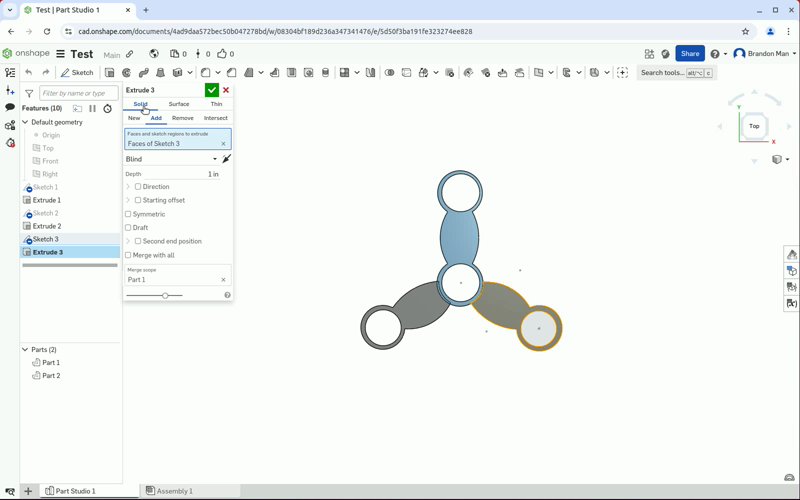
click(143, 106)
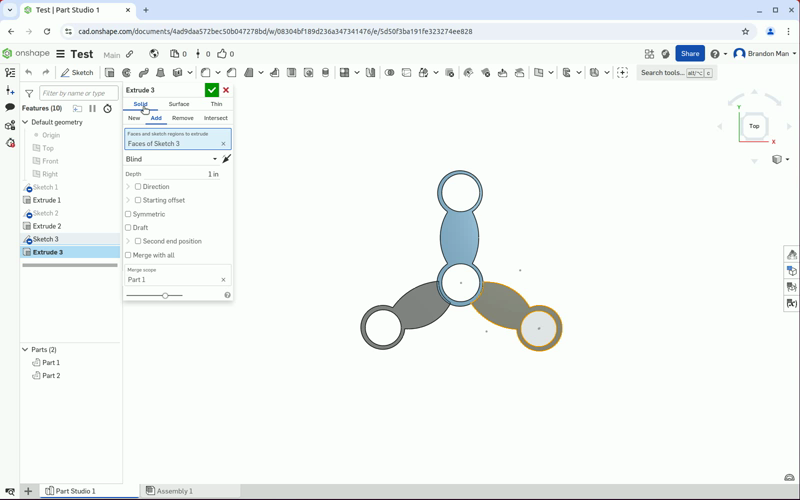
mouse_move(137, 120)
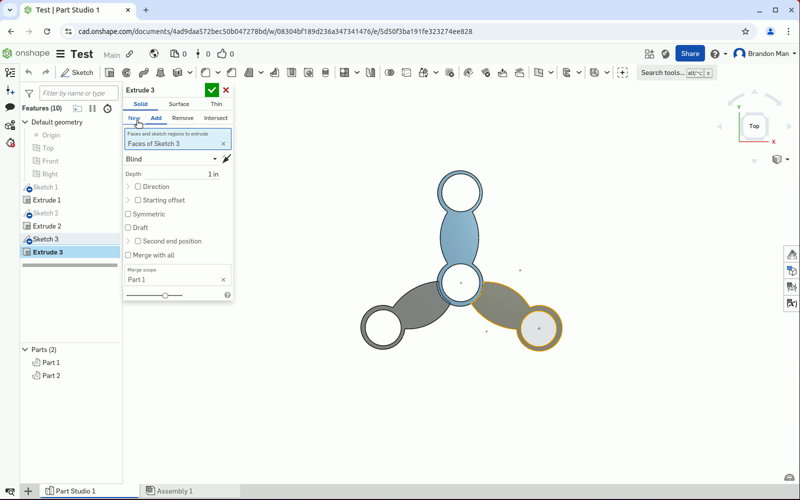
click(137, 120)
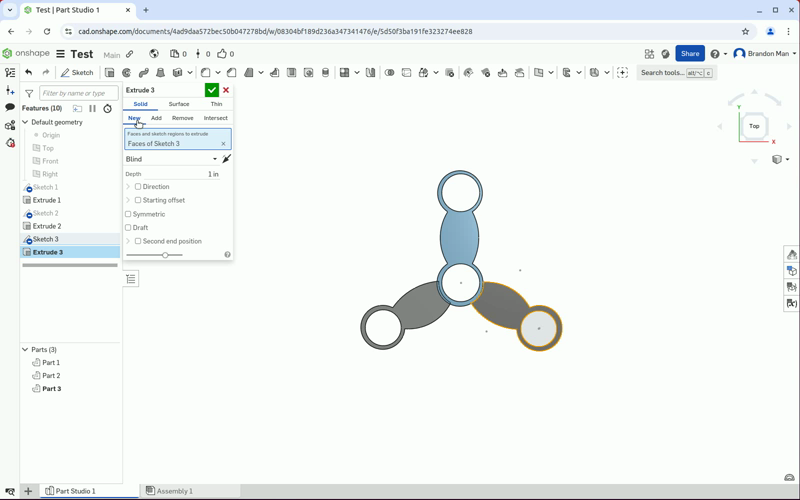
key(tab, 4)
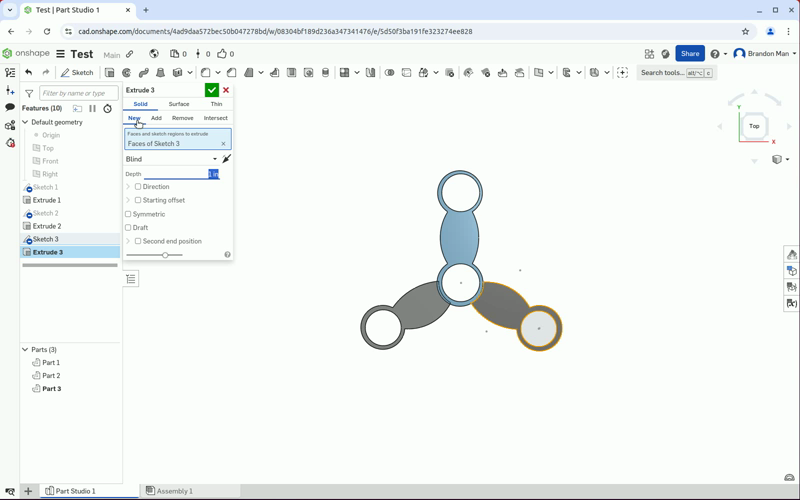
text(1.685)
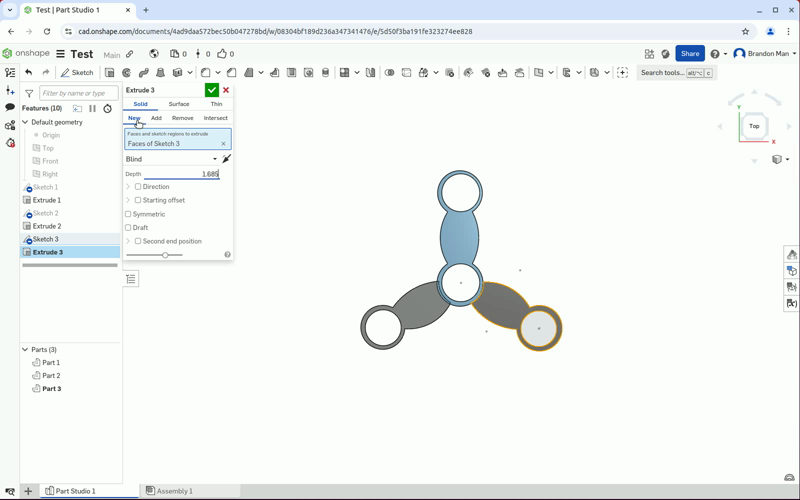
key(enter)
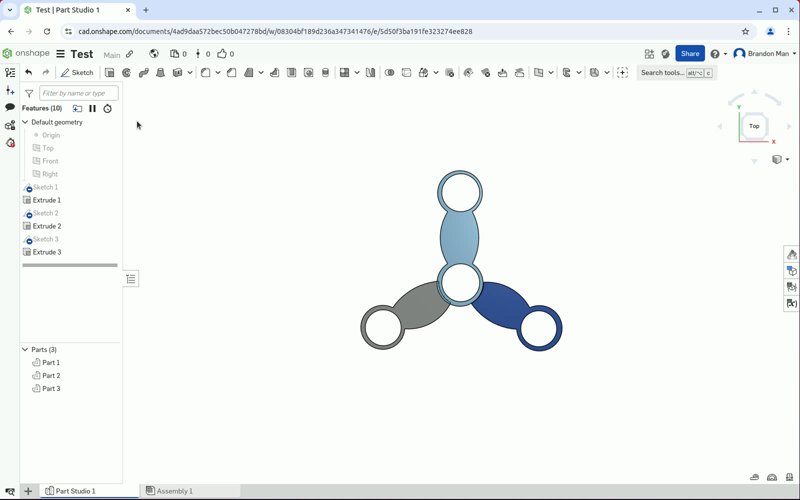
key(shift+h)
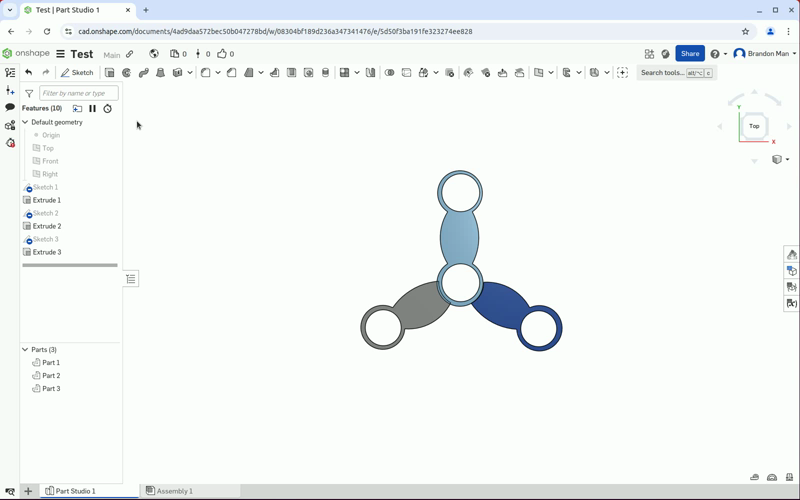
key(shift+h)
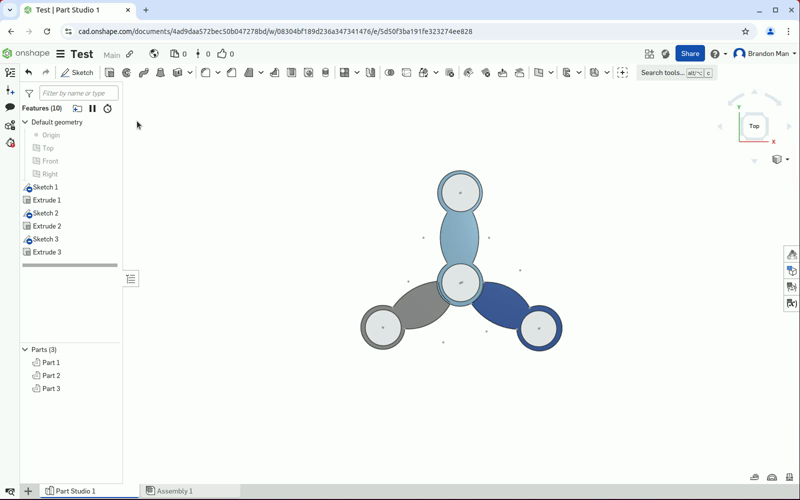
key(shift+7)
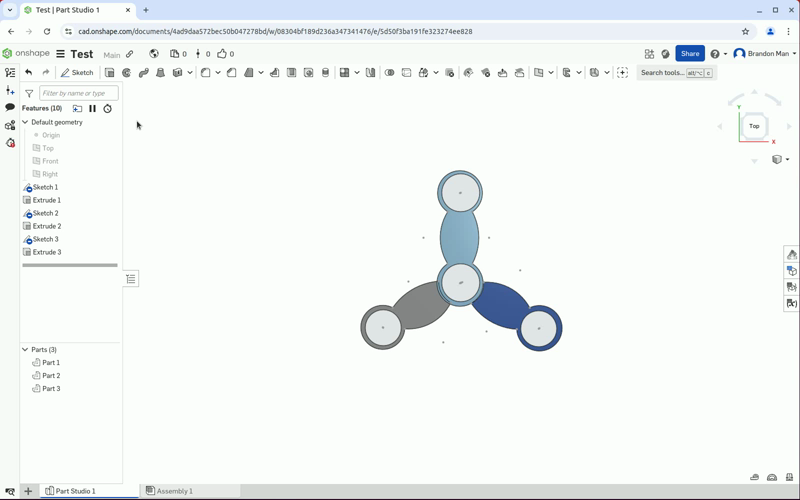
key(up, 3)
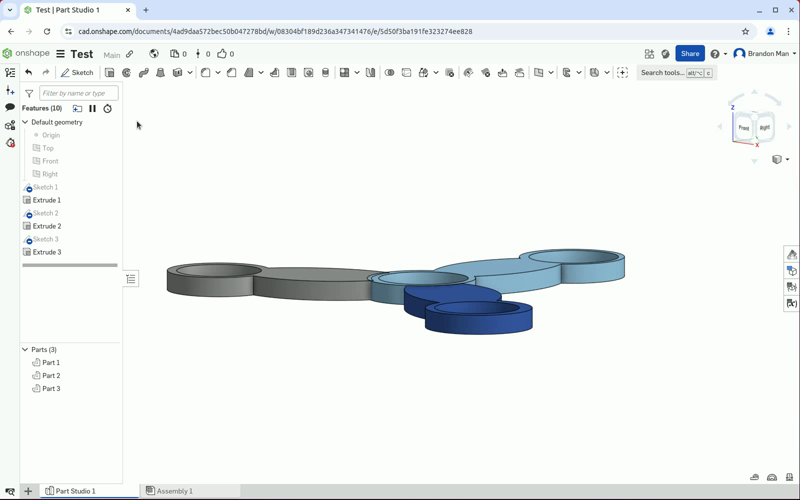
key(left, 3)
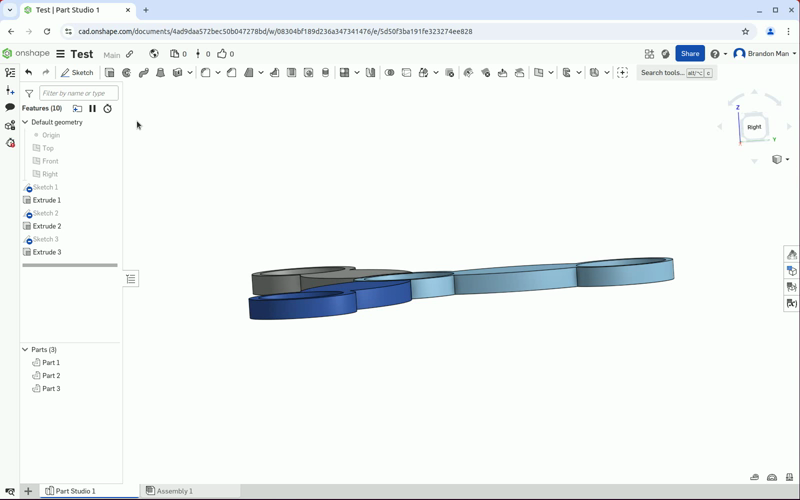
key(right, 3)
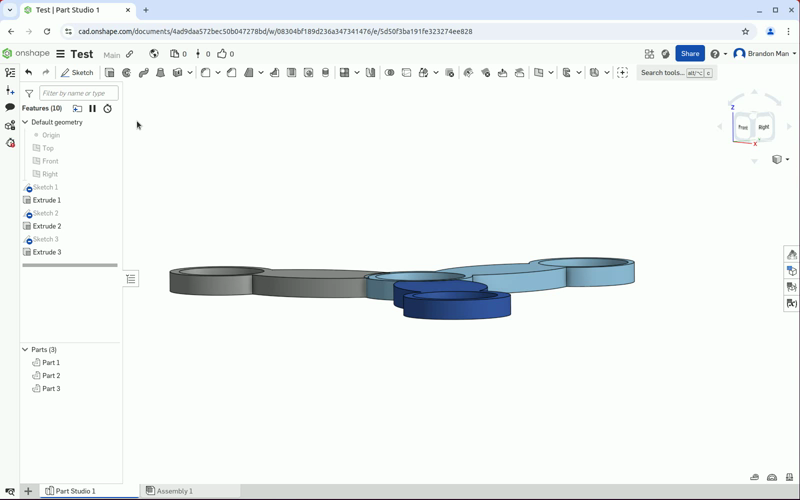
key(down, 3)
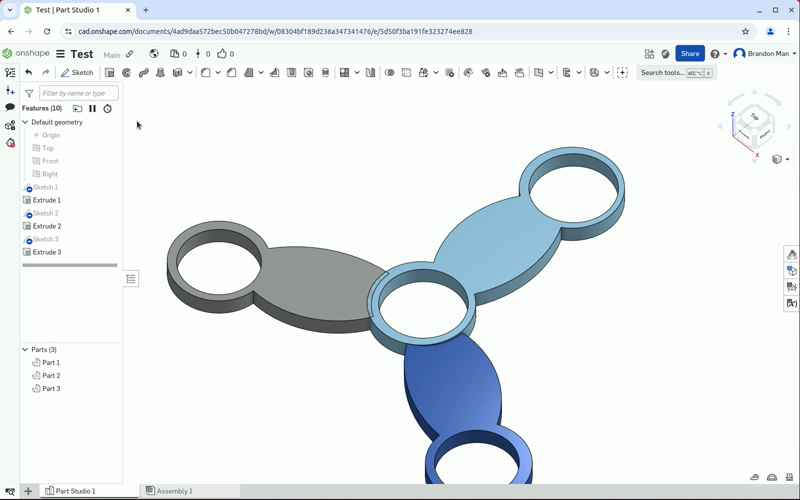
mouse_move(73, 189)
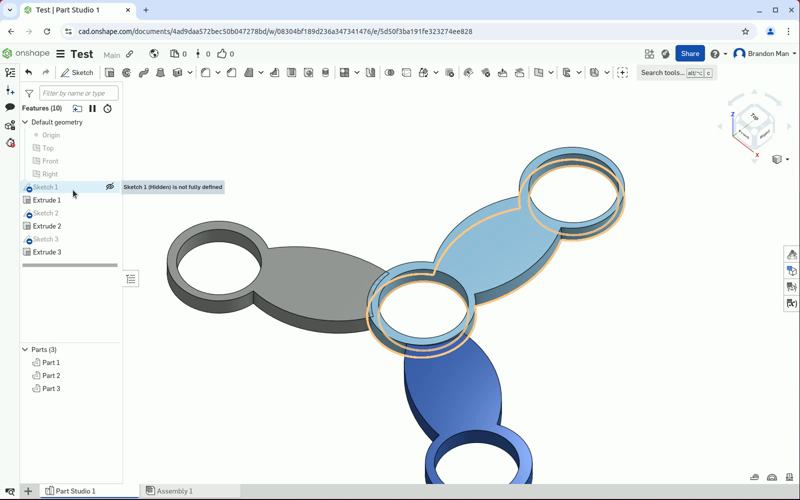
click(73, 189)